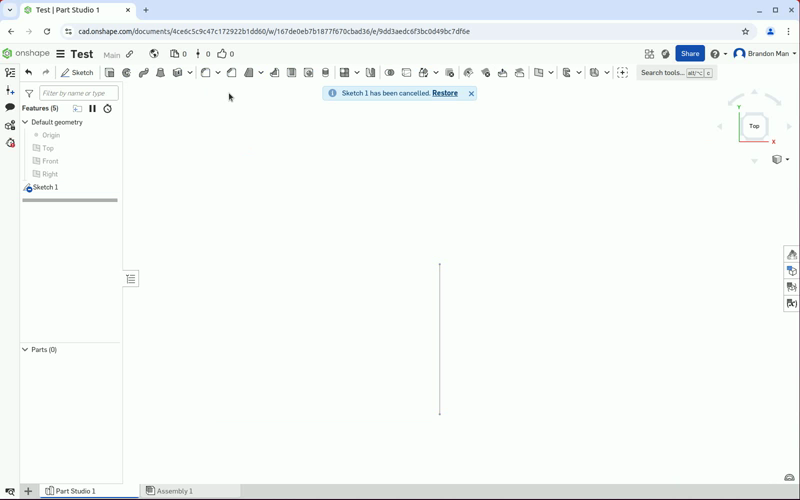
key(shift+h)
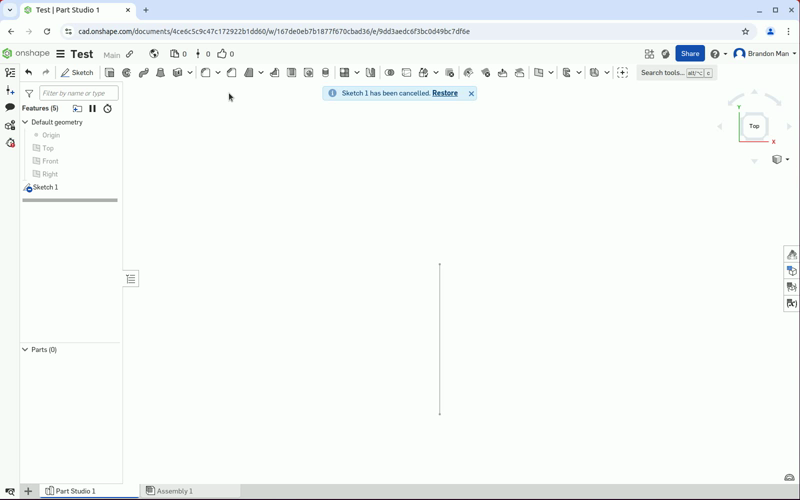
key(shift+s)
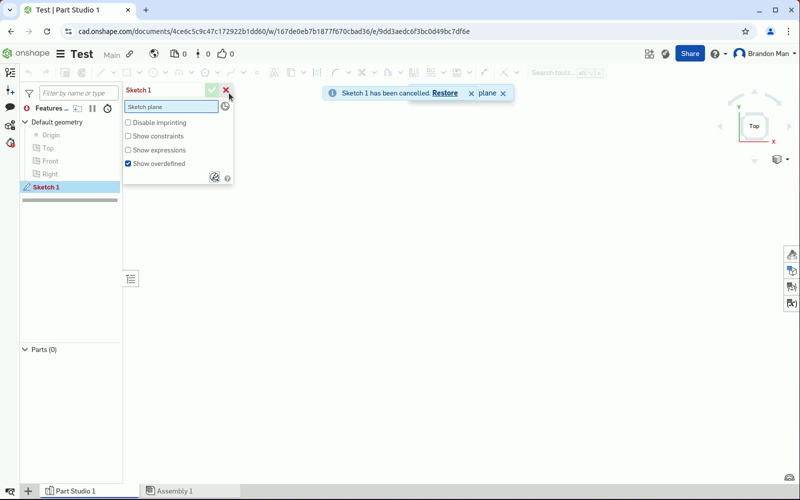
mouse_move(73, 150)
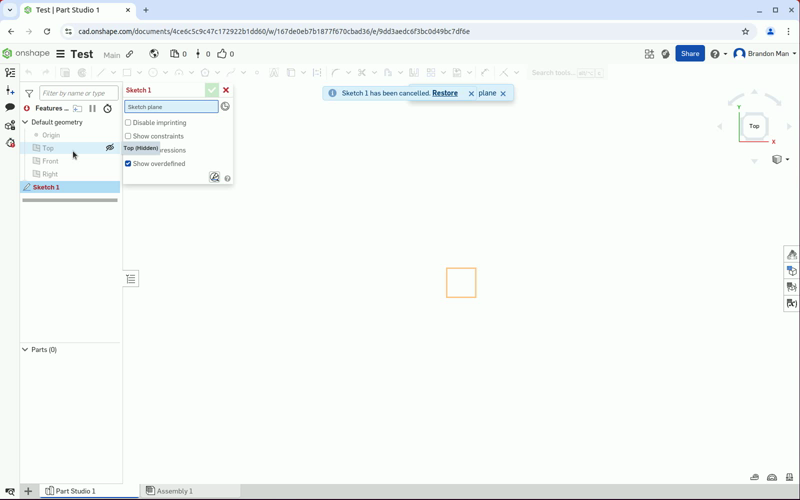
click(73, 150)
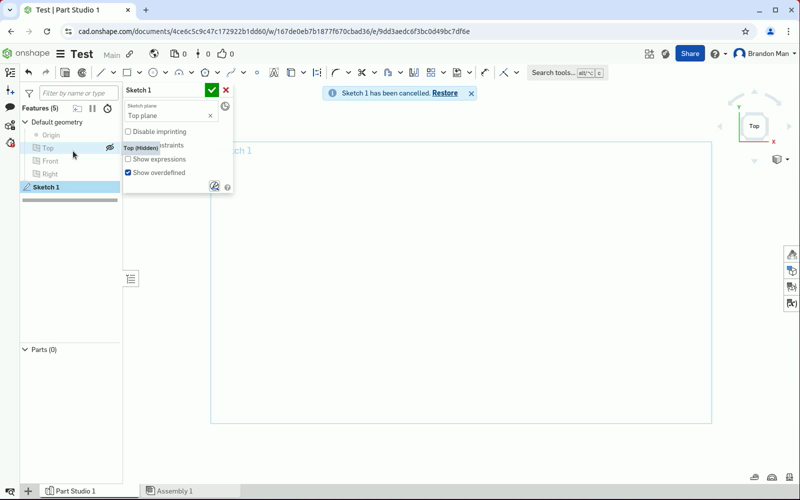
mouse_move(73, 352)
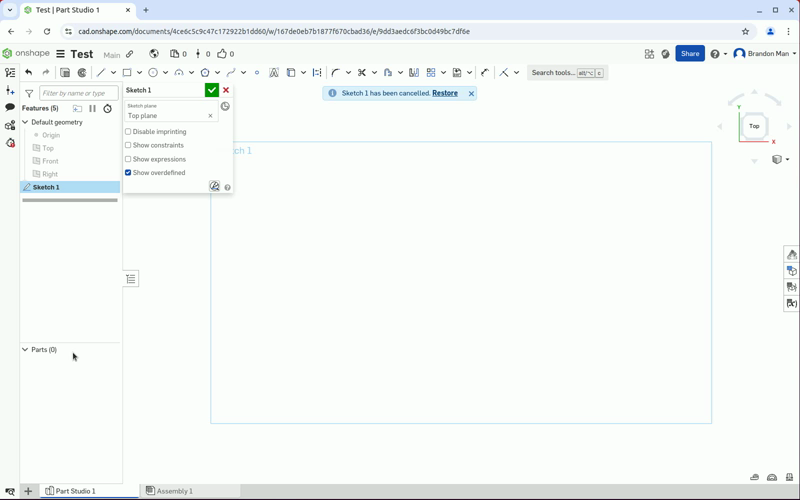
key(y)
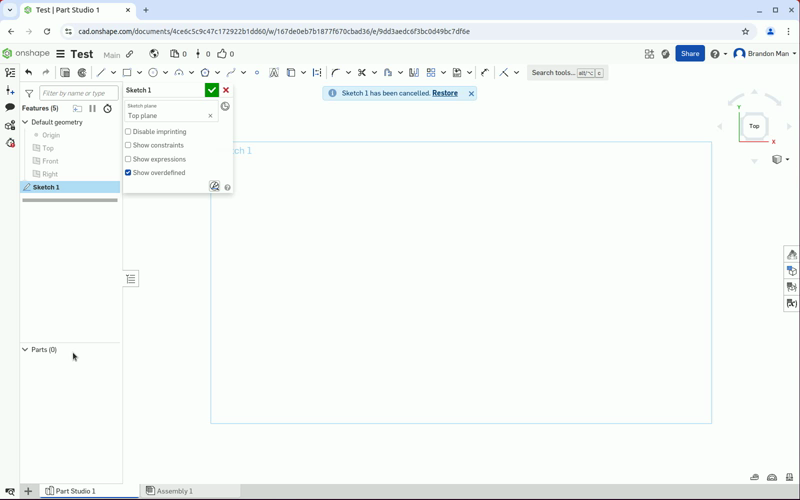
key(l)
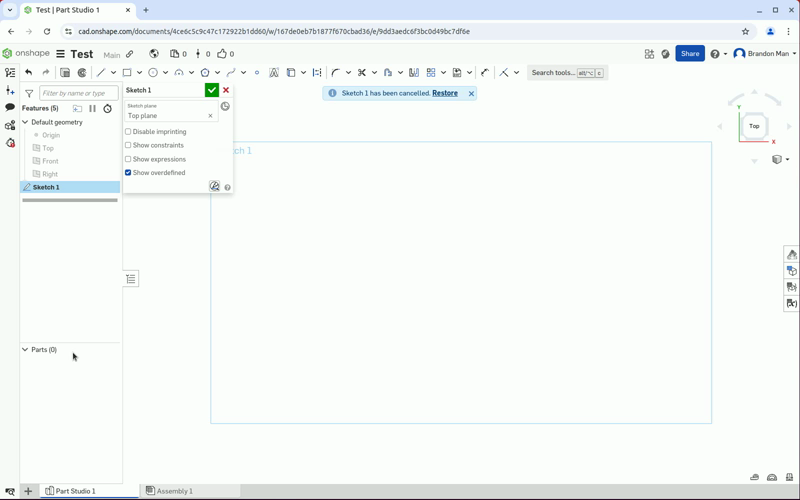
key_down(shift)
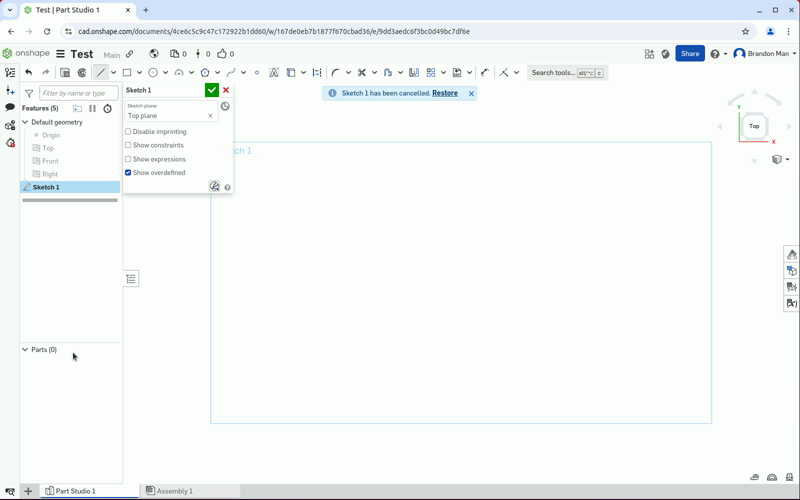
mouse_move(390, 343)
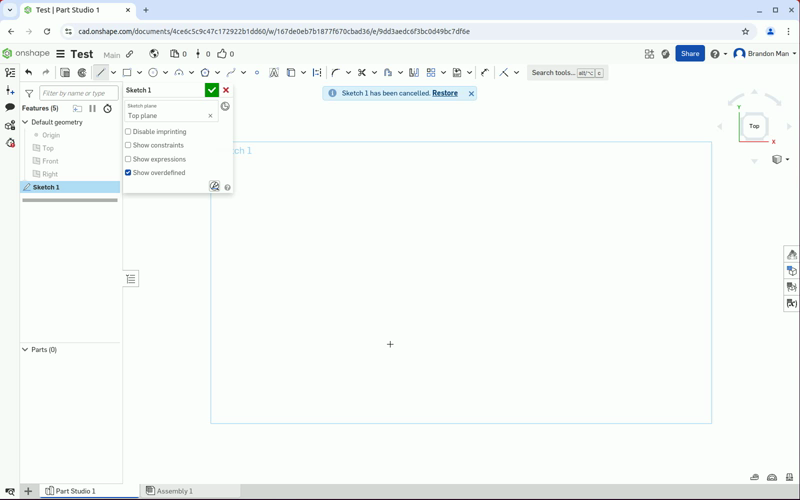
click(390, 343)
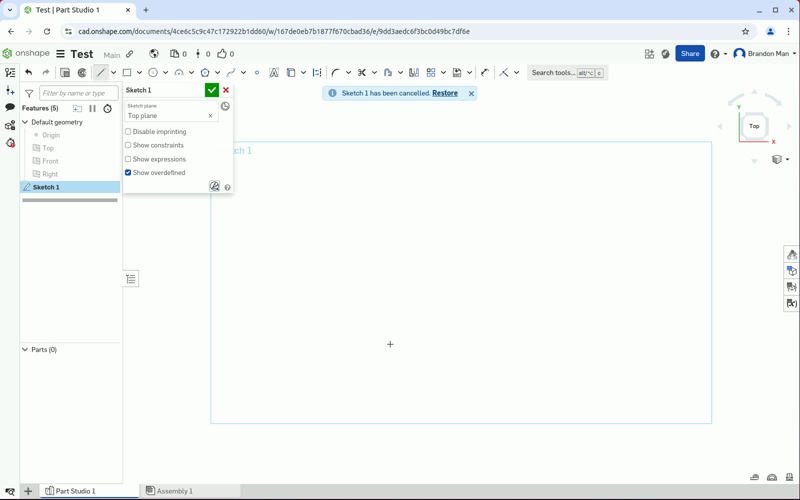
key_up(shift)
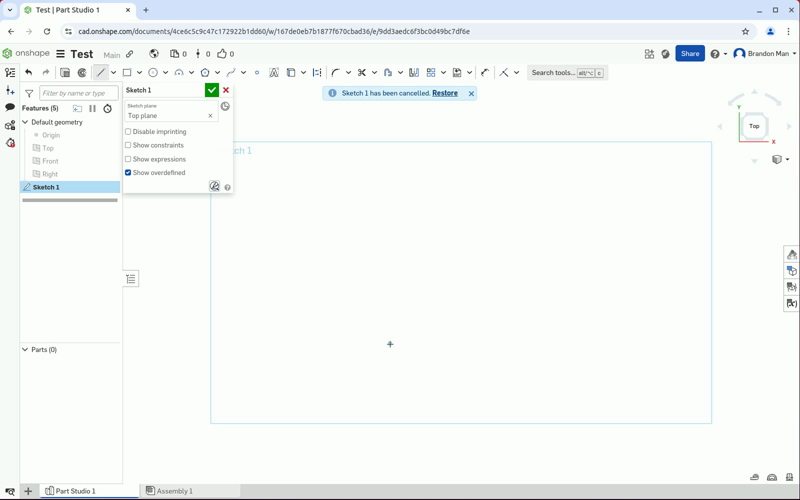
key_down(shift)
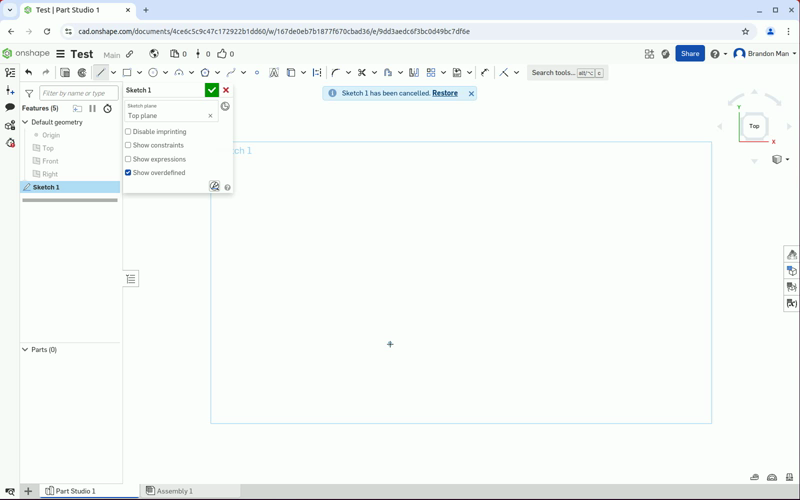
mouse_move(530, 343)
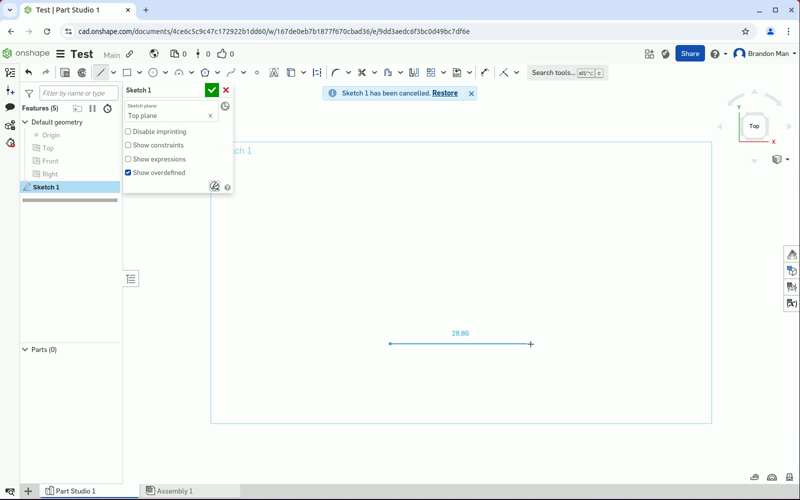
click(530, 343)
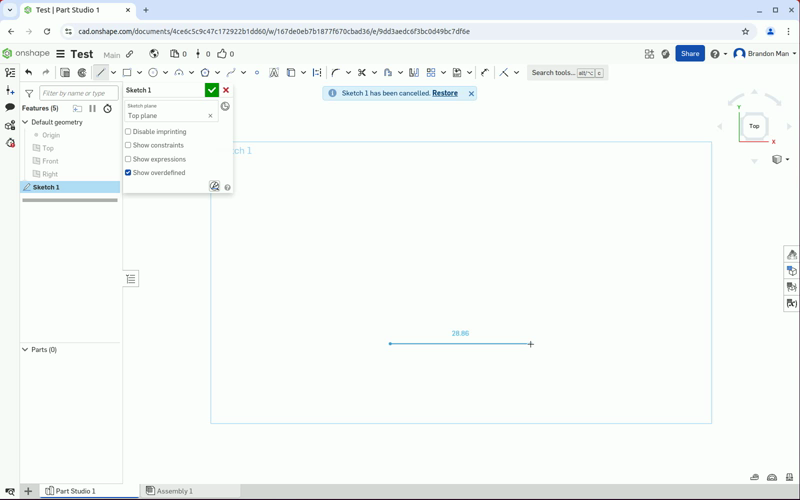
key_up(shift)
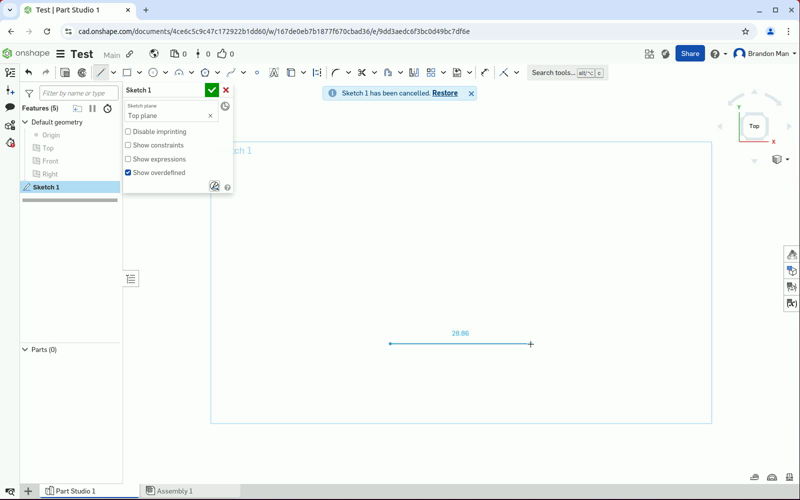
key_down(shift)
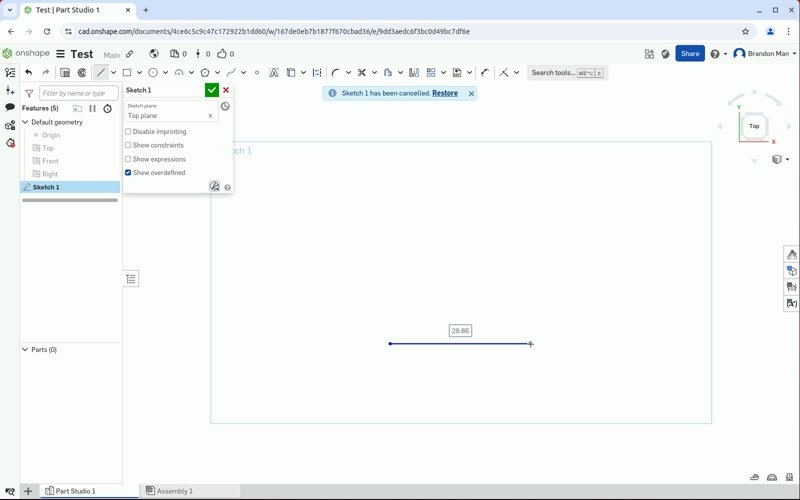
mouse_move(530, 221)
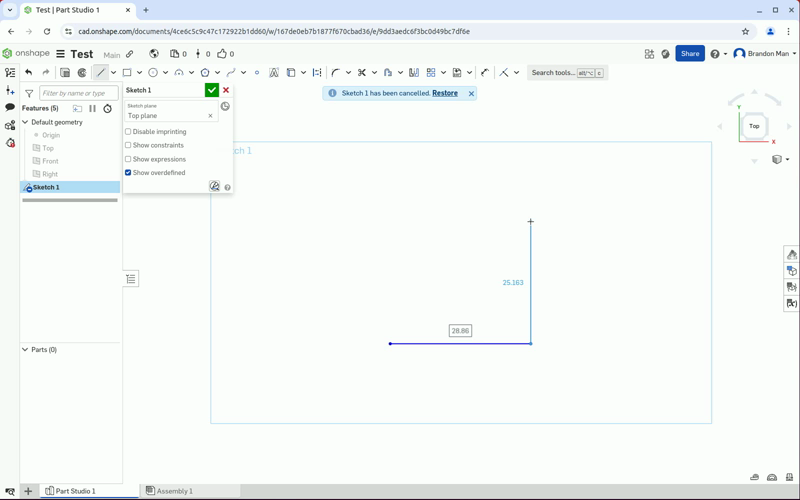
click(530, 221)
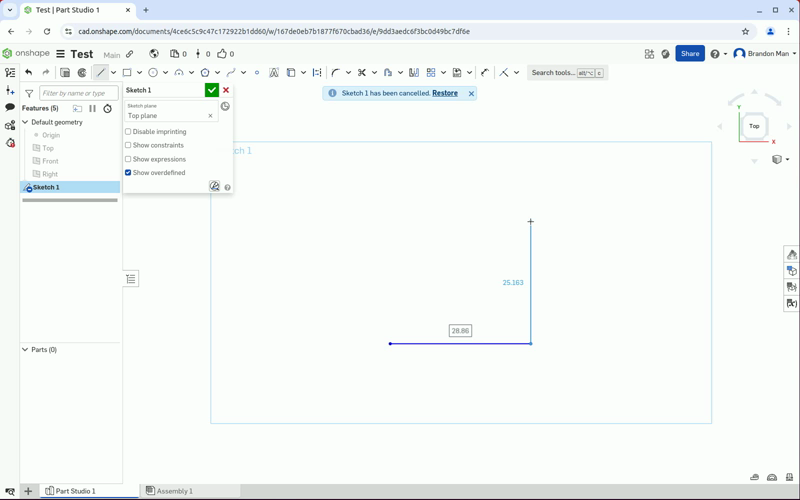
key_up(shift)
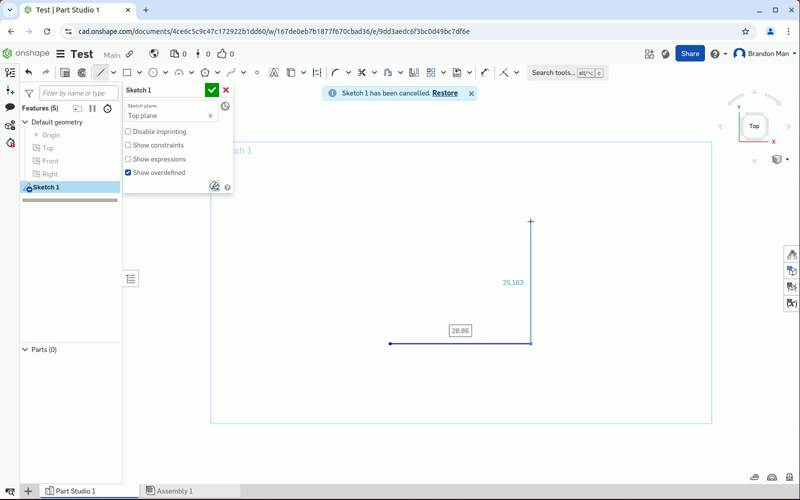
key_down(shift)
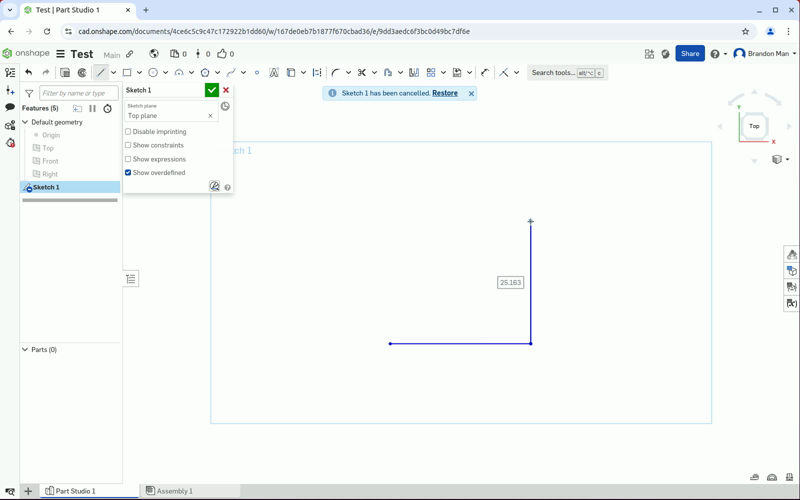
mouse_move(390, 221)
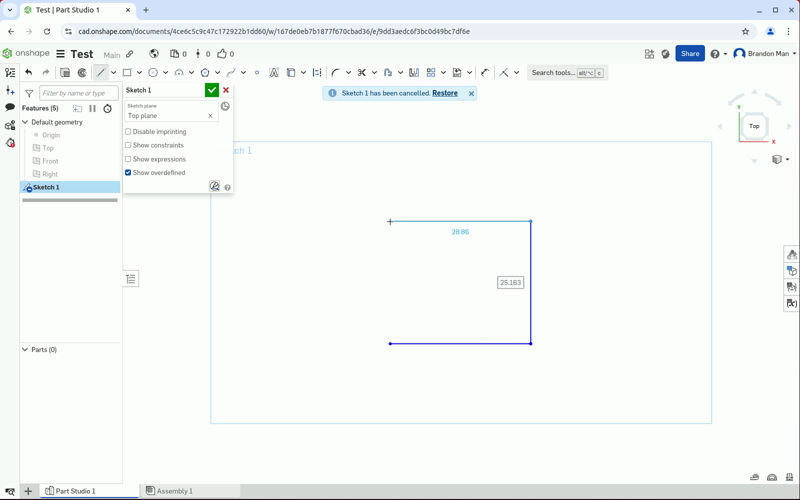
click(390, 221)
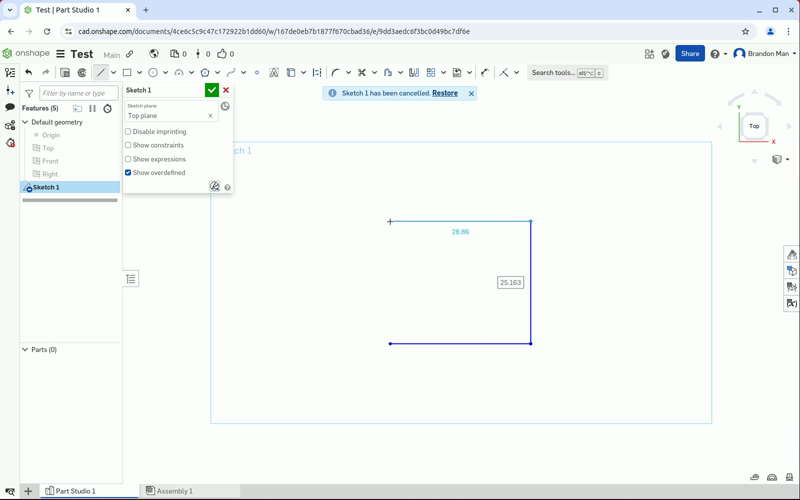
key_up(shift)
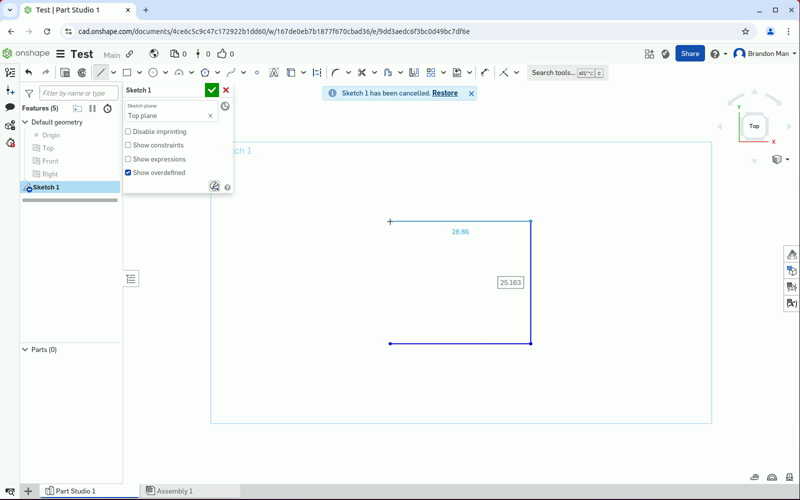
key_down(shift)
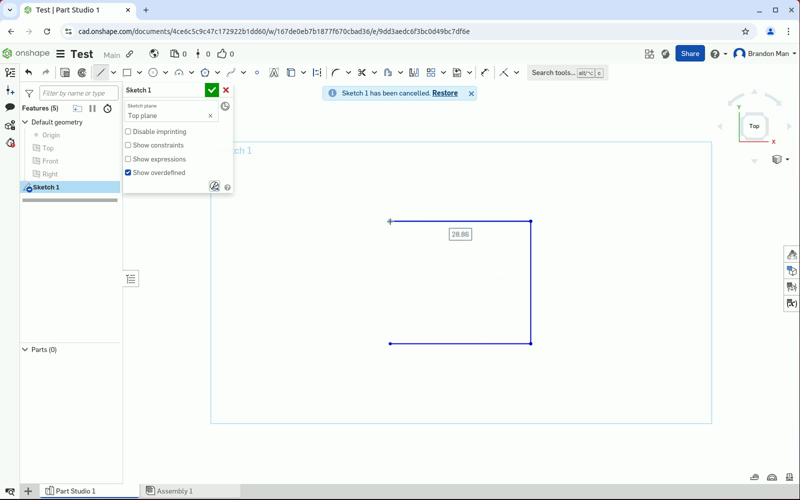
mouse_move(390, 343)
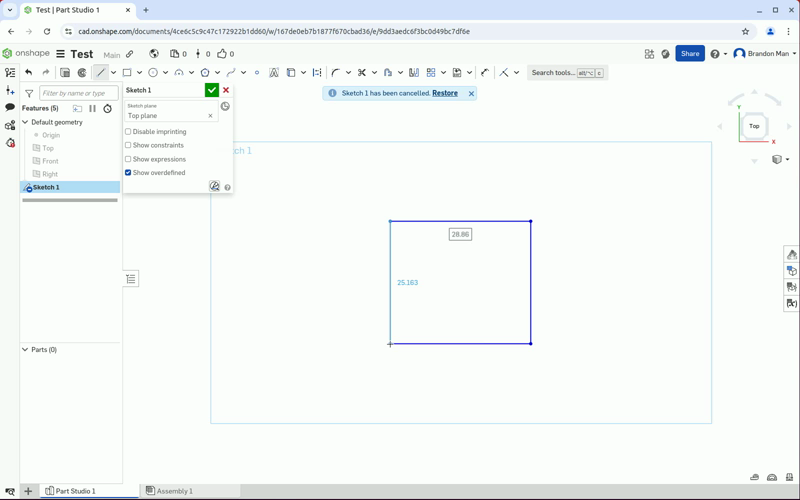
key_up(shift)
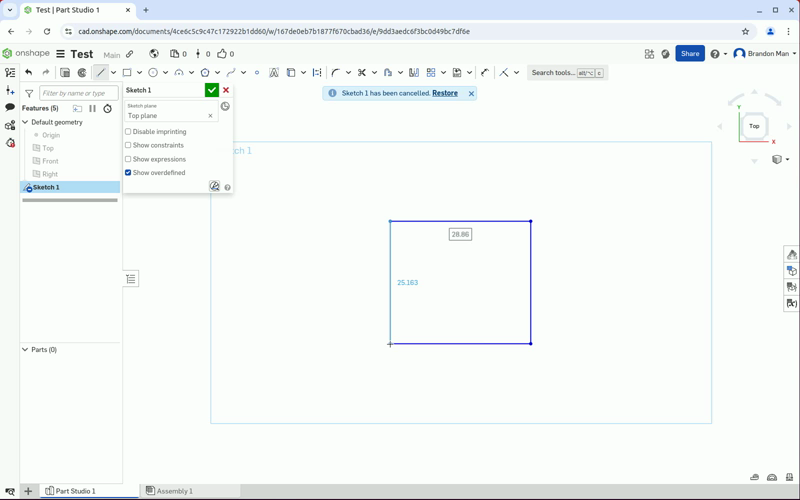
click(390, 343)
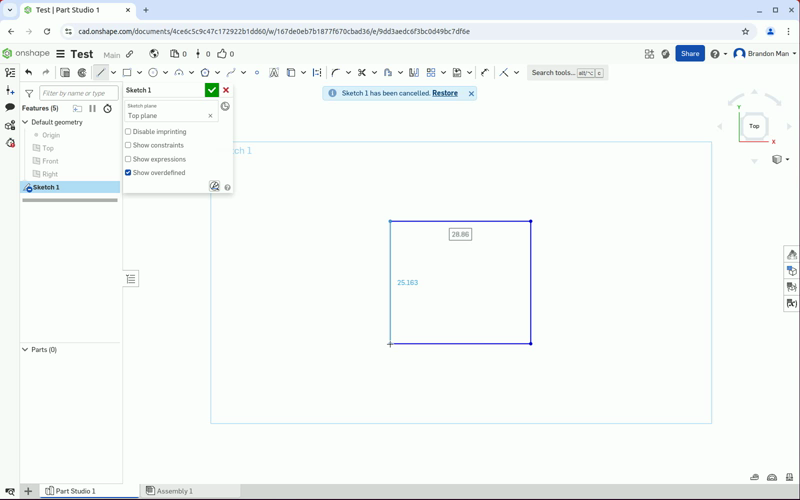
key(esc)
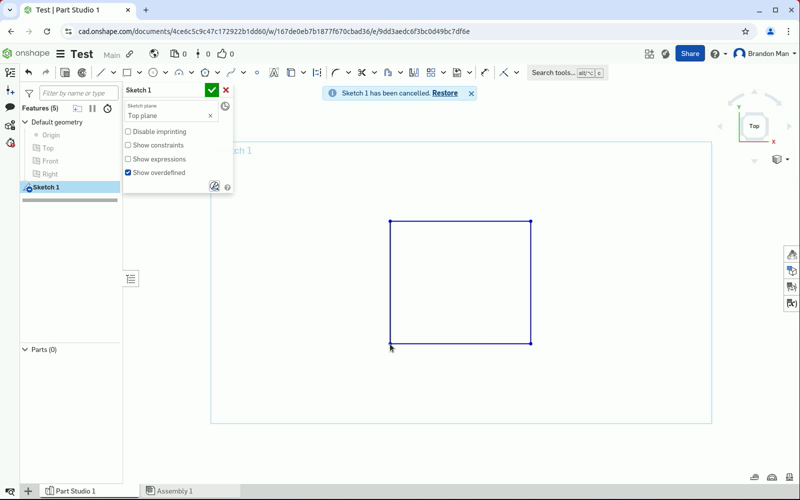
mouse_move(484, 272)
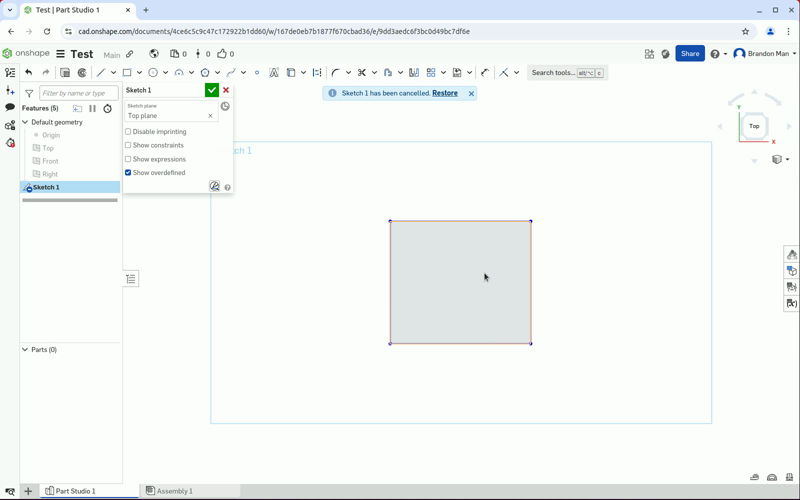
click(484, 272)
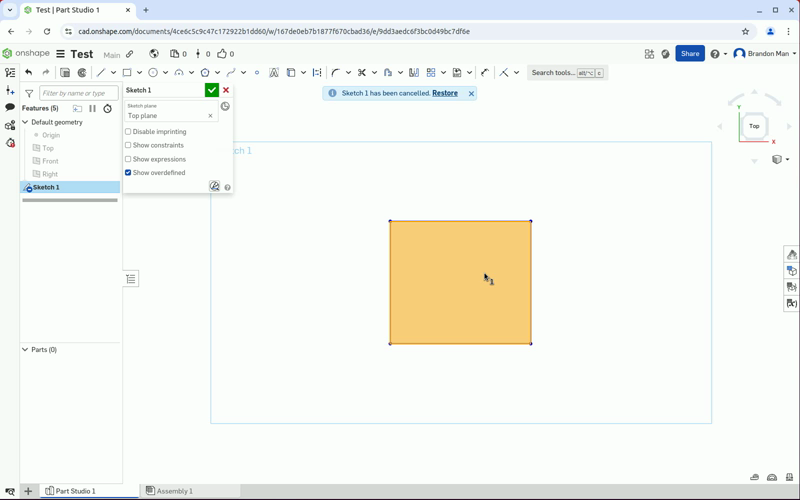
mouse_move(73, 352)
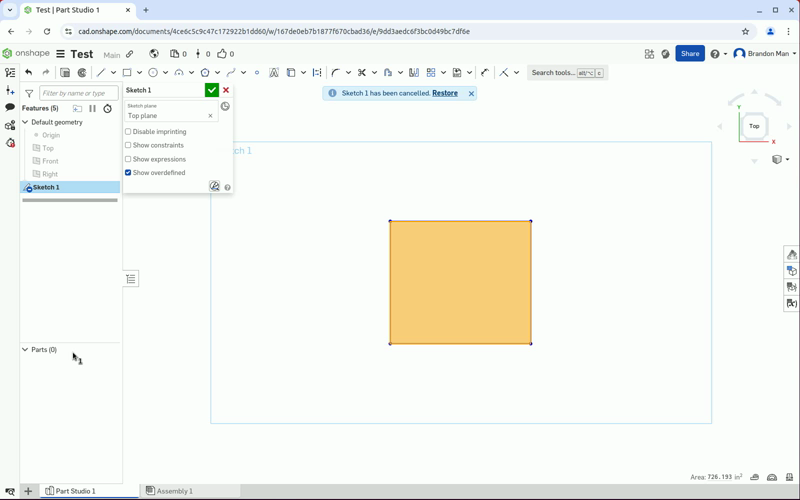
key(shift+y)
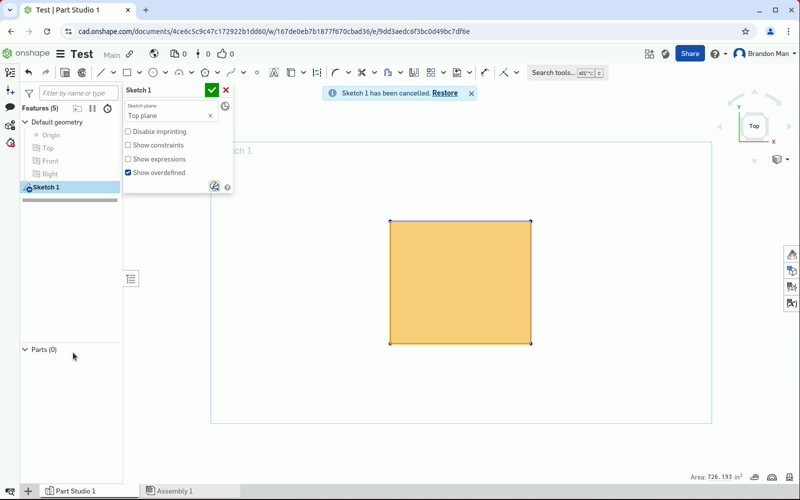
key(shift+e)
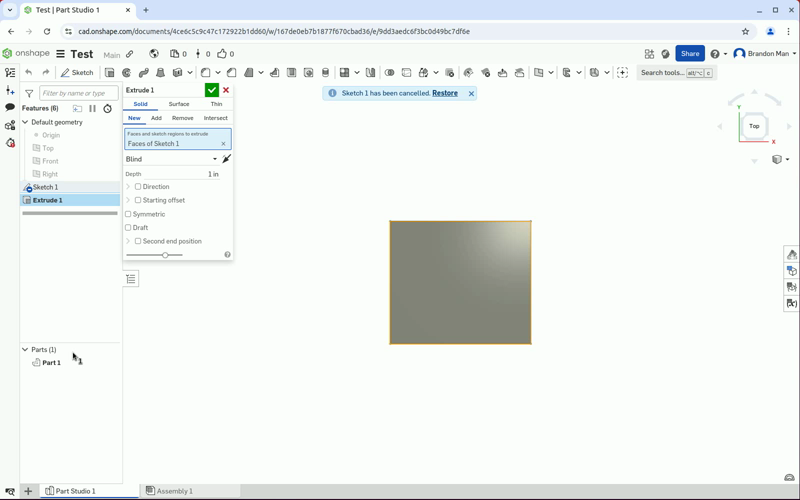
mouse_move(143, 106)
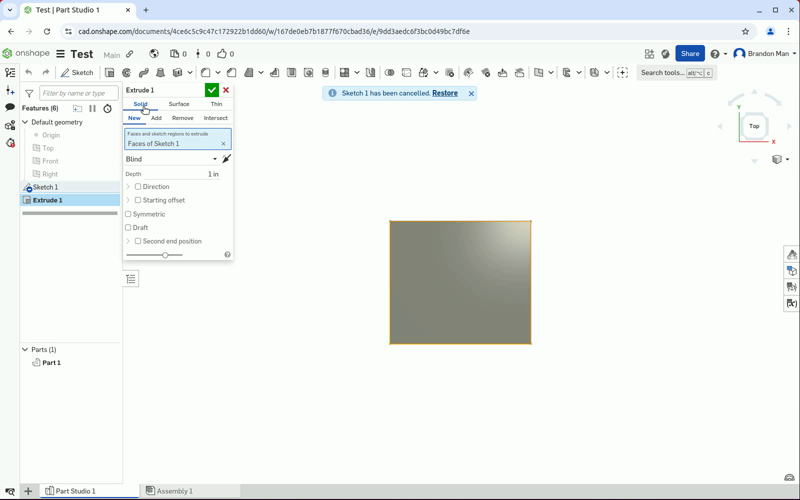
click(143, 106)
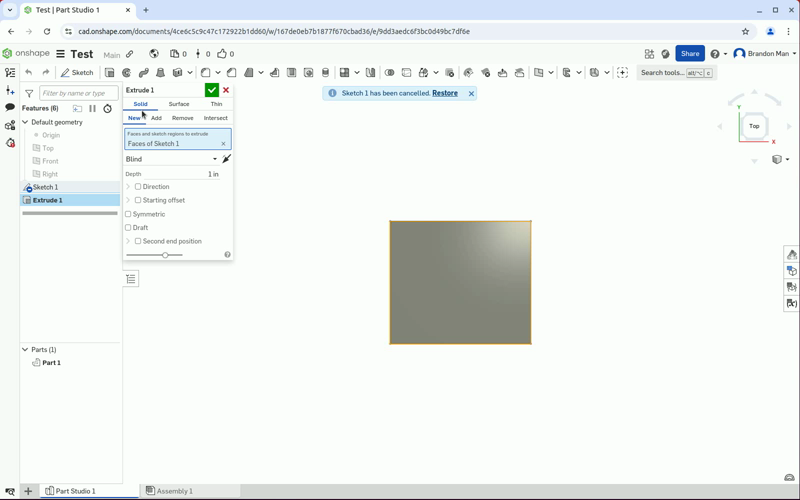
mouse_move(137, 120)
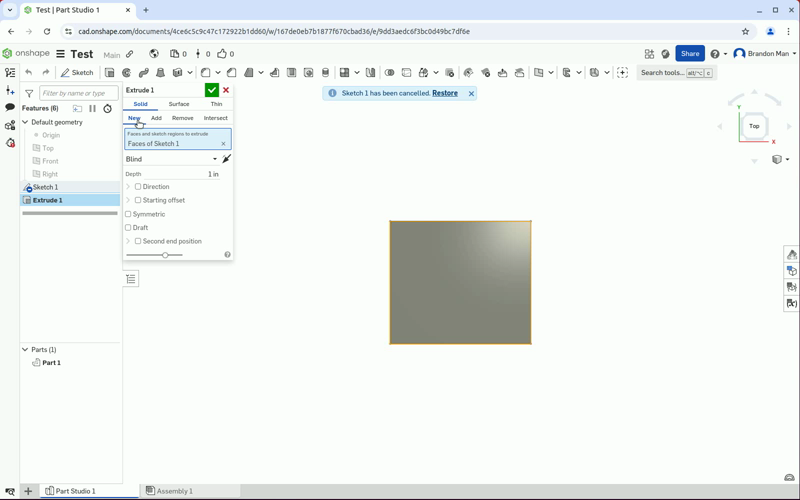
click(137, 120)
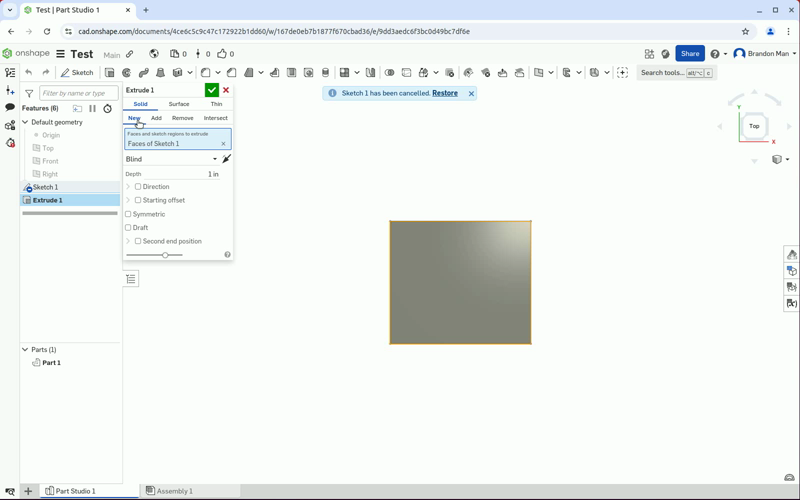
key(tab, 4)
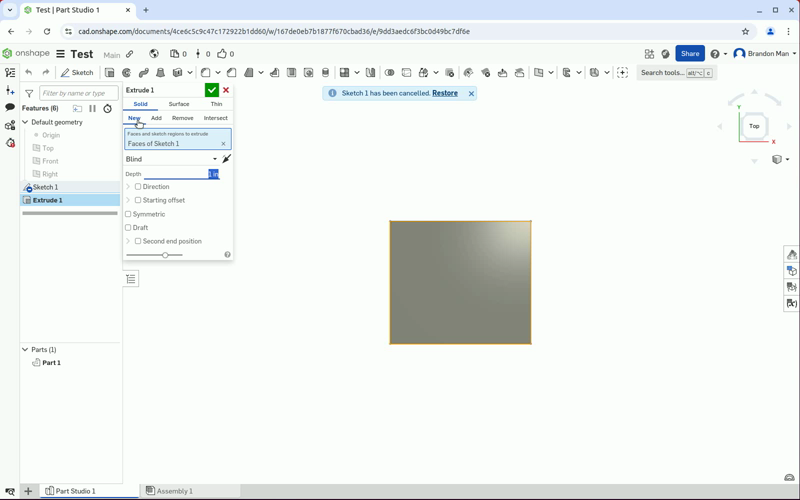
text(0.481)
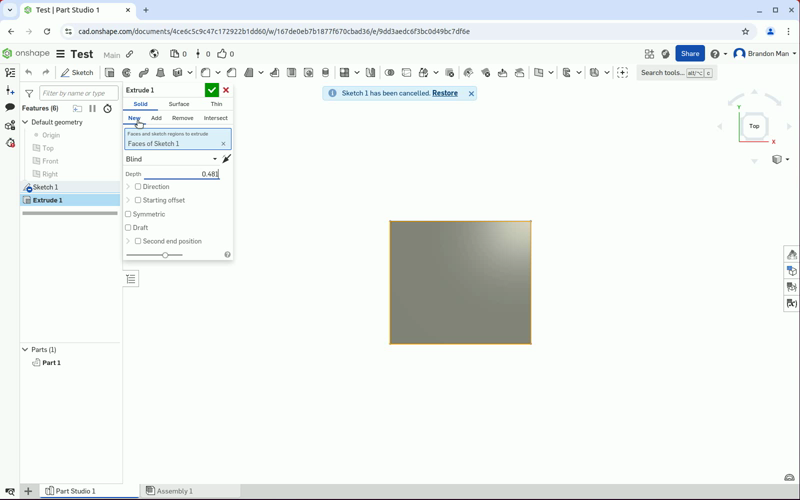
key(enter)
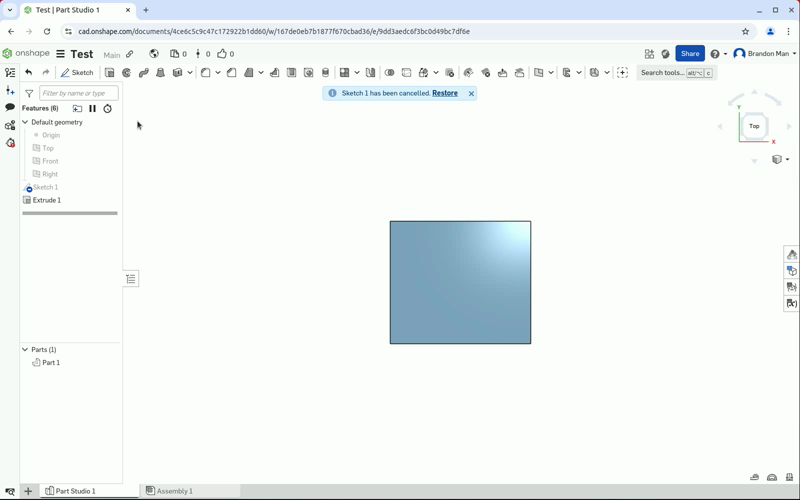
key(shift+h)
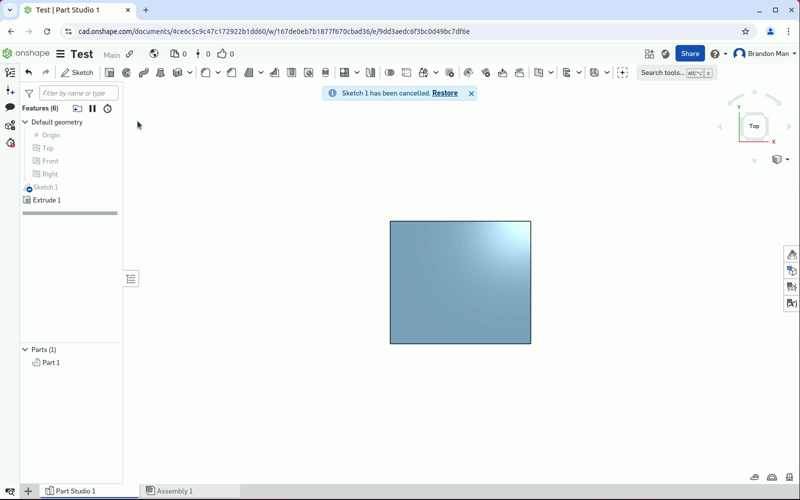
key(shift+h)
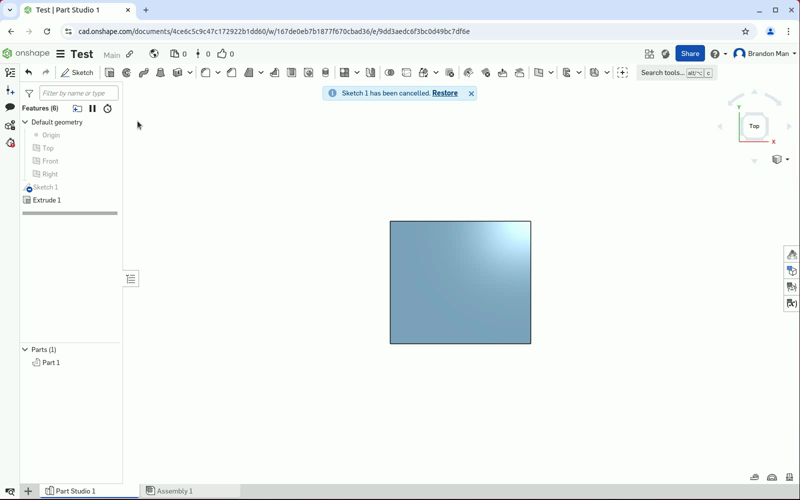
mouse_move(73, 189)
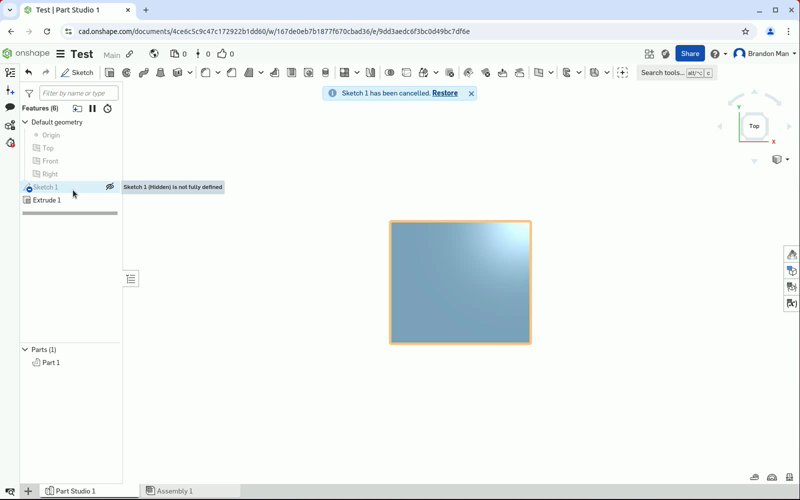
click(73, 189)
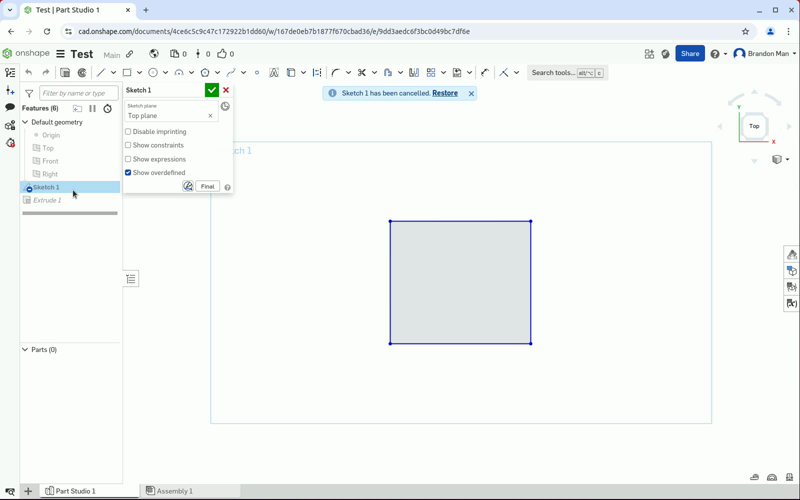
mouse_move(229, 92)
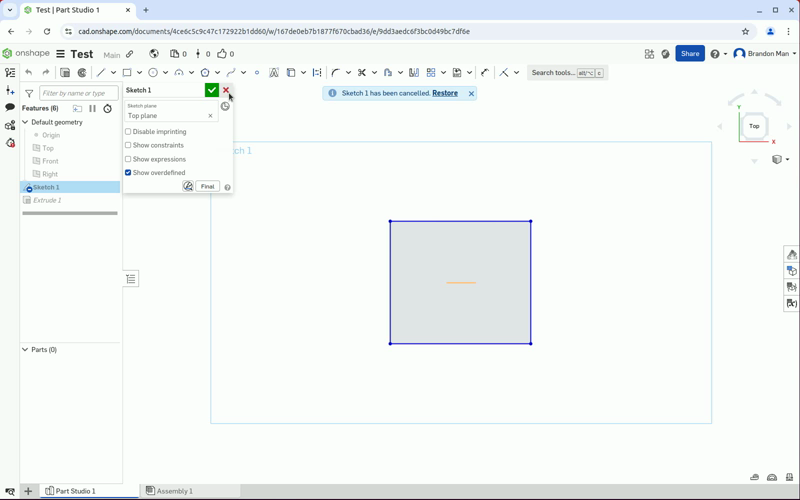
click(229, 92)
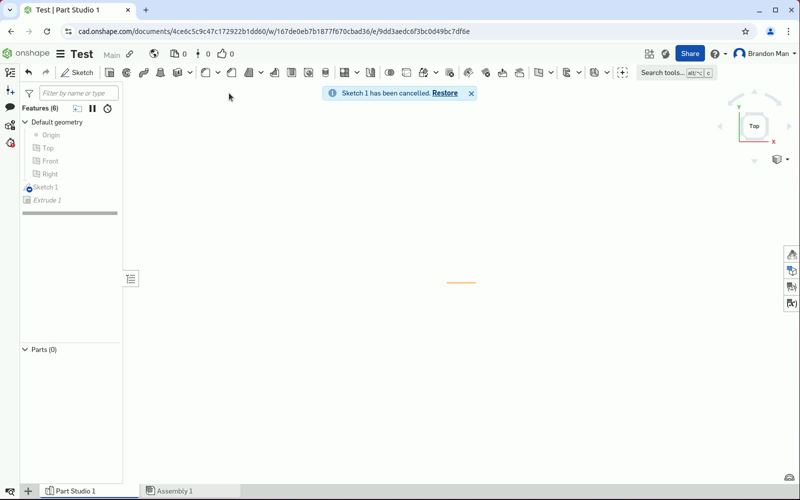
mouse_move(541, 75)
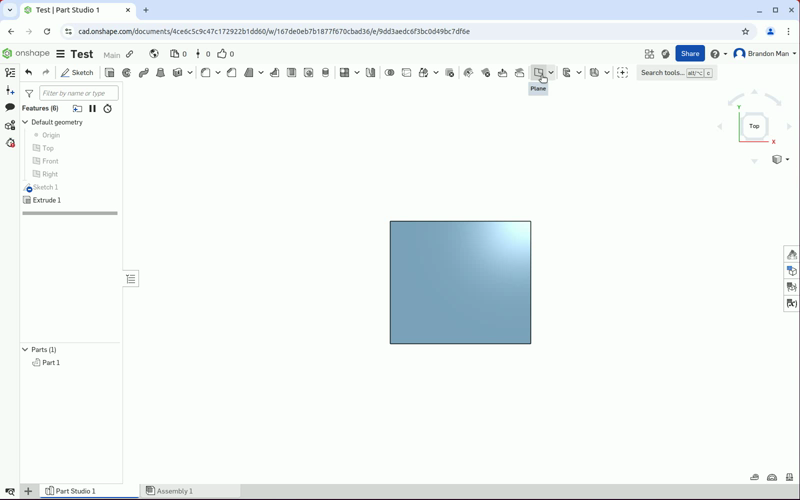
click(541, 75)
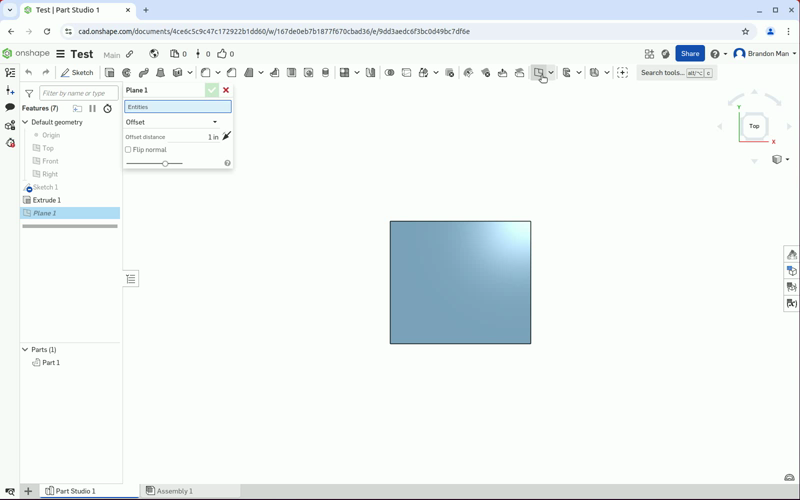
mouse_move(73, 150)
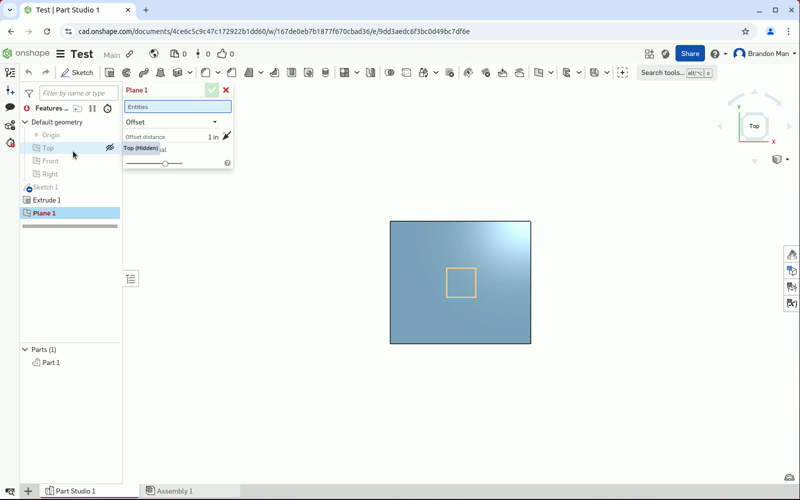
click(73, 150)
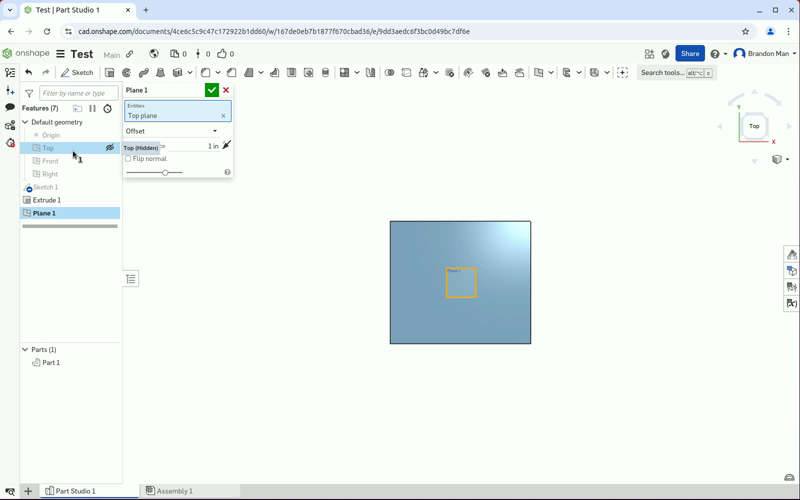
key(tab, 2)
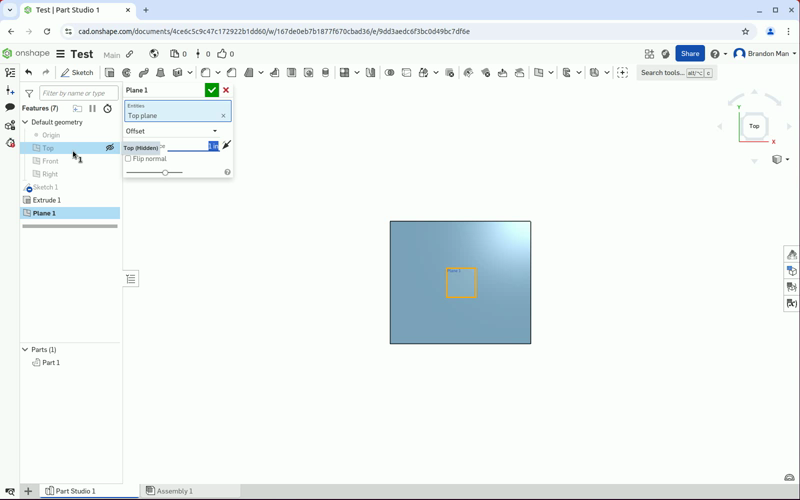
text(0.493)
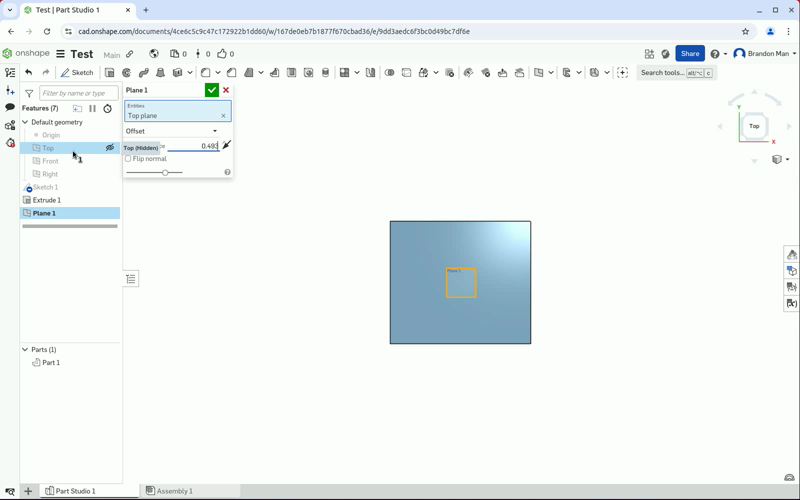
key(enter, 2)
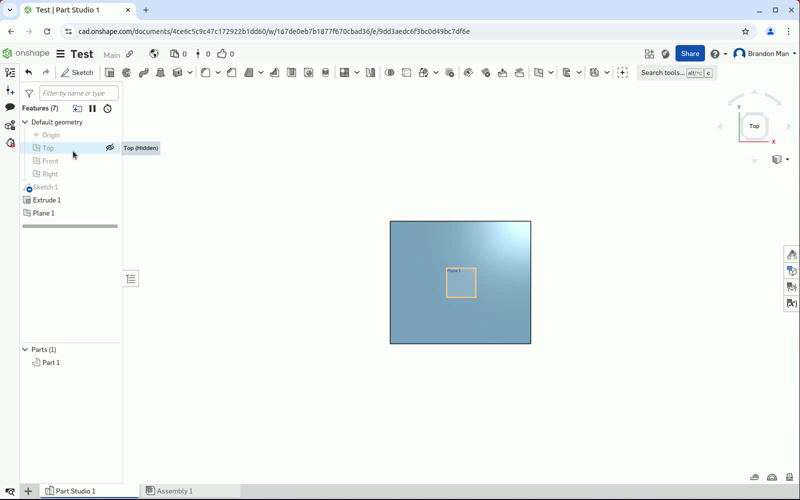
key(shift+s)
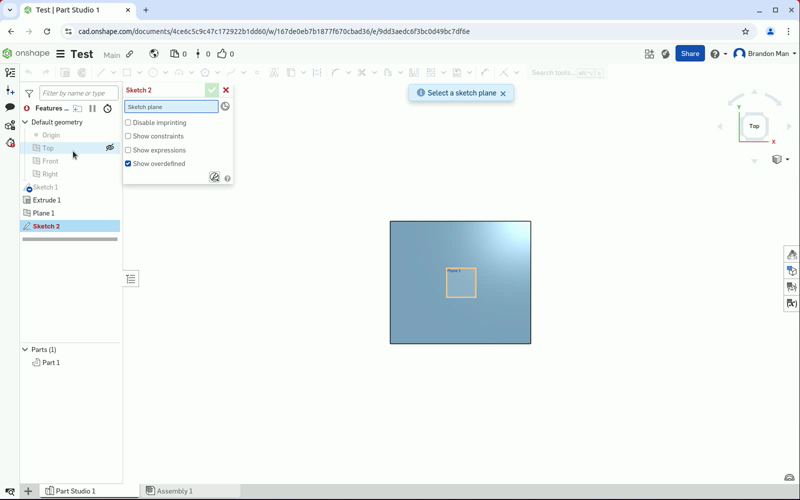
mouse_move(73, 215)
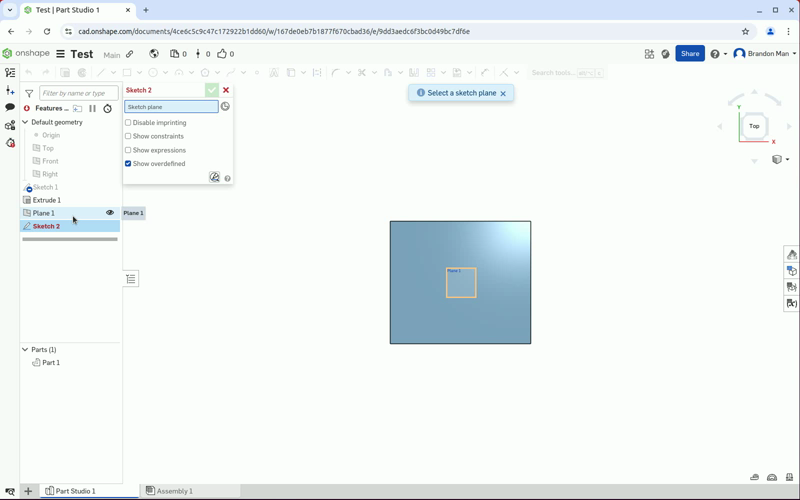
click(73, 215)
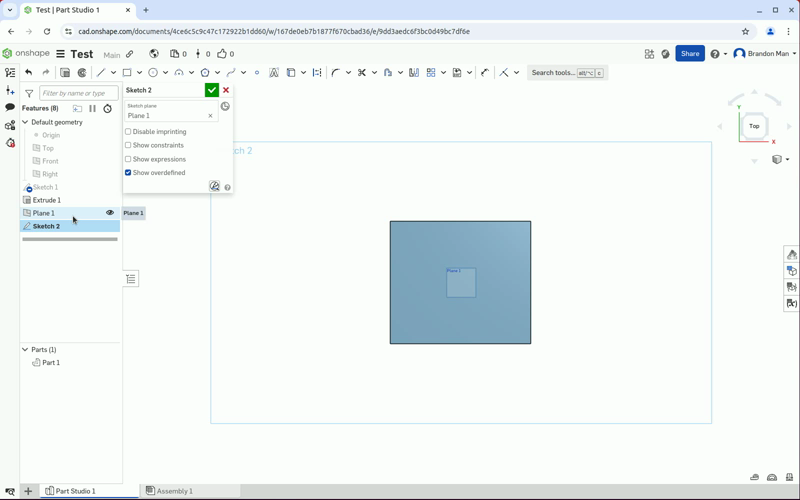
mouse_move(73, 352)
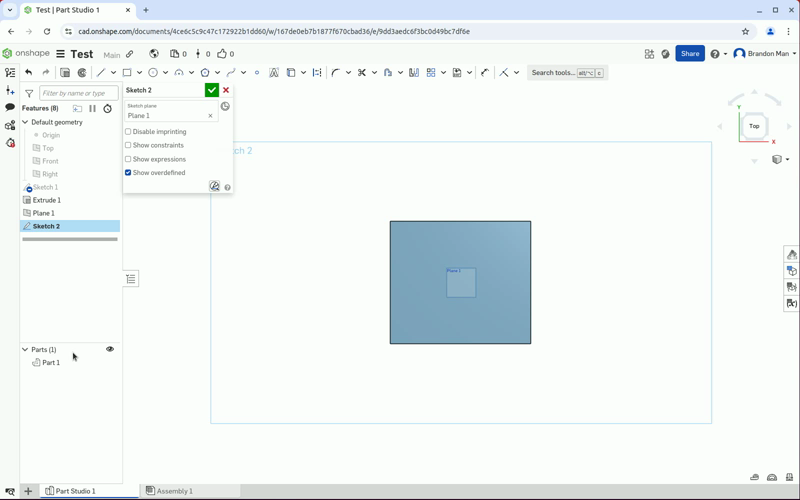
key(y)
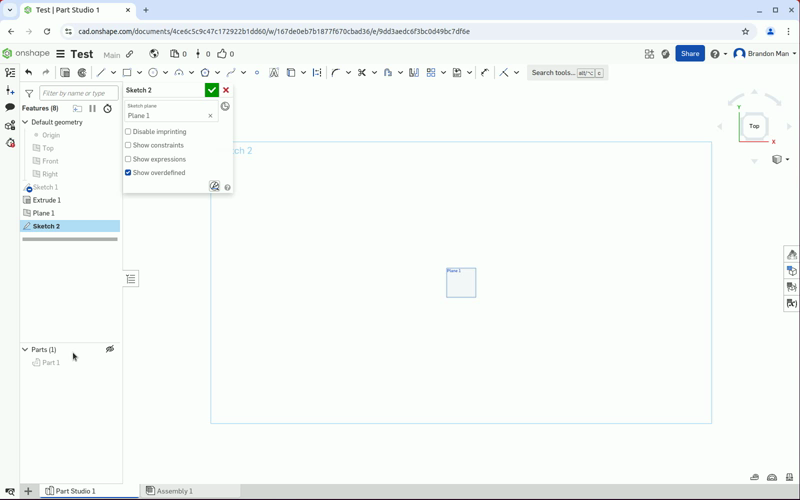
key(l)
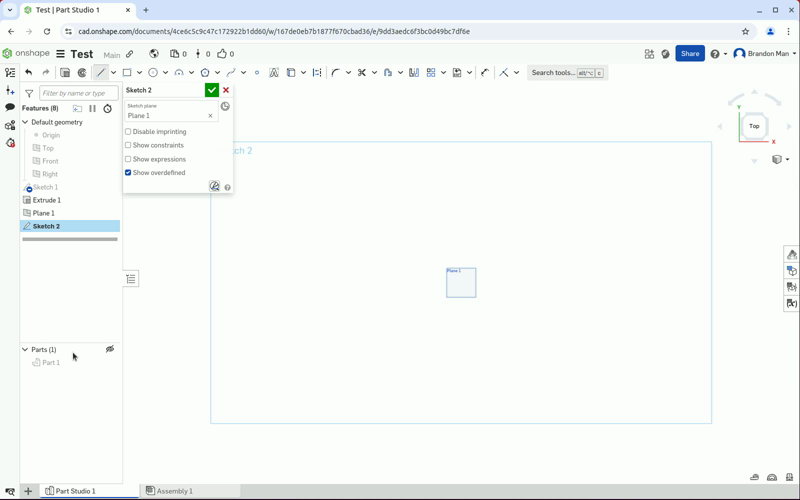
key_down(shift)
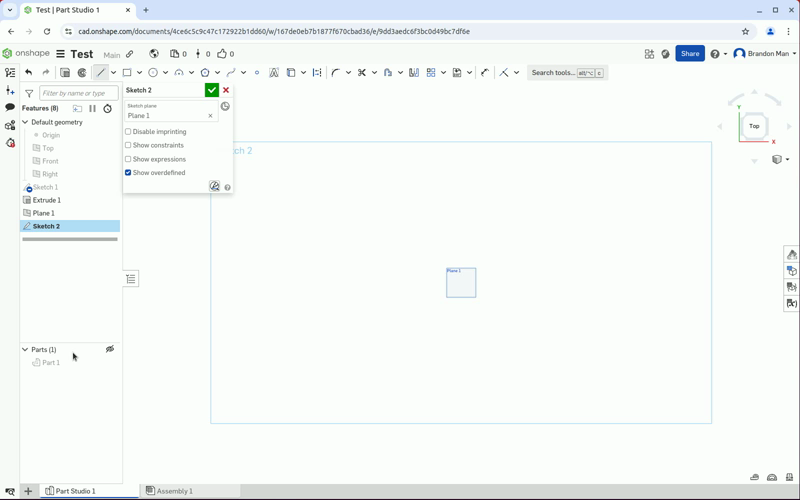
mouse_move(390, 233)
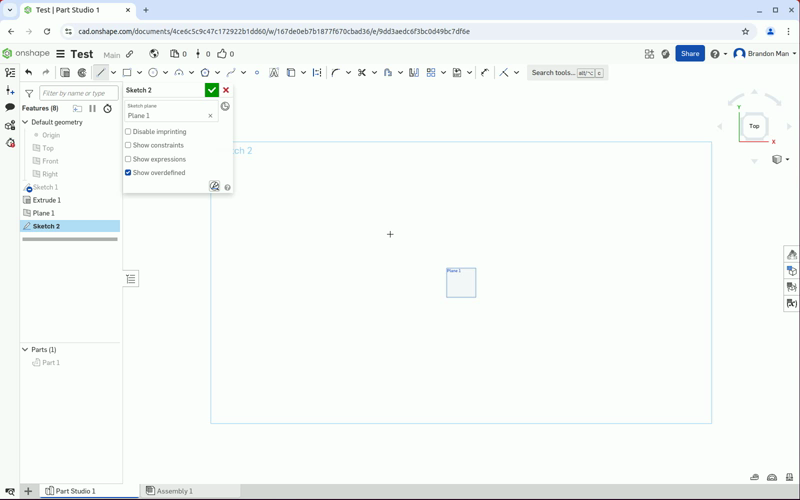
click(390, 233)
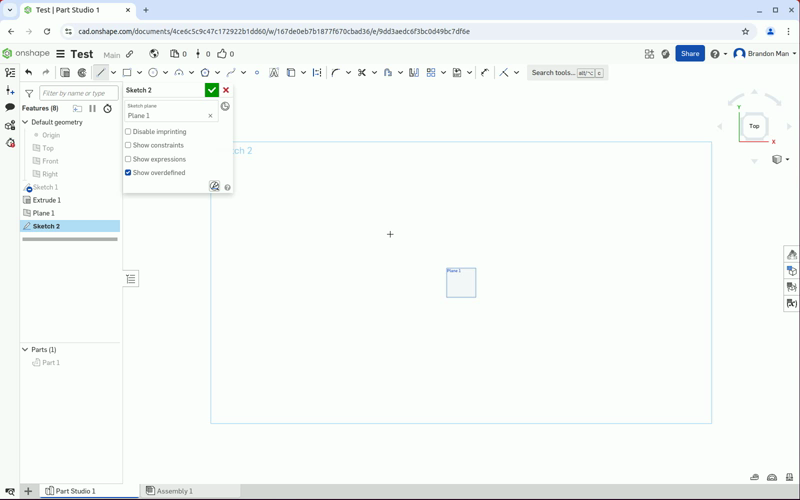
key_up(shift)
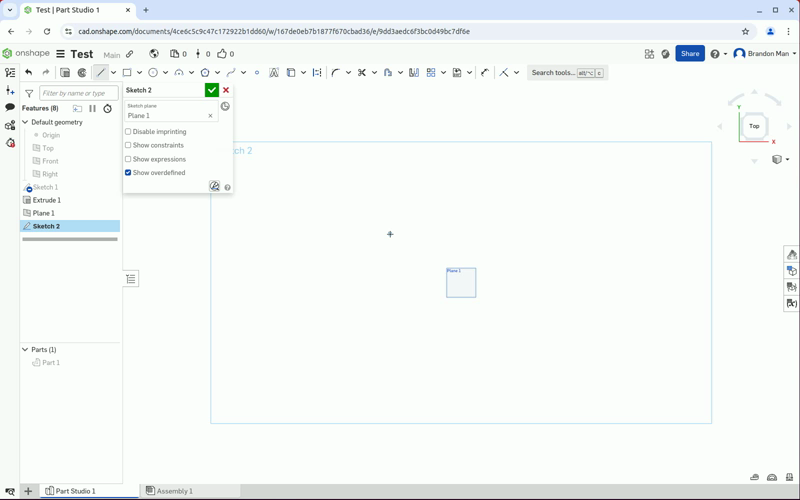
key_down(shift)
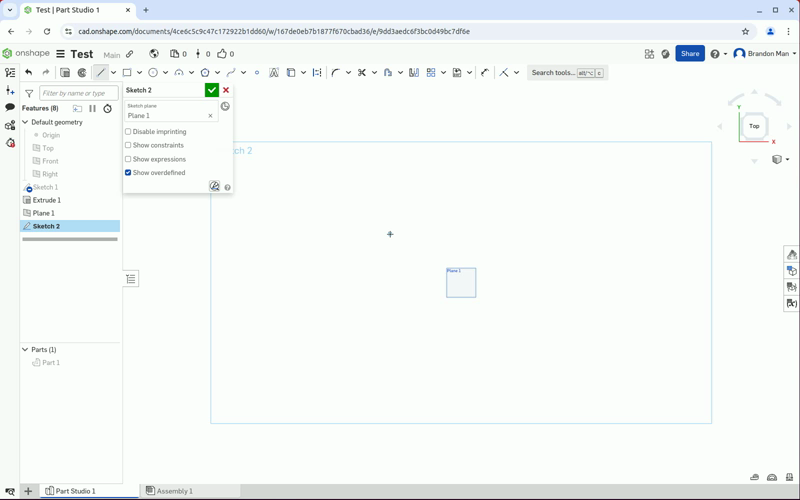
mouse_move(530, 233)
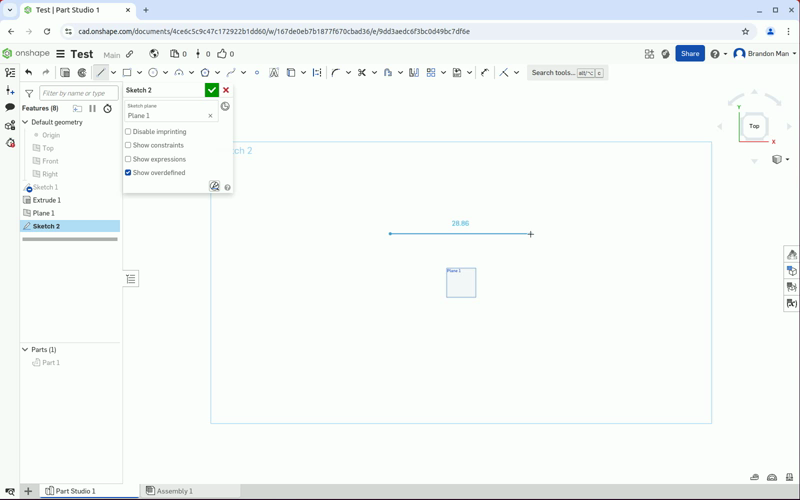
click(530, 233)
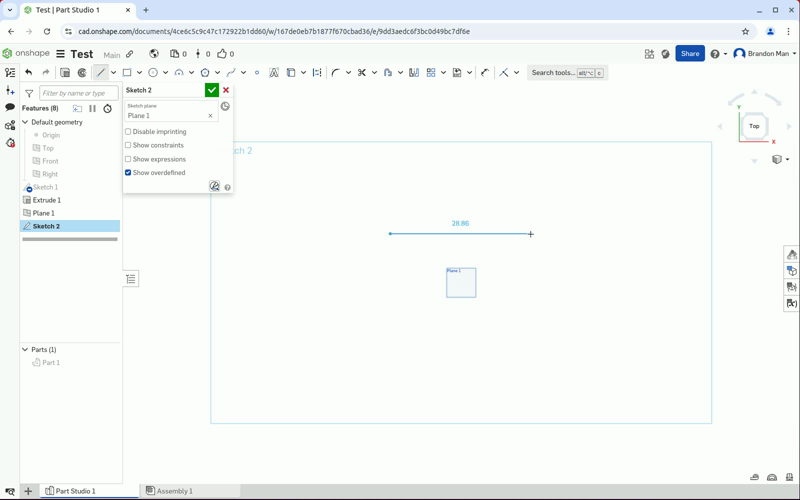
key_up(shift)
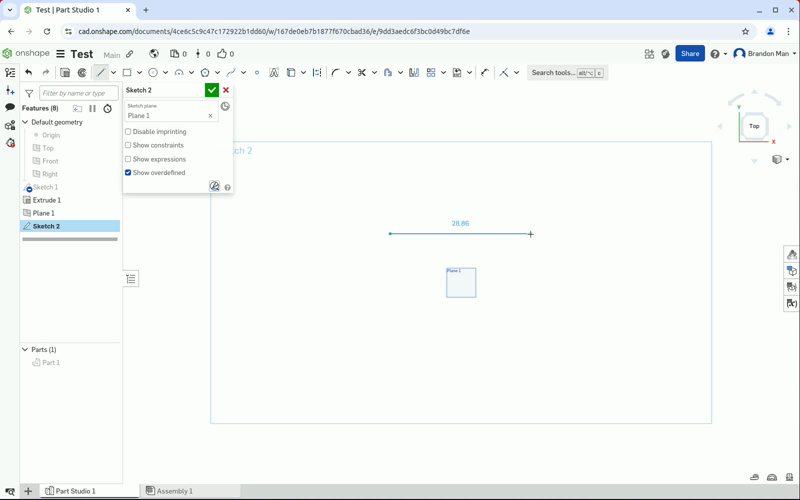
key_down(shift)
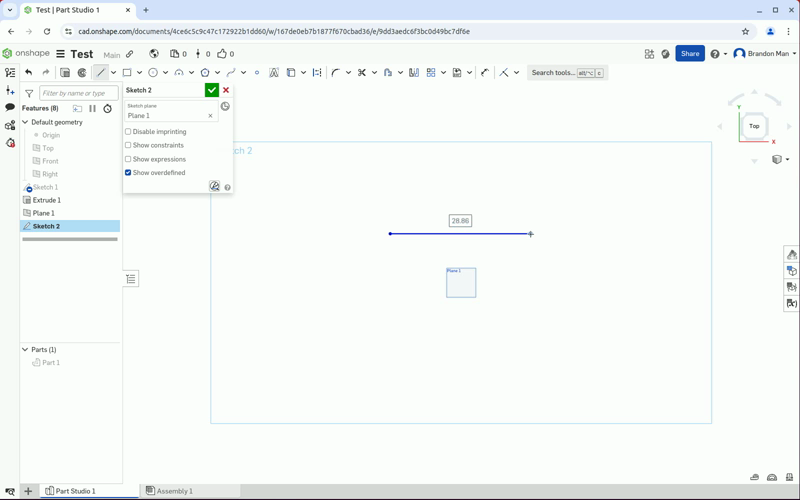
mouse_move(560, 233)
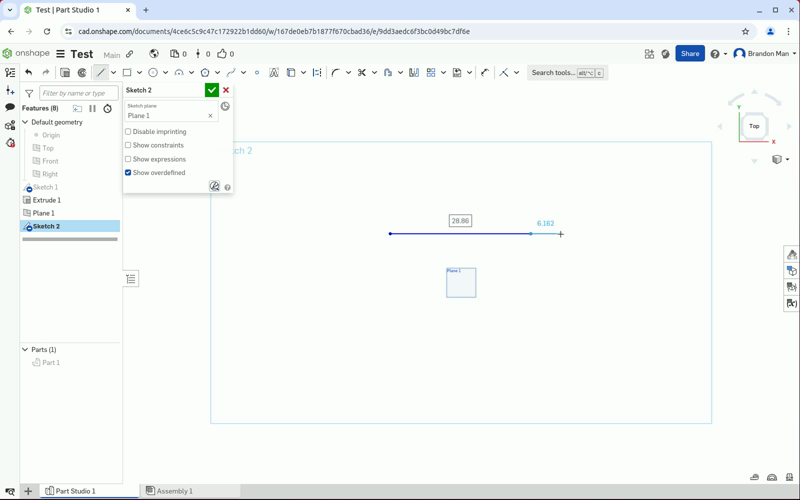
mouse_move(530, 222)
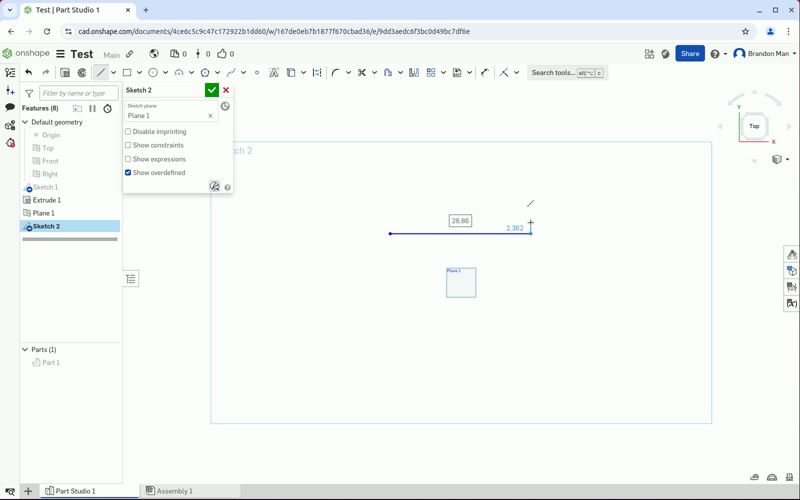
click(530, 222)
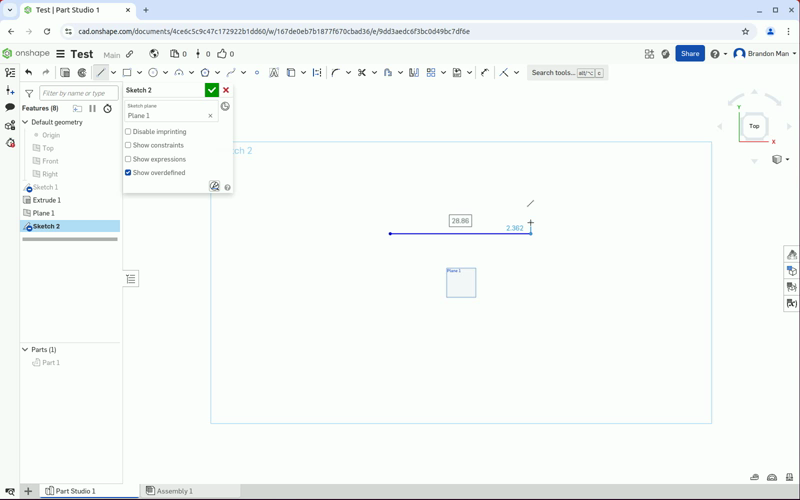
key_up(shift)
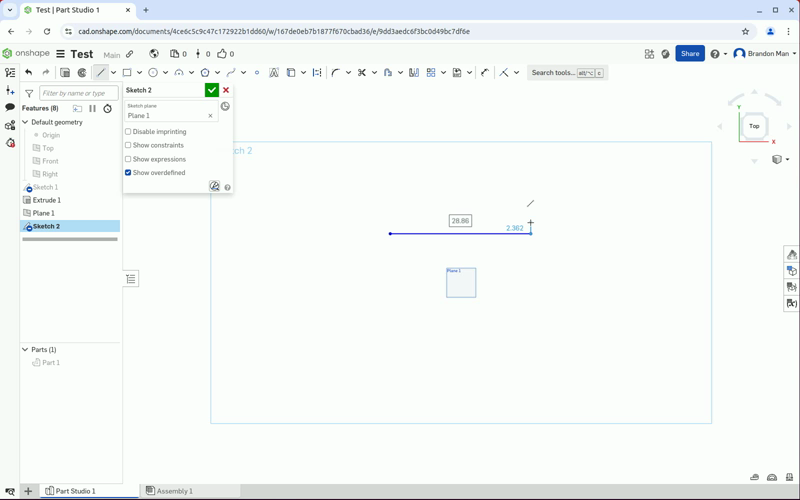
key_down(shift)
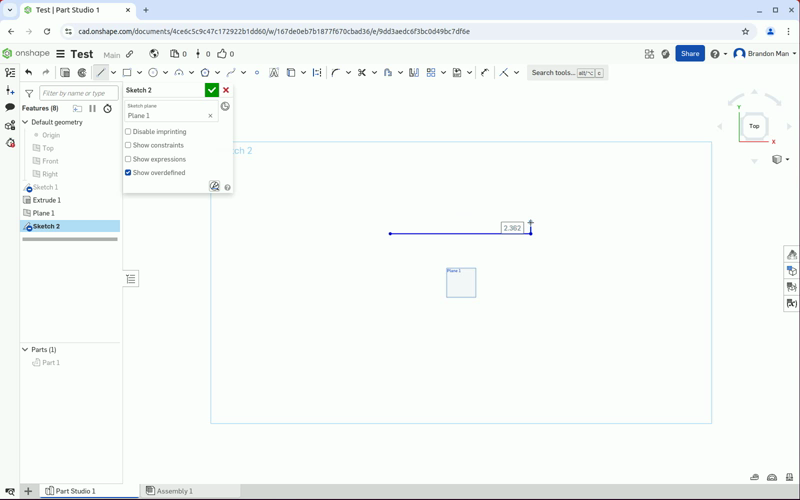
mouse_move(390, 222)
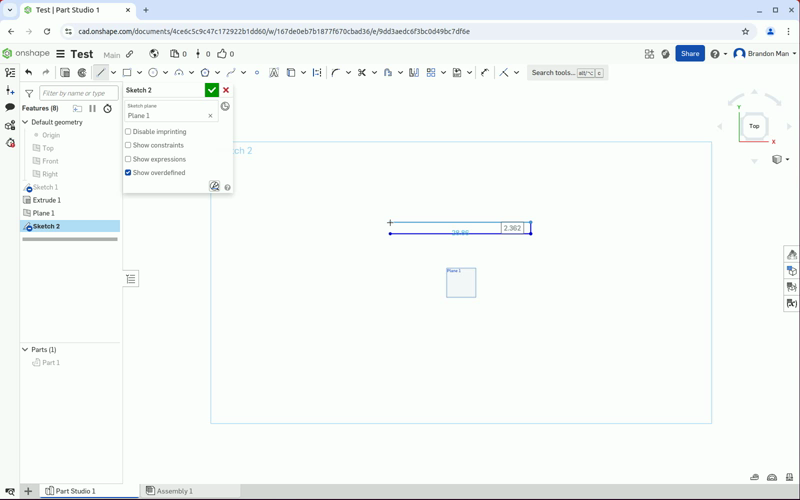
click(390, 222)
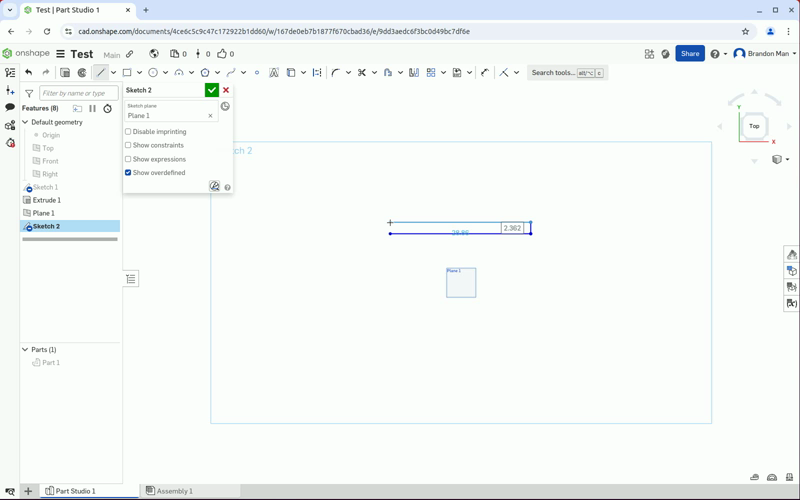
key_up(shift)
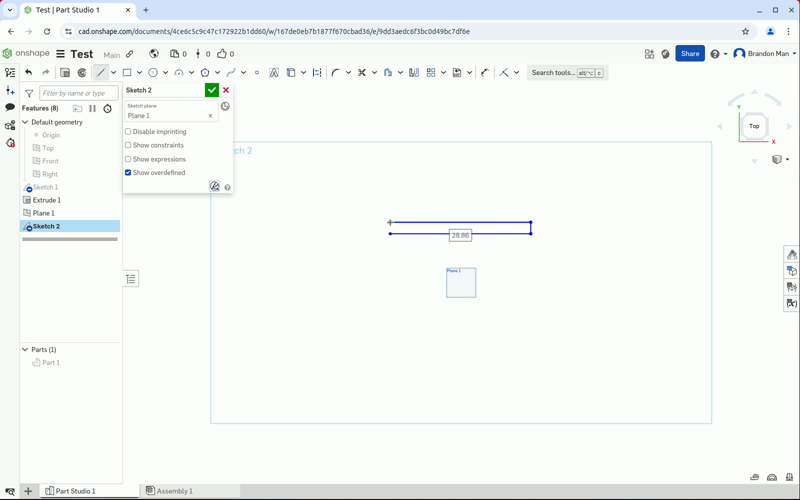
mouse_move(420, 222)
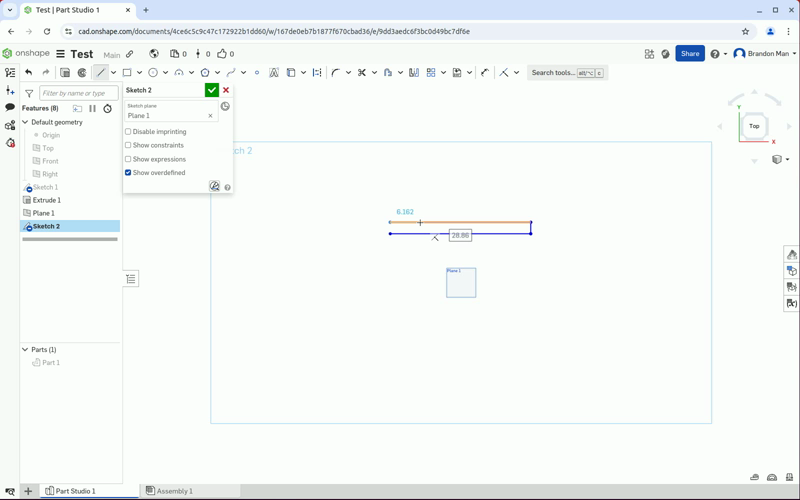
key_down(shift)
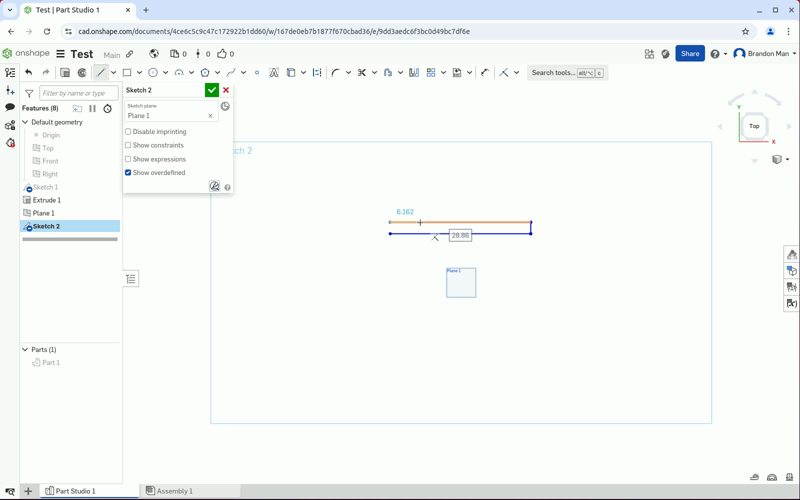
mouse_move(390, 233)
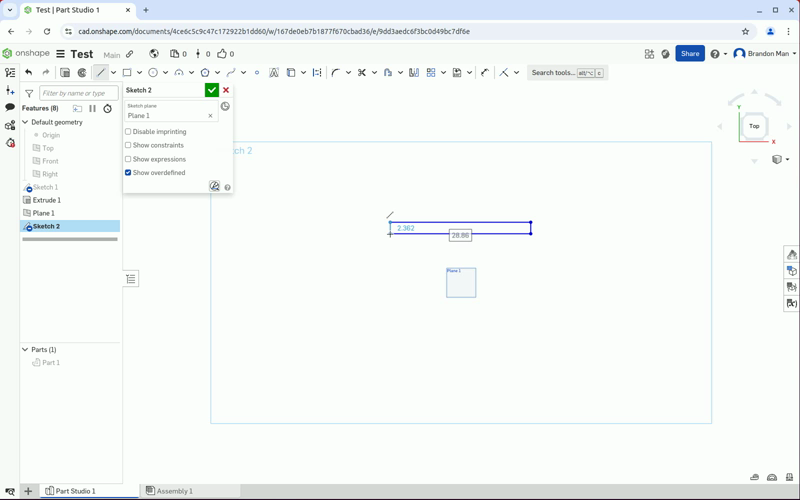
key_up(shift)
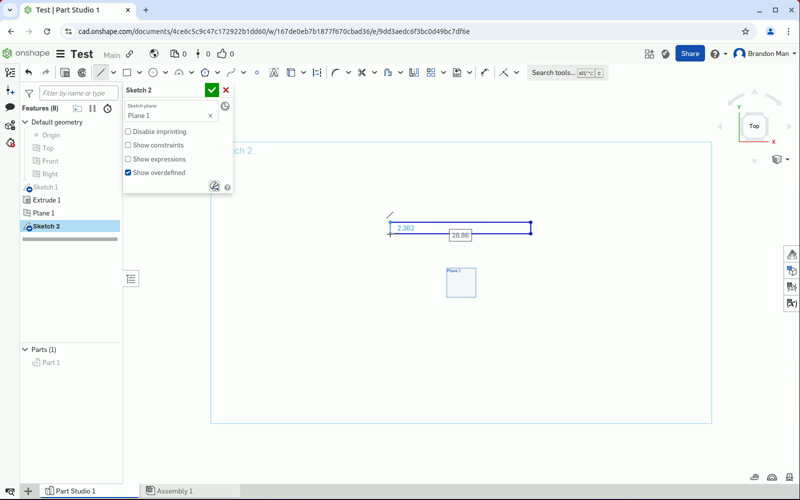
click(390, 233)
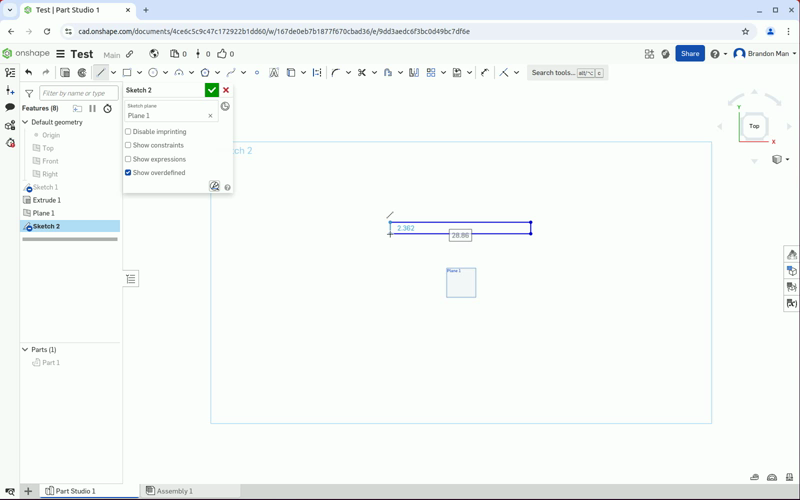
key(esc)
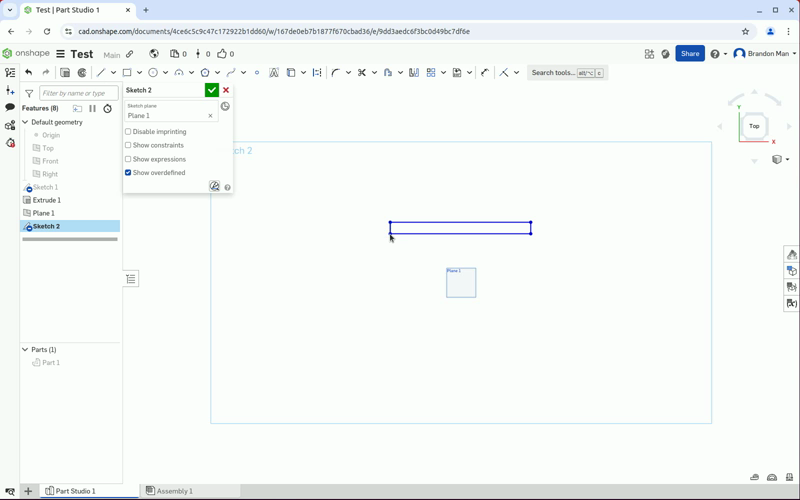
mouse_move(397, 224)
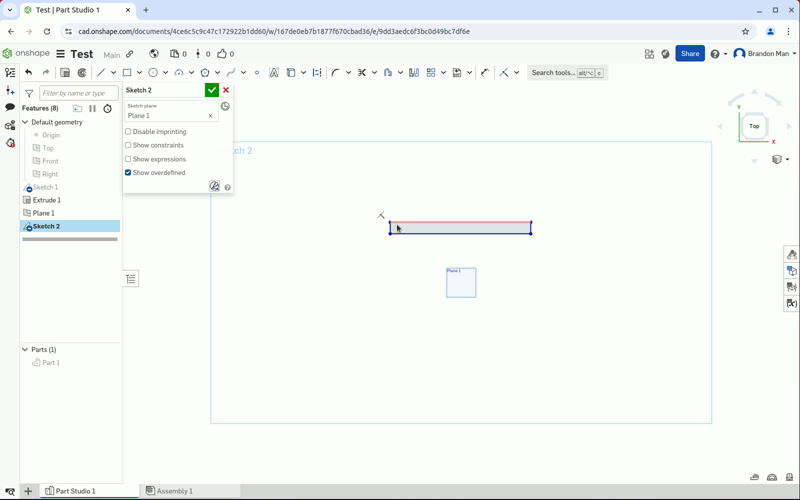
scroll(6)
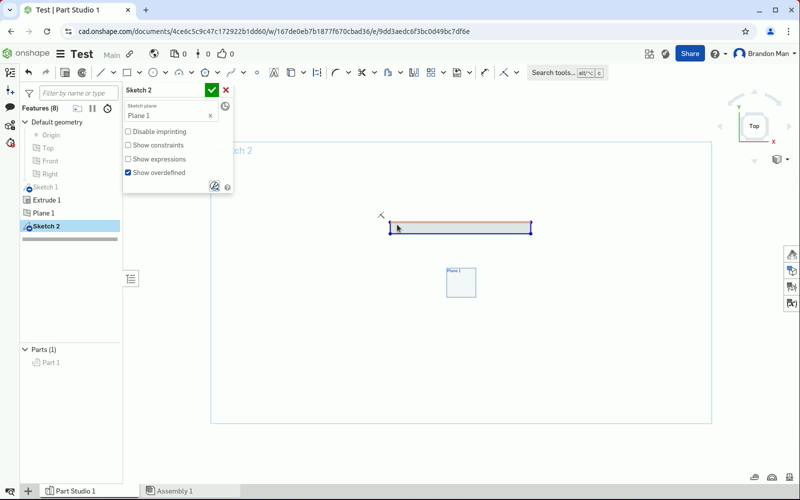
scroll(6)
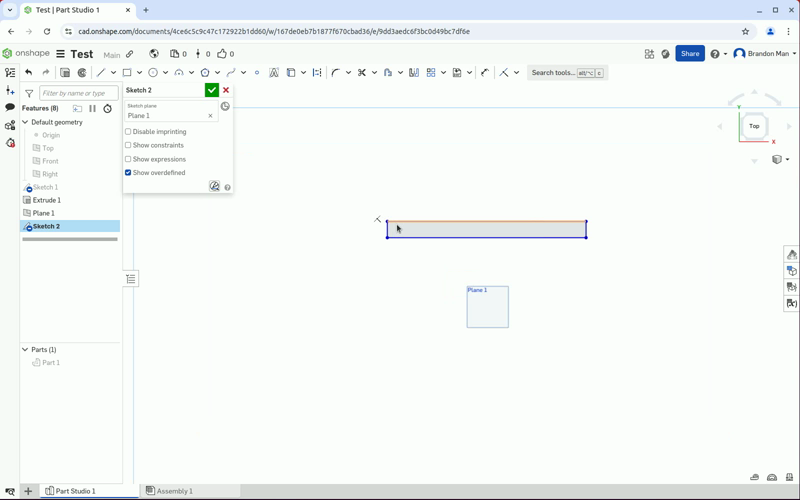
scroll(6)
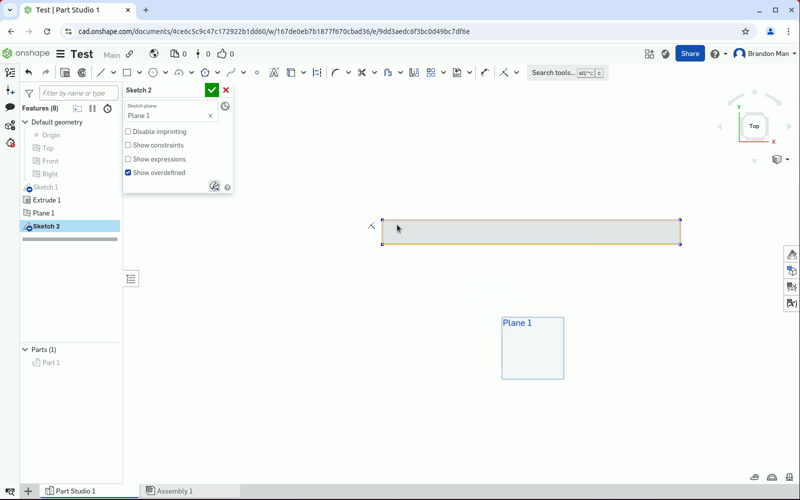
scroll(6)
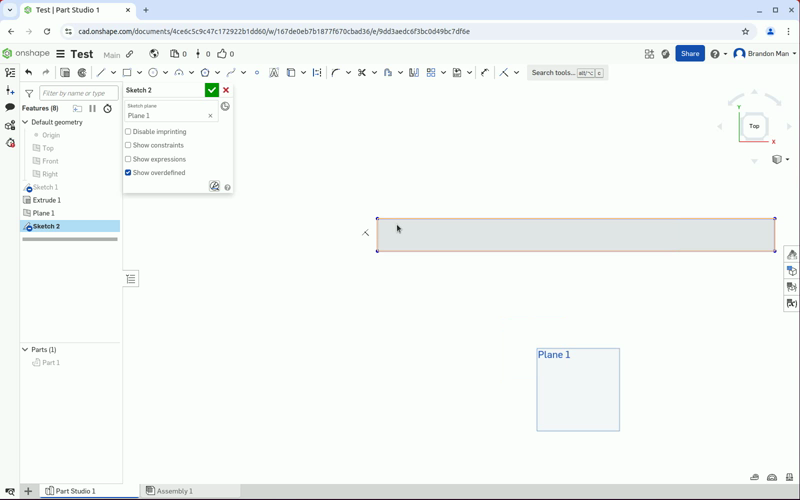
scroll(6)
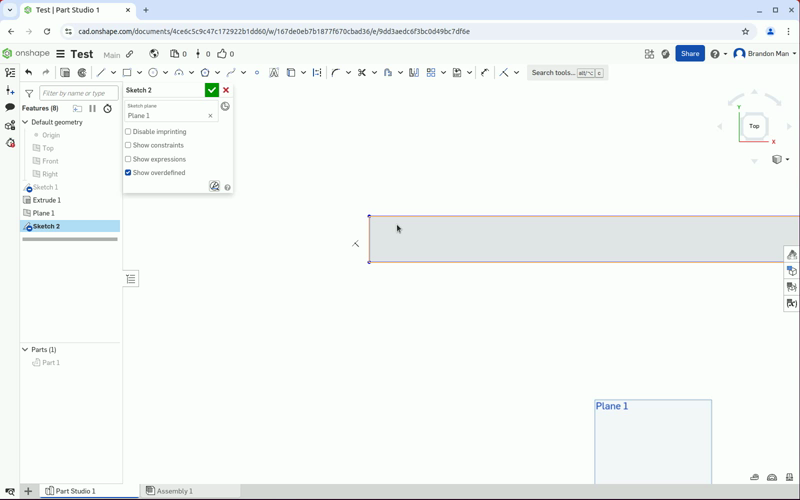
scroll(6)
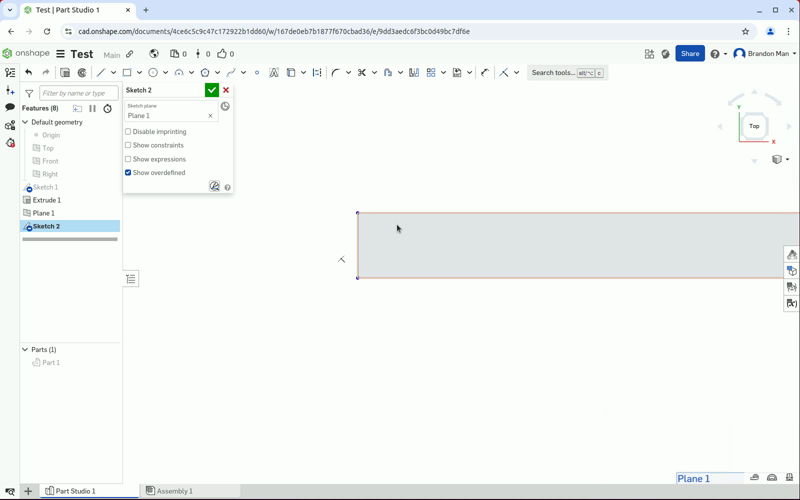
scroll(6)
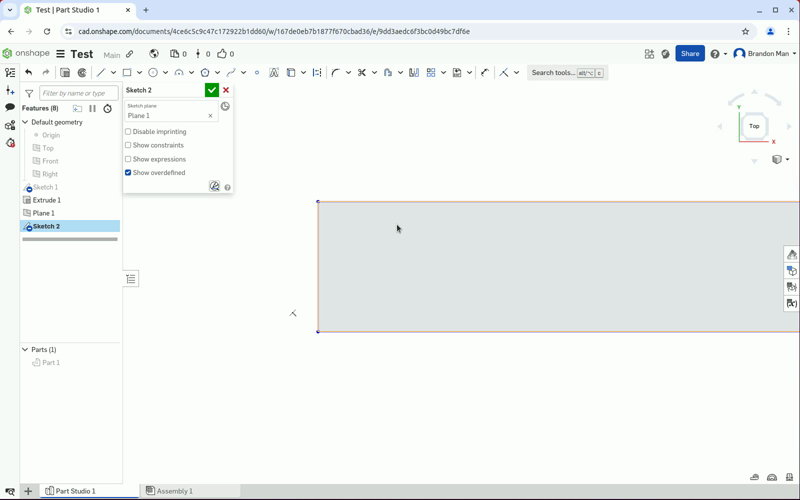
click(397, 224)
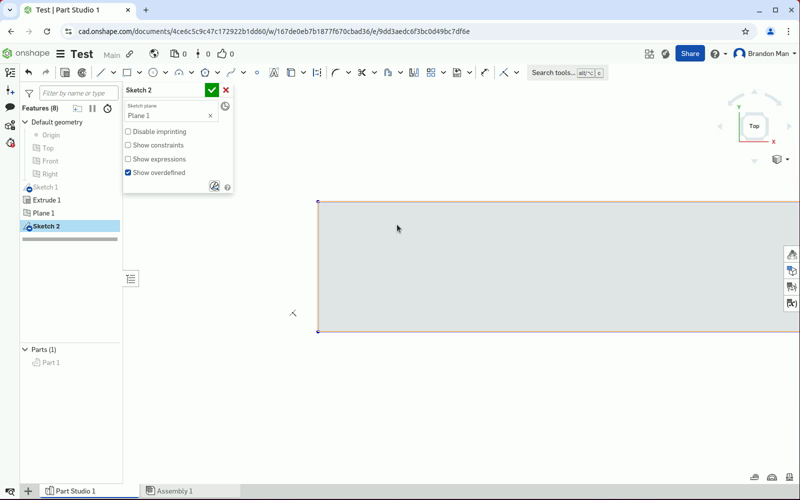
scroll(-6)
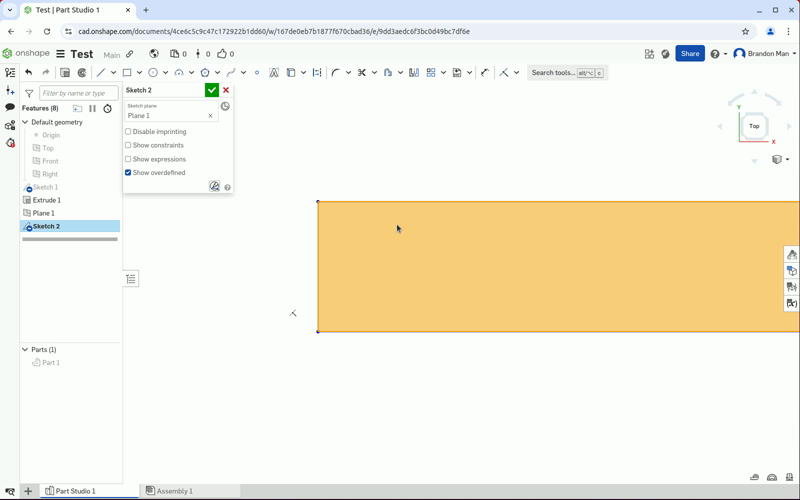
scroll(-6)
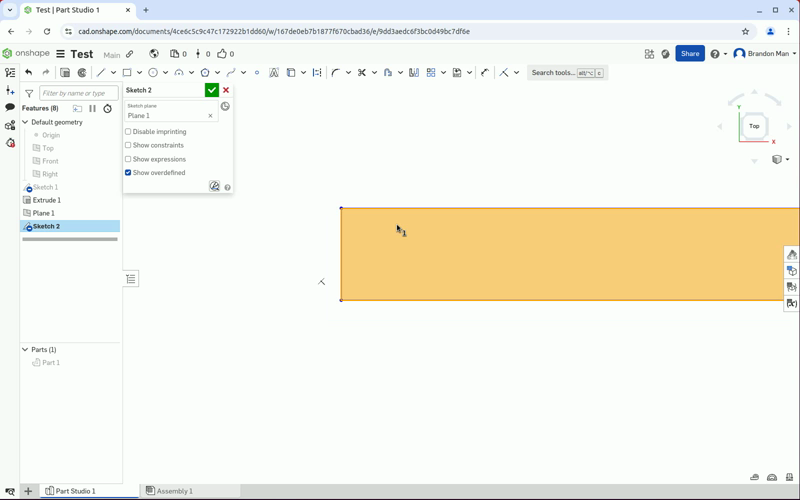
scroll(-6)
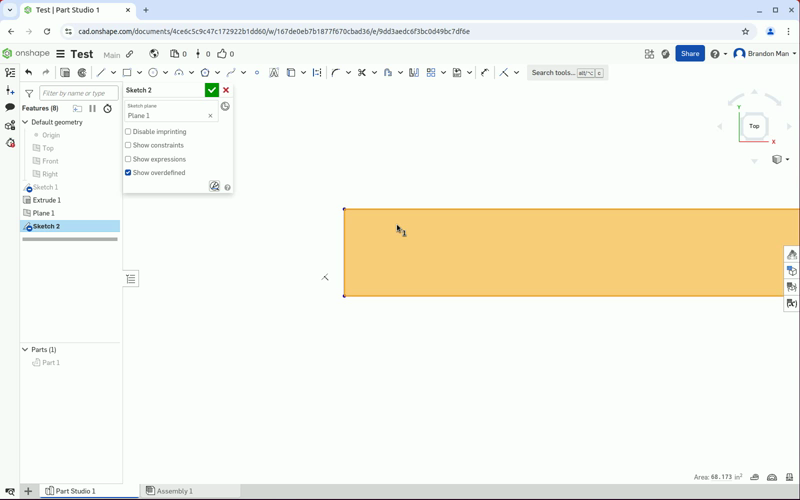
scroll(-6)
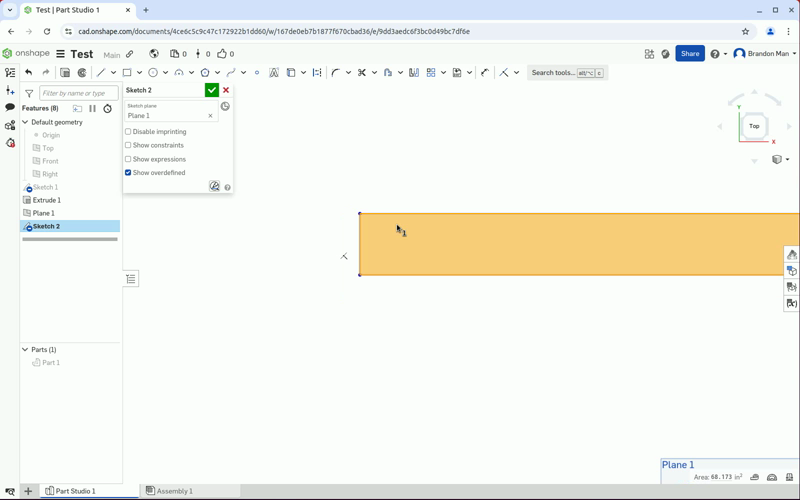
scroll(-6)
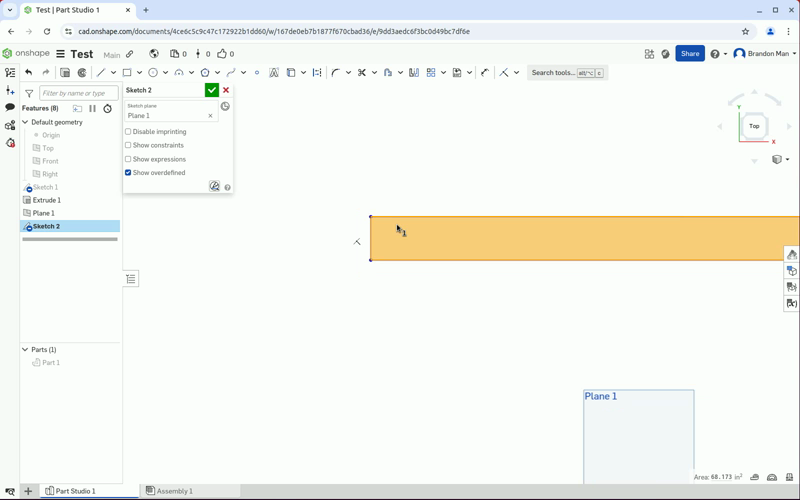
scroll(-6)
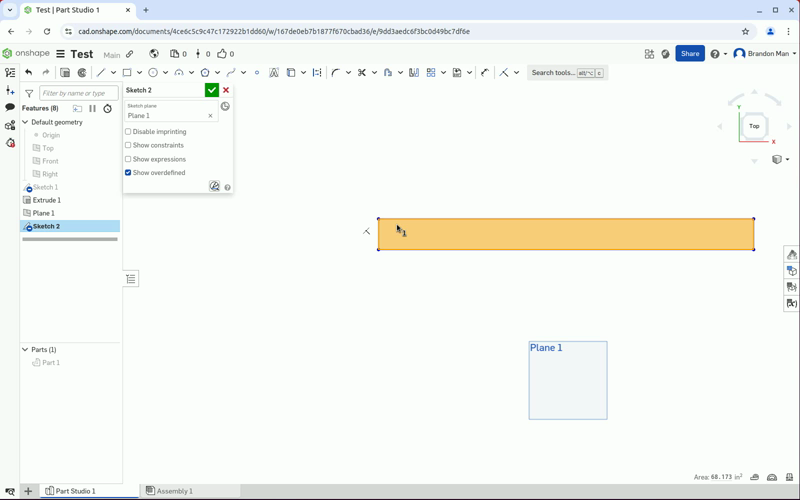
scroll(-6)
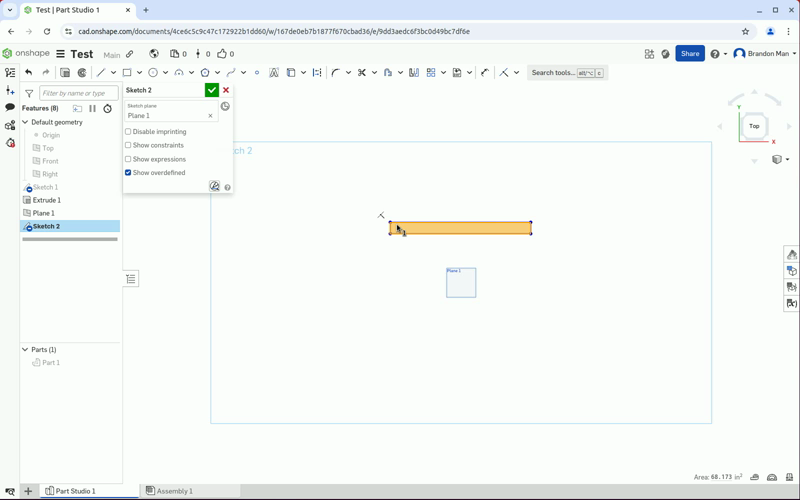
mouse_move(73, 352)
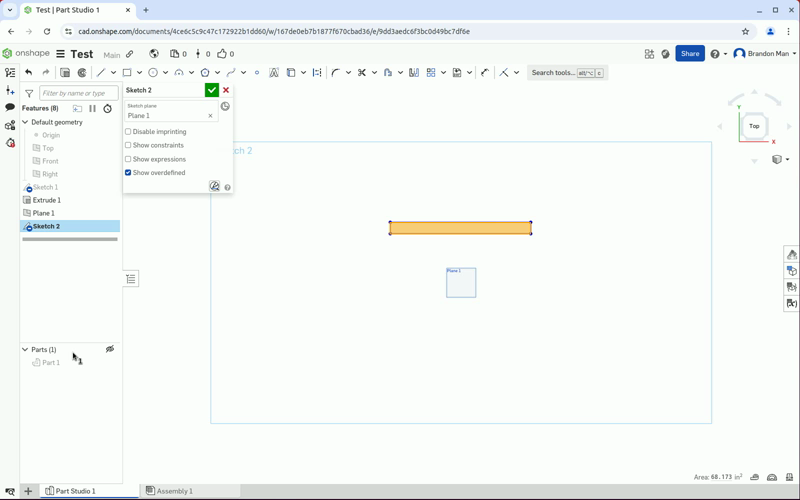
key(shift+y)
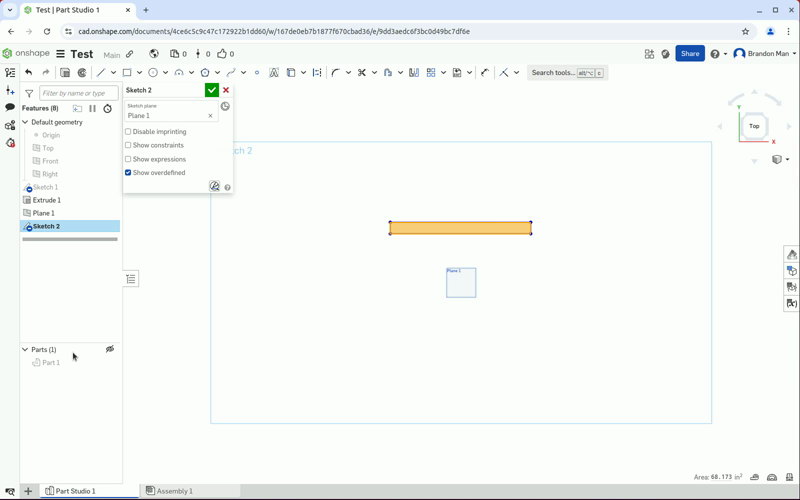
key(shift+e)
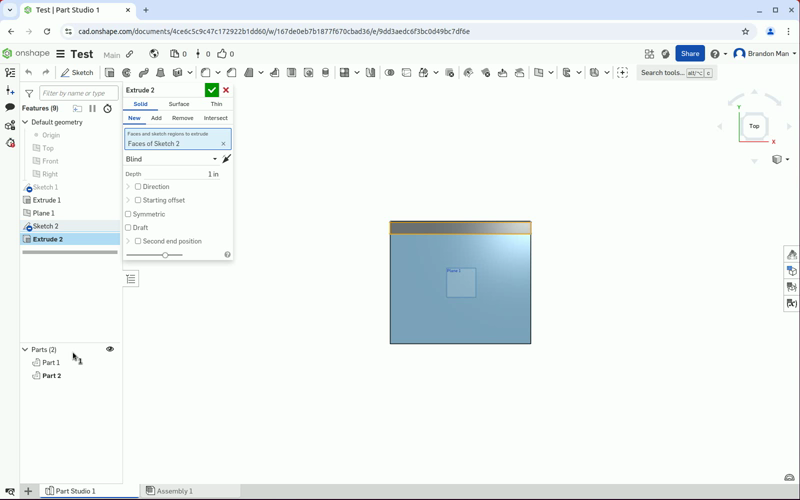
mouse_move(143, 106)
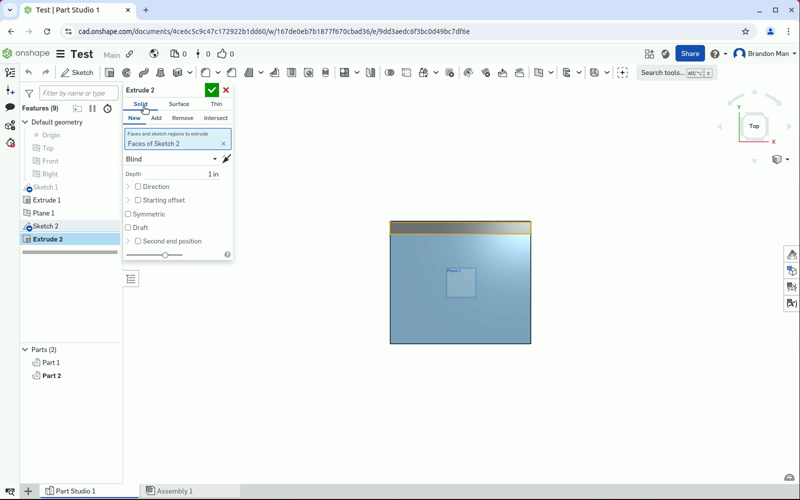
click(143, 106)
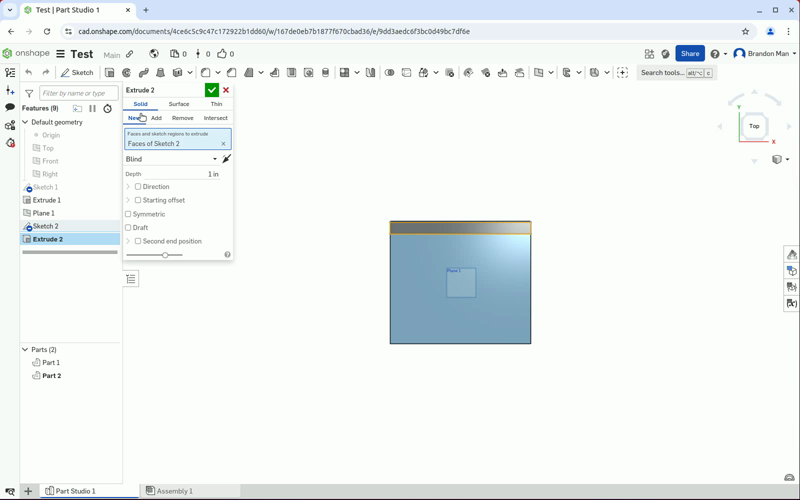
mouse_move(137, 120)
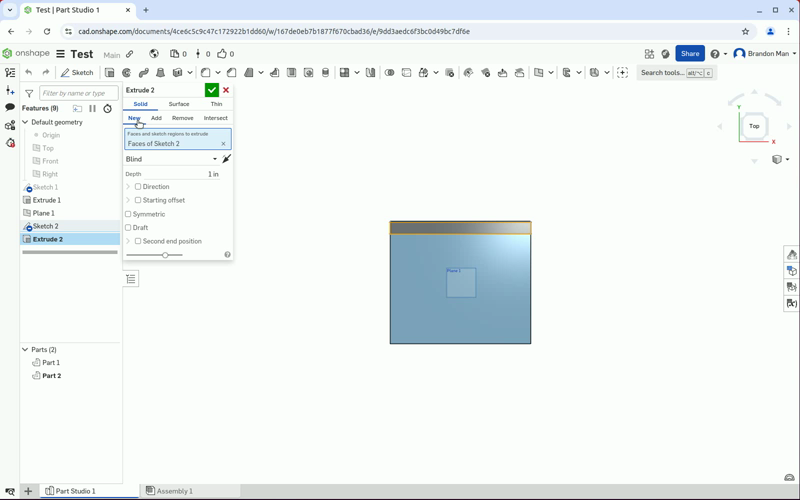
click(137, 120)
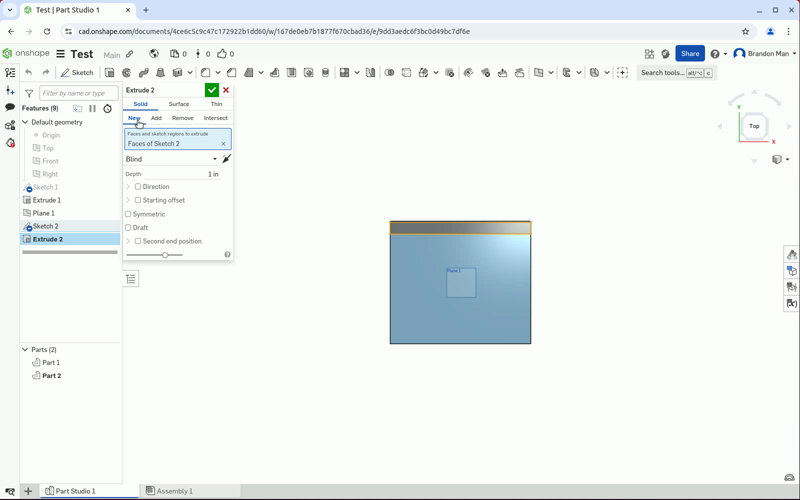
key(tab, 4)
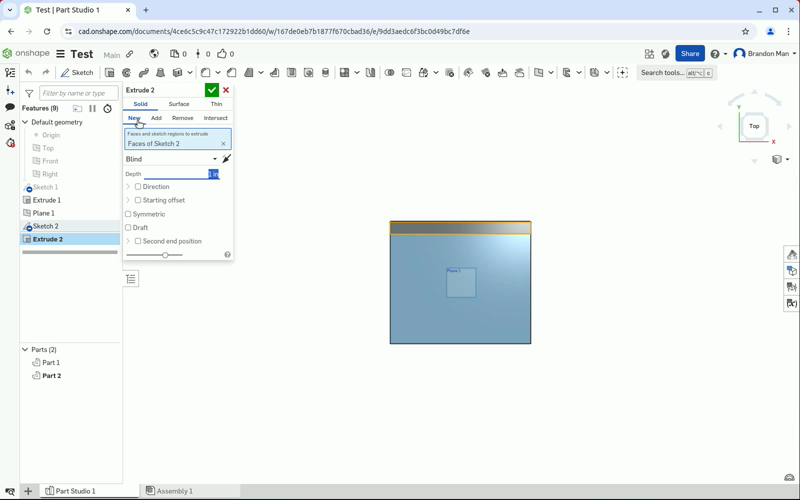
text(10.11)
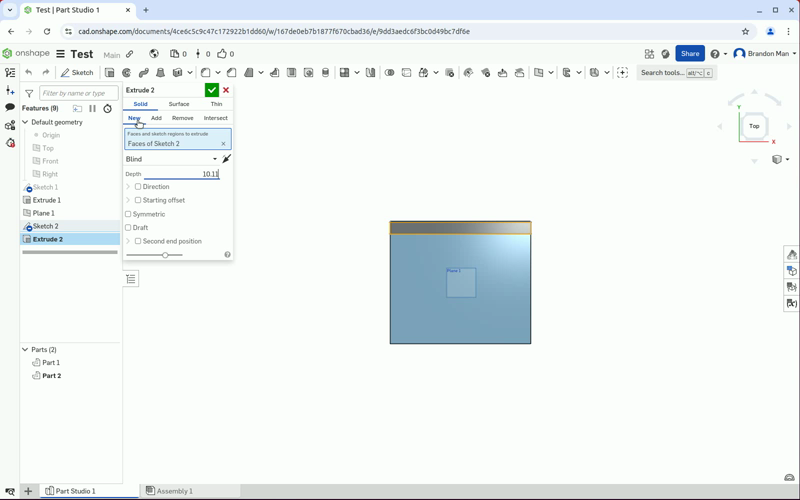
key(enter)
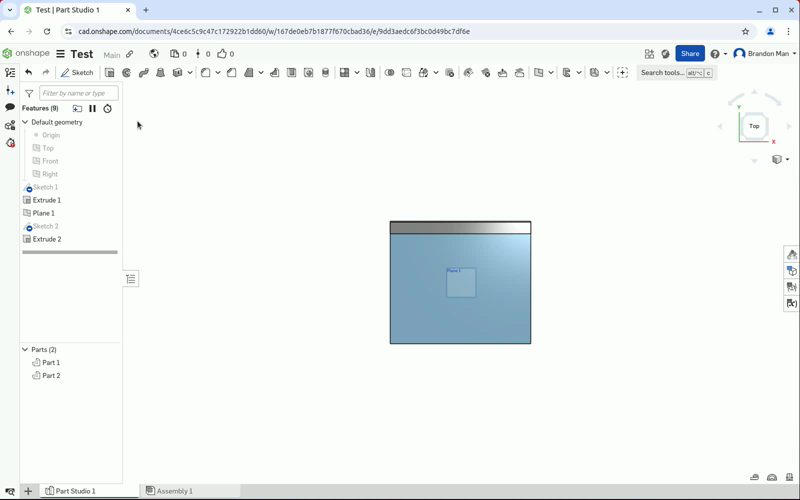
key(shift+h)
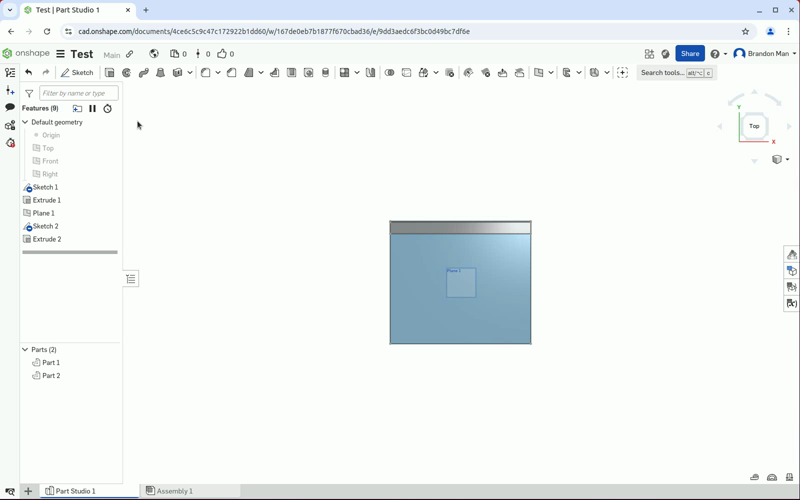
key(shift+h)
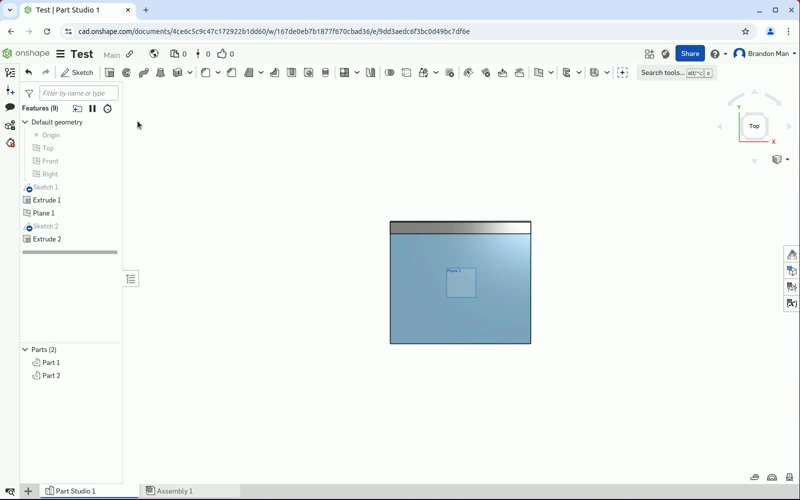
mouse_move(73, 189)
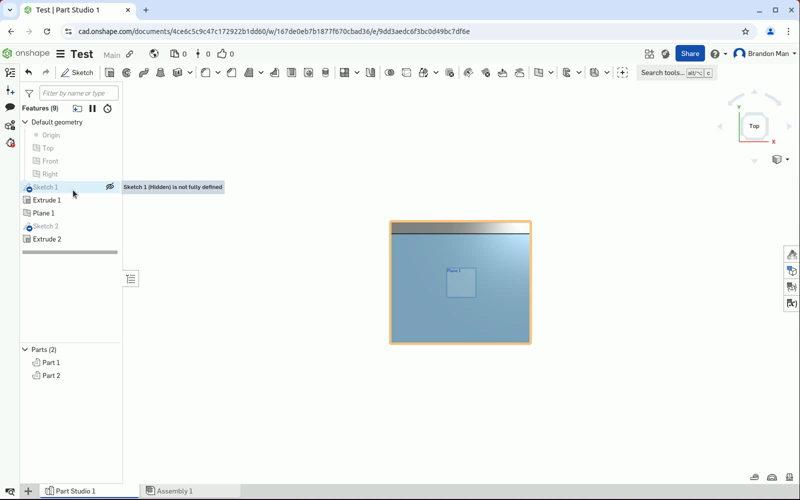
click(73, 189)
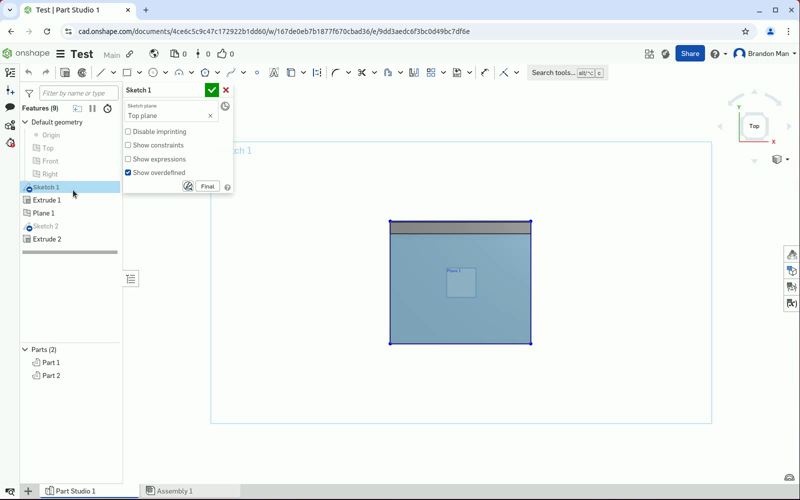
mouse_move(229, 92)
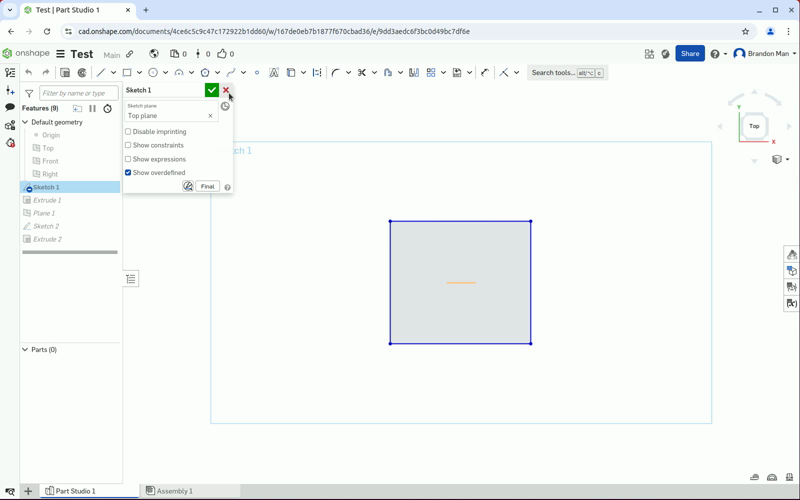
click(229, 92)
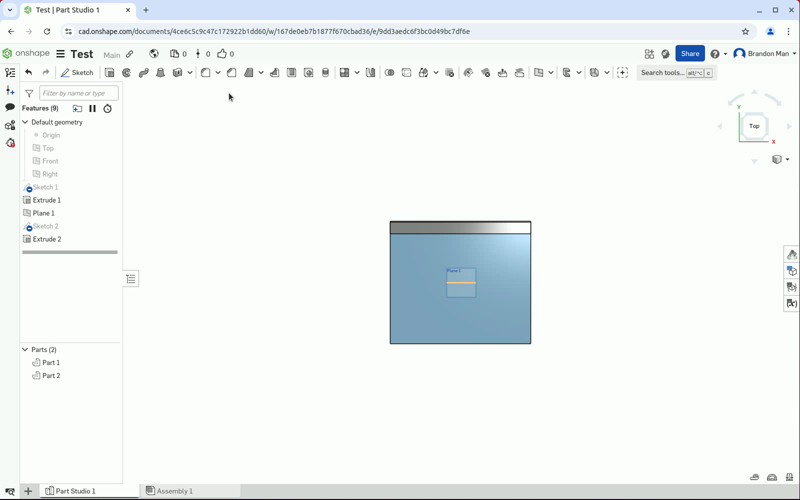
mouse_move(73, 352)
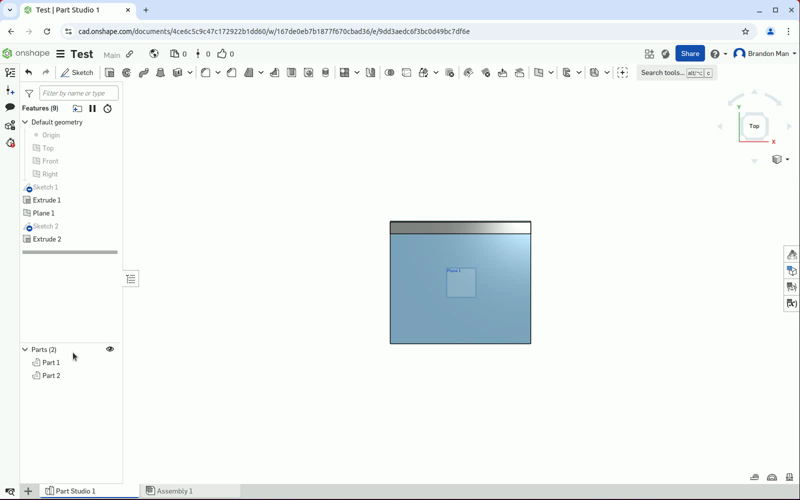
key(y)
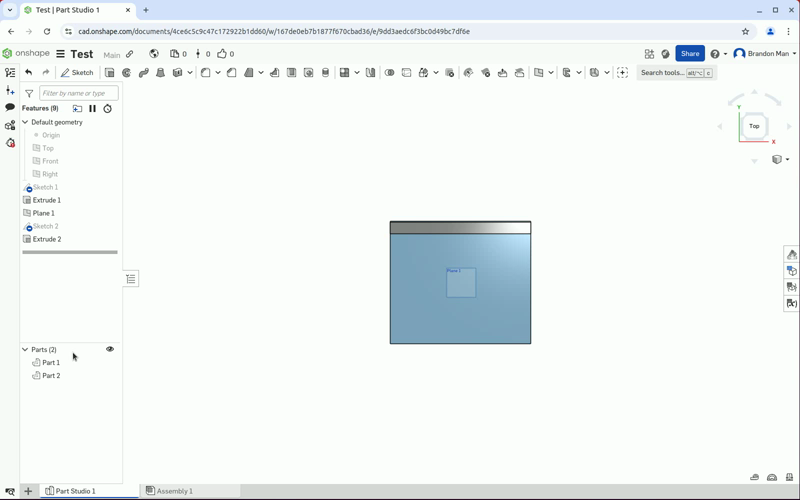
key(shift+p)
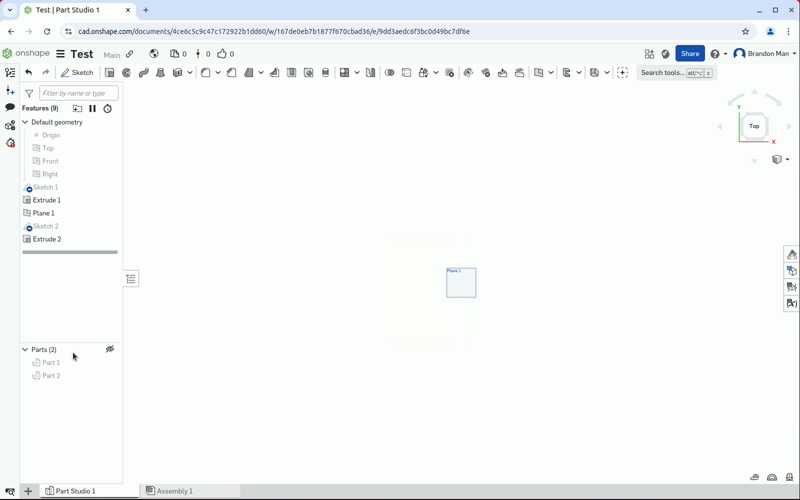
key(space)
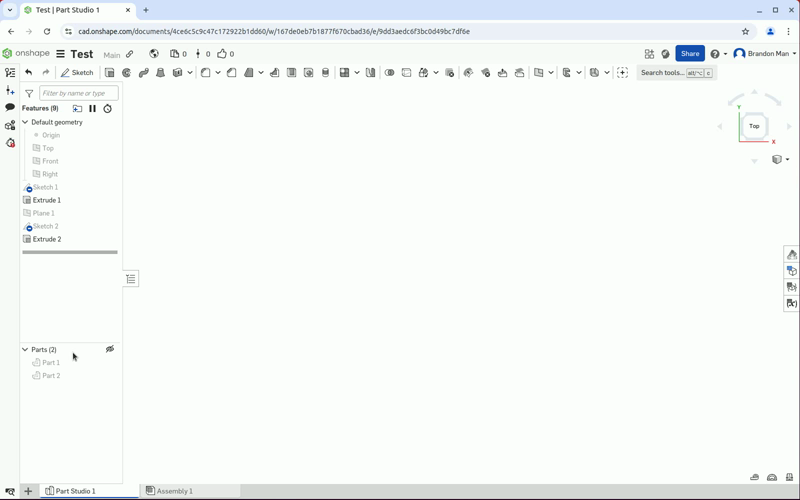
key_down(shift)
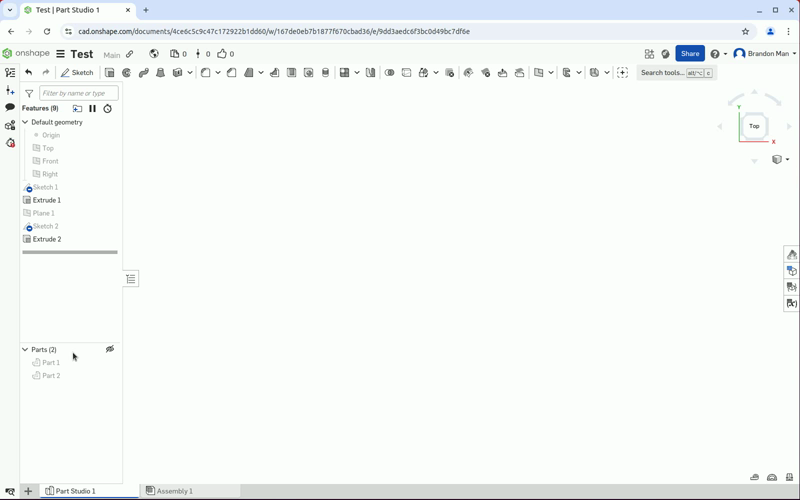
key(up)
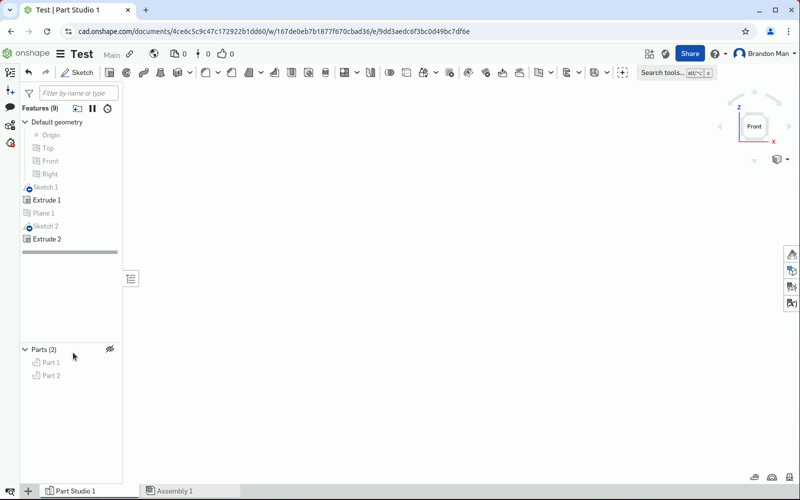
key_up(shift)
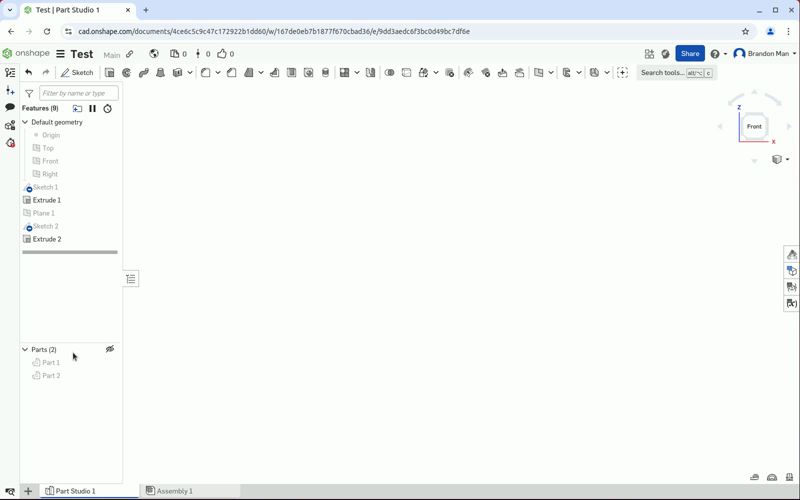
mouse_move(73, 352)
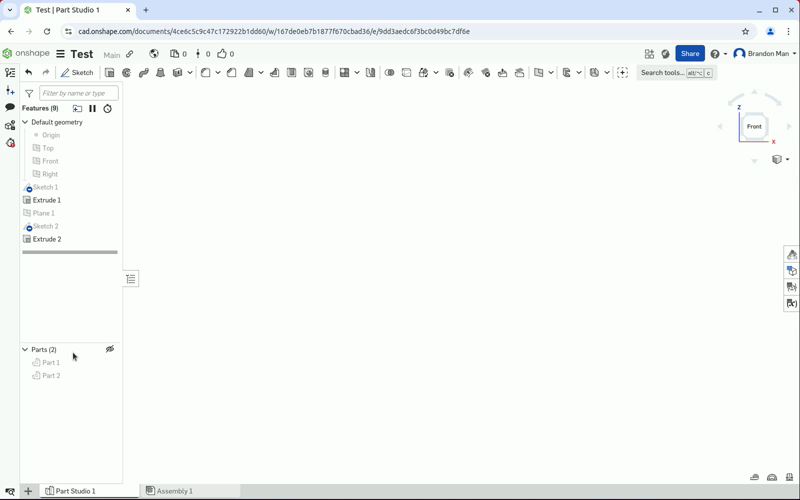
key(shift+y)
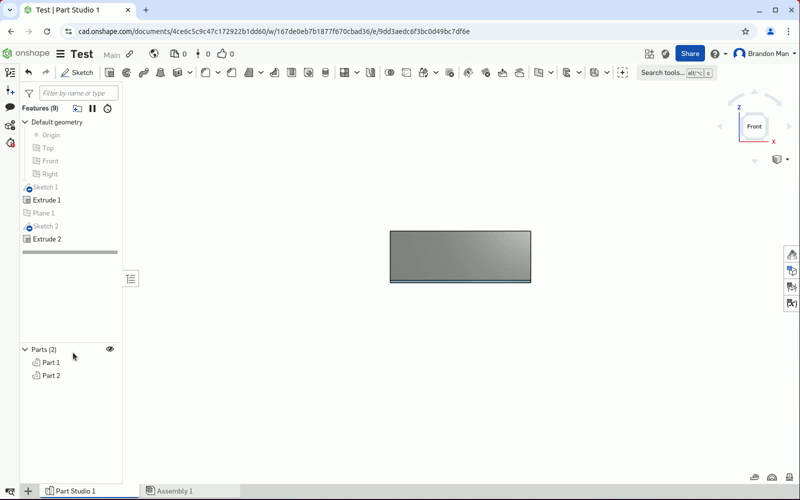
mouse_move(541, 75)
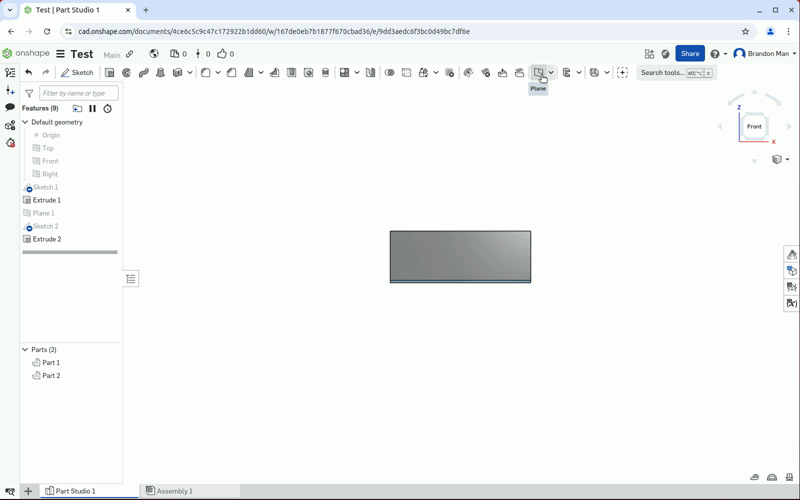
click(541, 75)
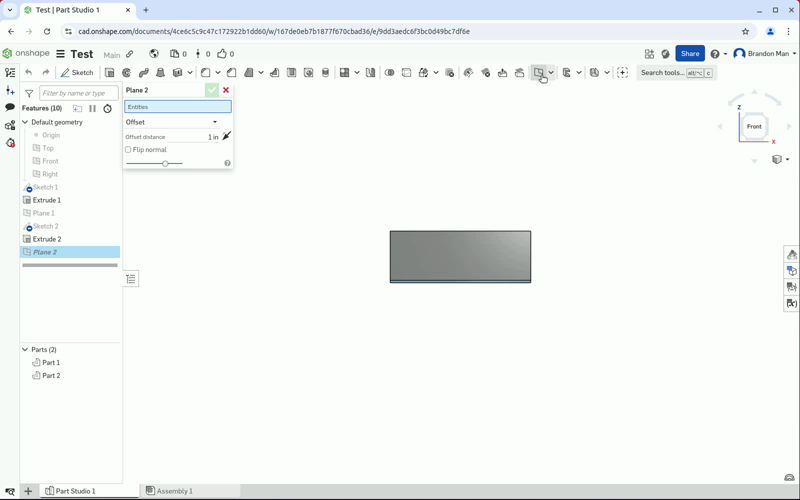
mouse_move(73, 163)
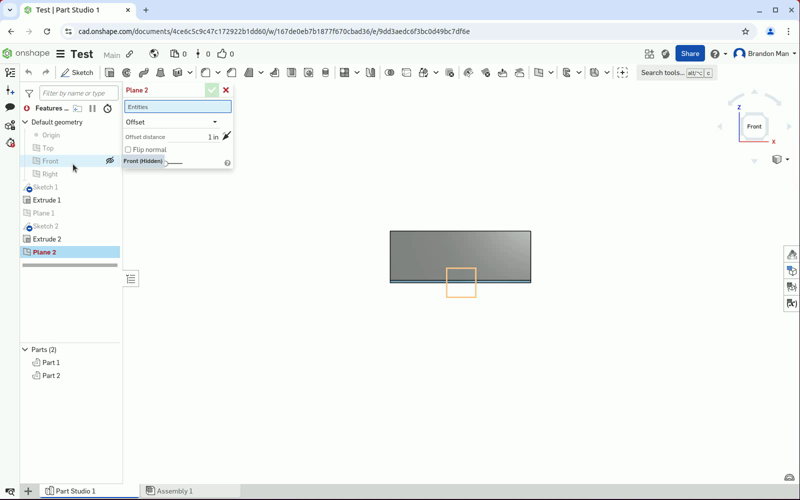
click(73, 163)
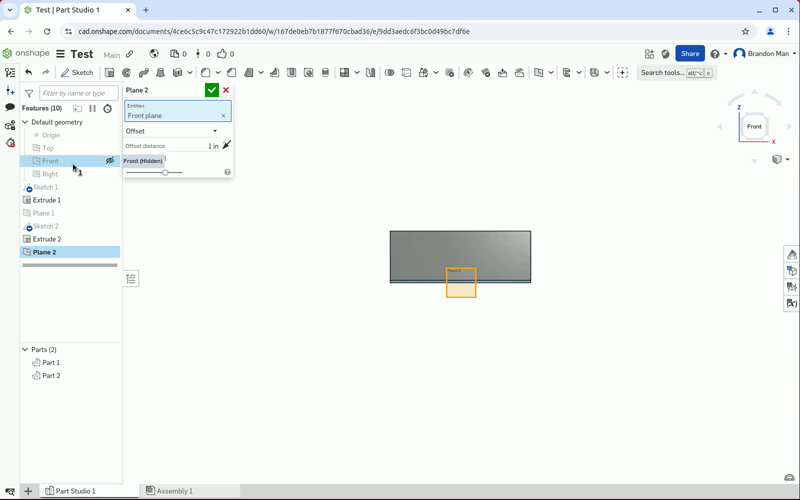
key(tab, 2)
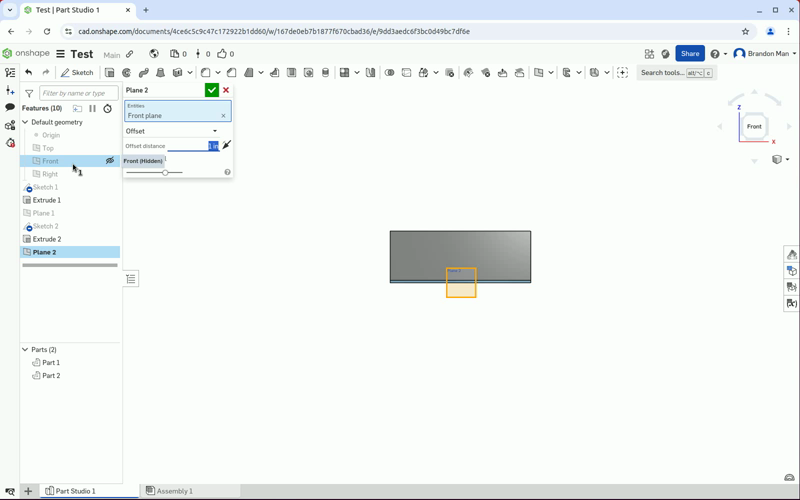
text(10.106)
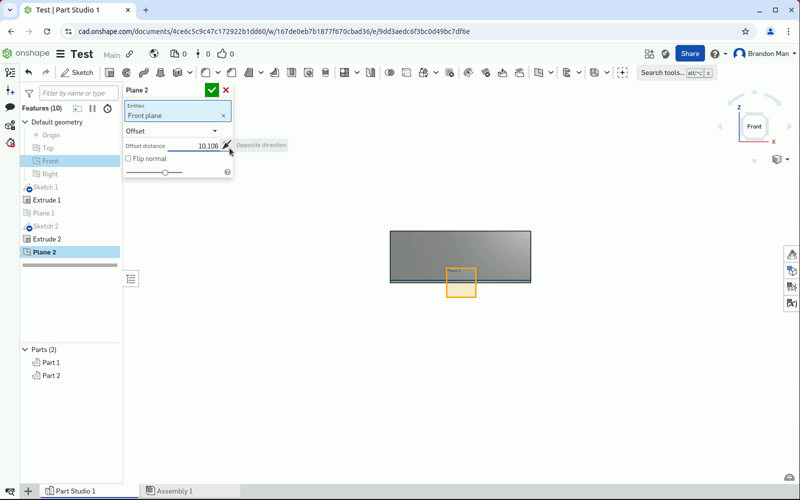
mouse_move(229, 147)
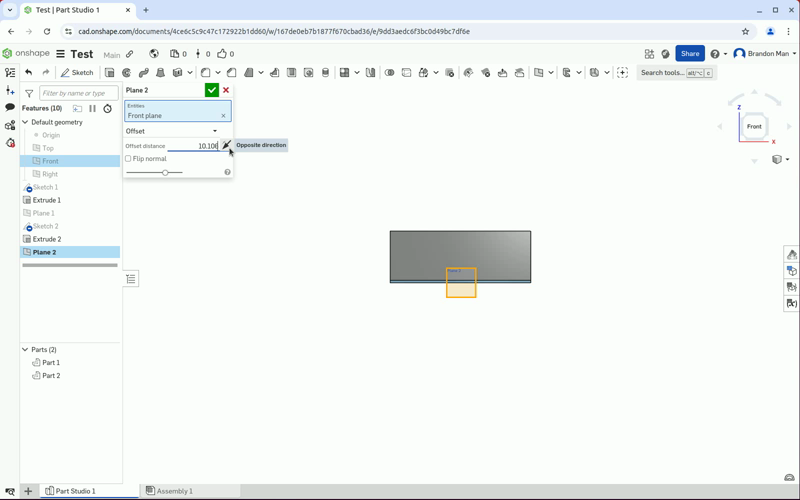
click(229, 147)
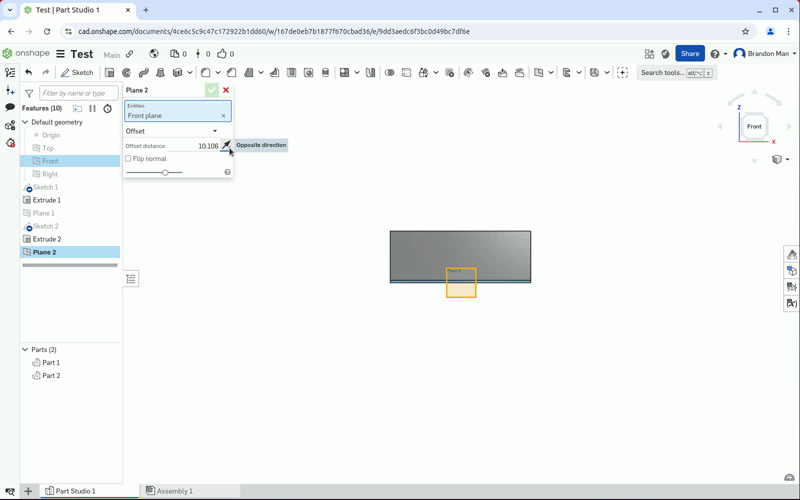
key(enter, 2)
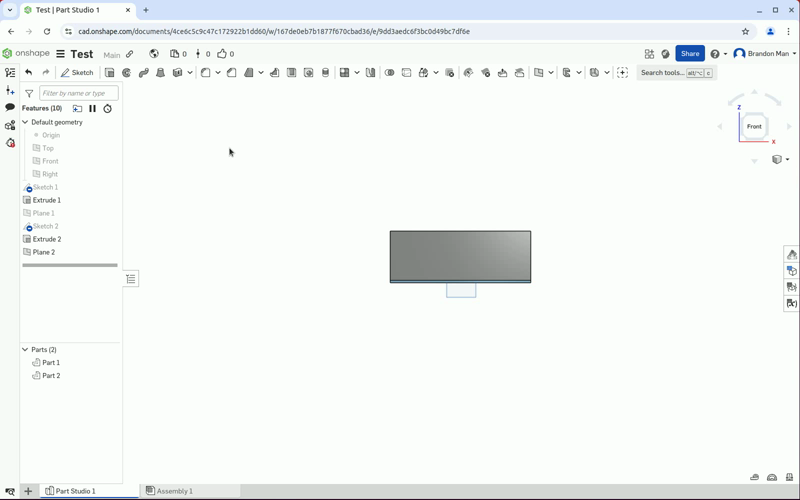
key(shift+s)
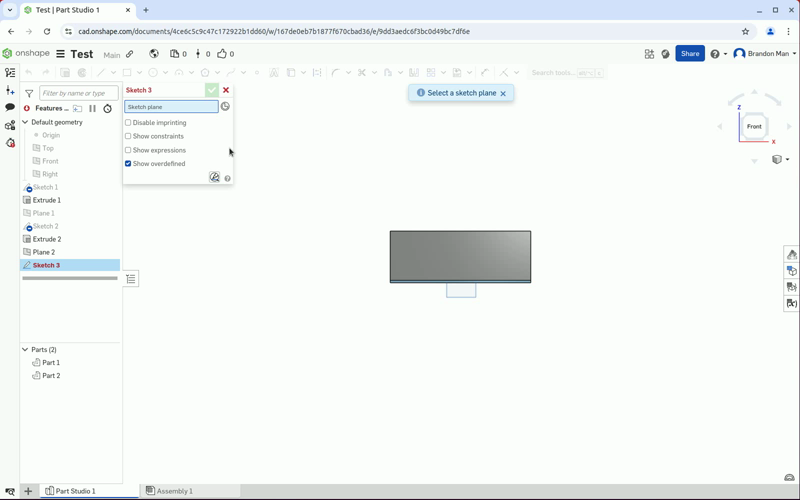
mouse_move(73, 254)
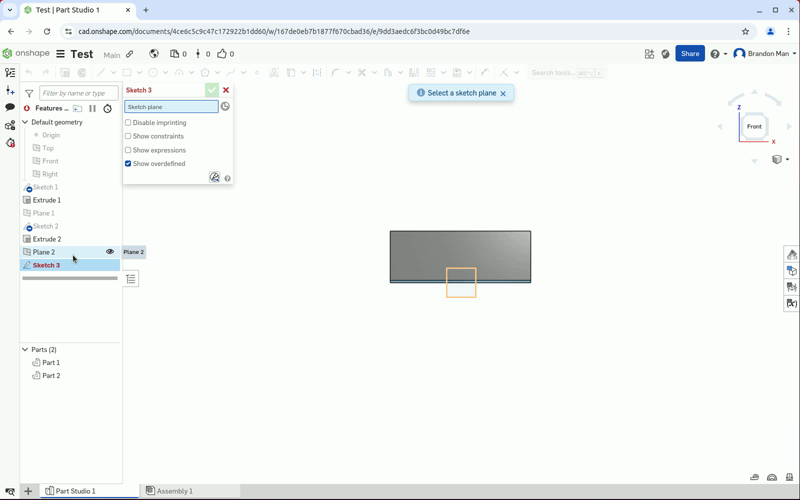
click(73, 254)
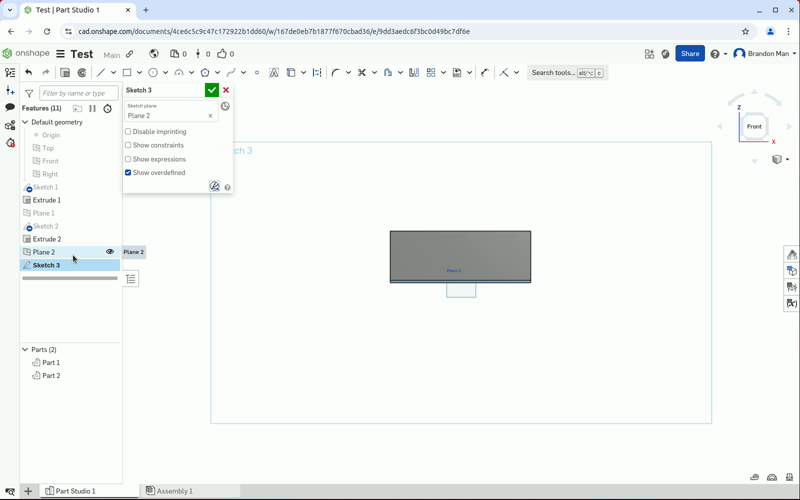
mouse_move(73, 352)
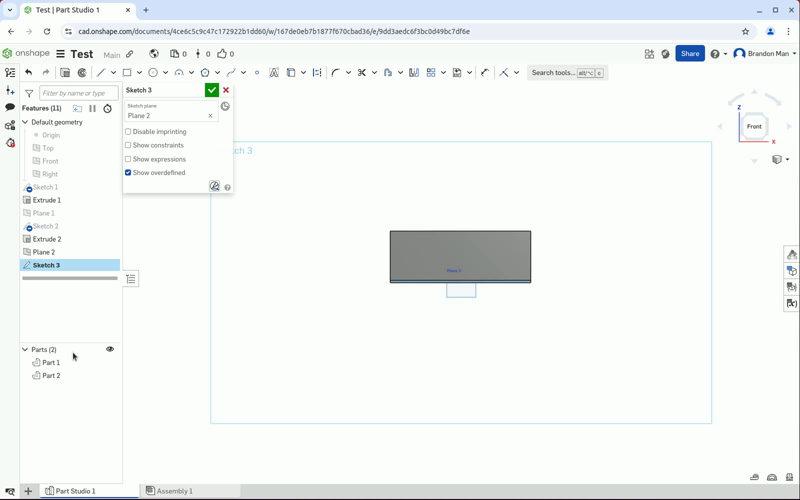
key(y)
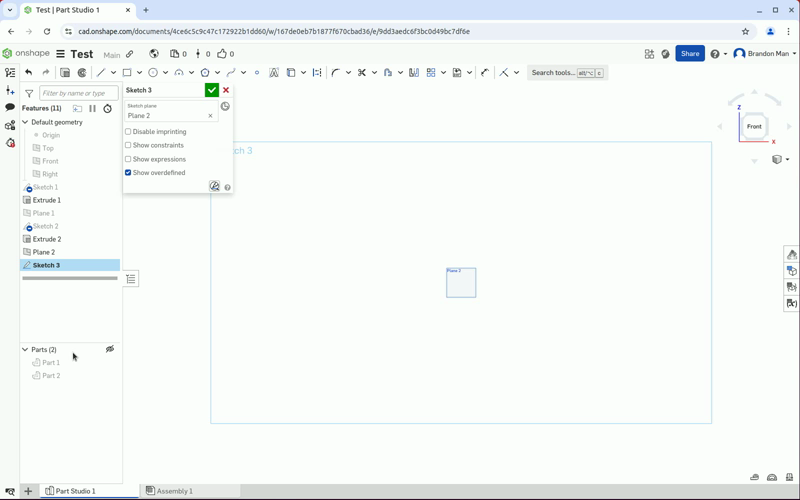
key(l)
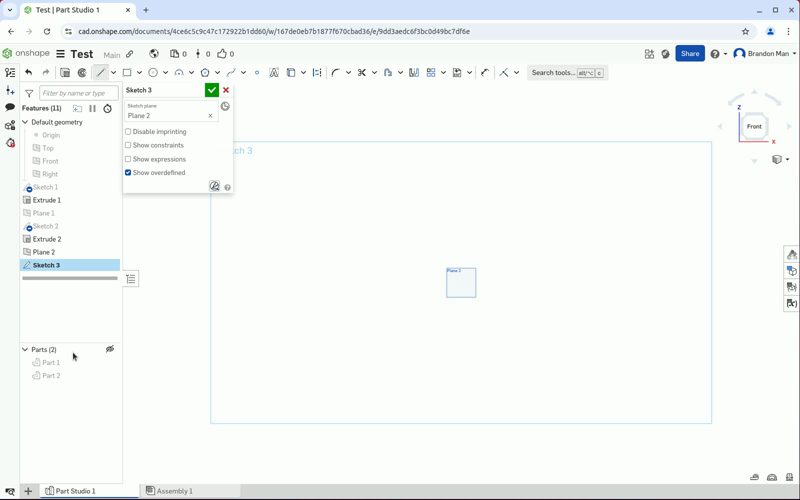
key_down(shift)
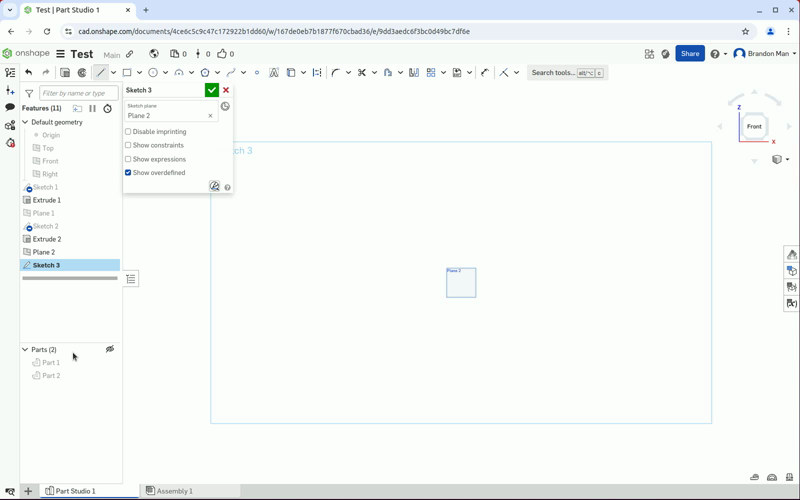
mouse_move(436, 261)
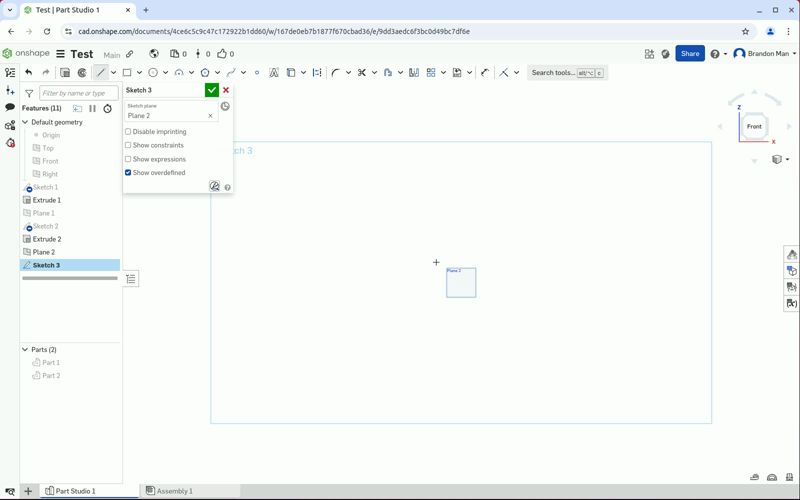
click(436, 261)
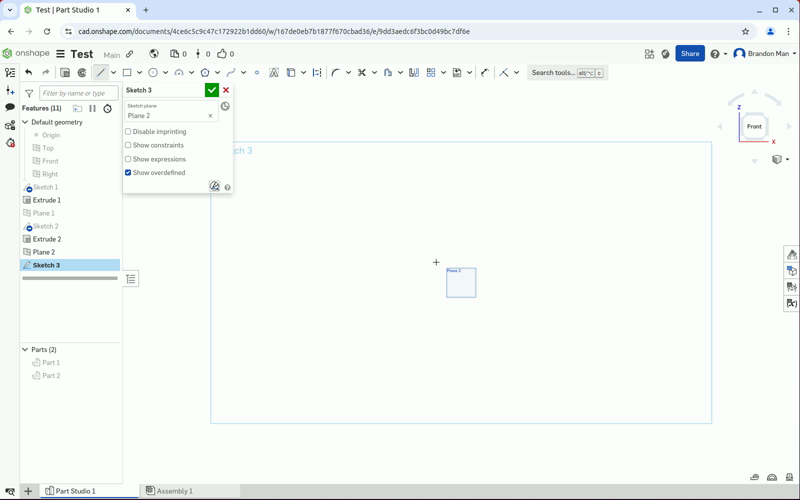
key_up(shift)
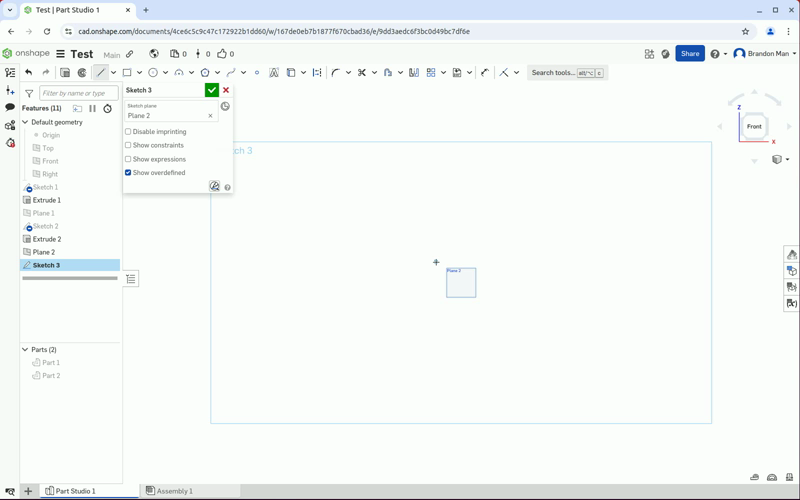
key_down(shift)
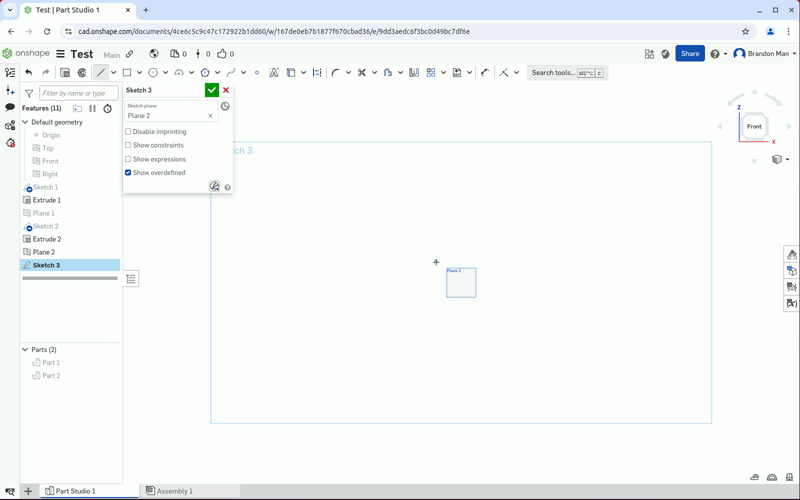
mouse_move(466, 261)
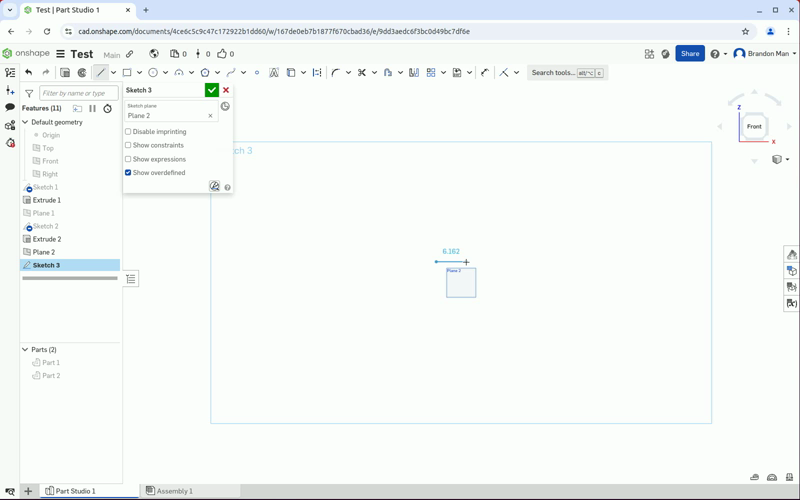
mouse_move(486, 261)
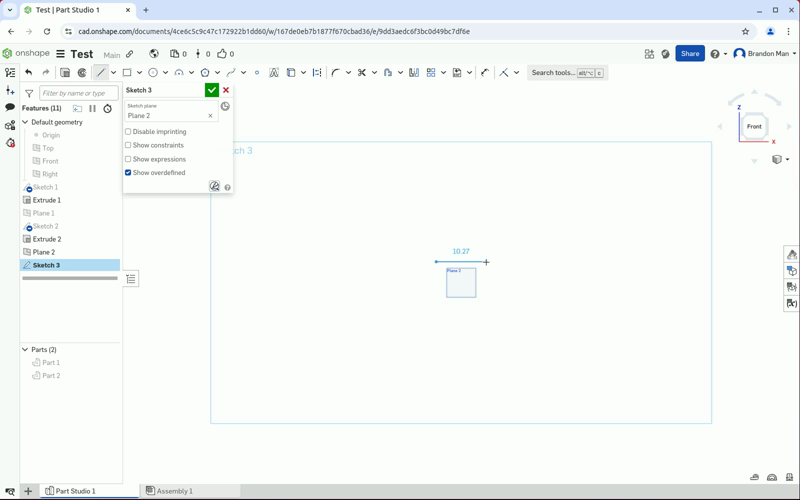
click(486, 261)
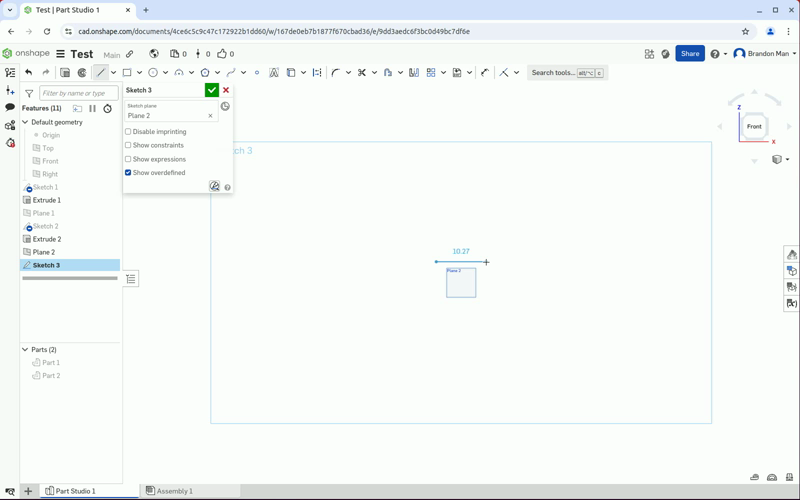
key_up(shift)
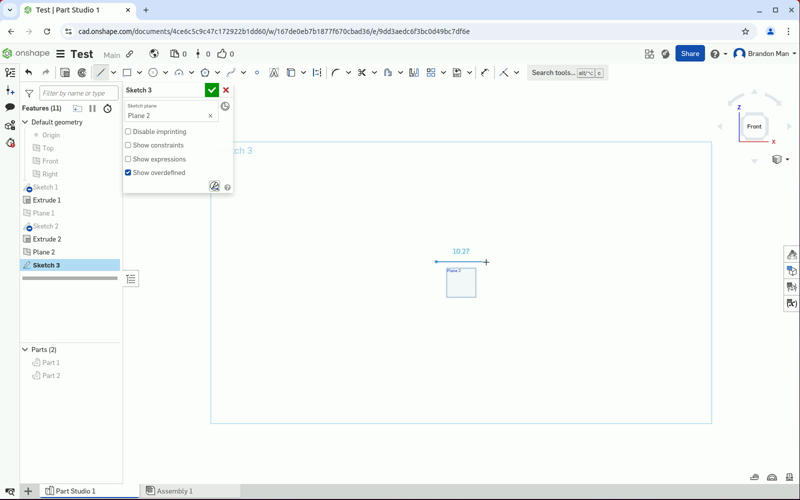
key_down(shift)
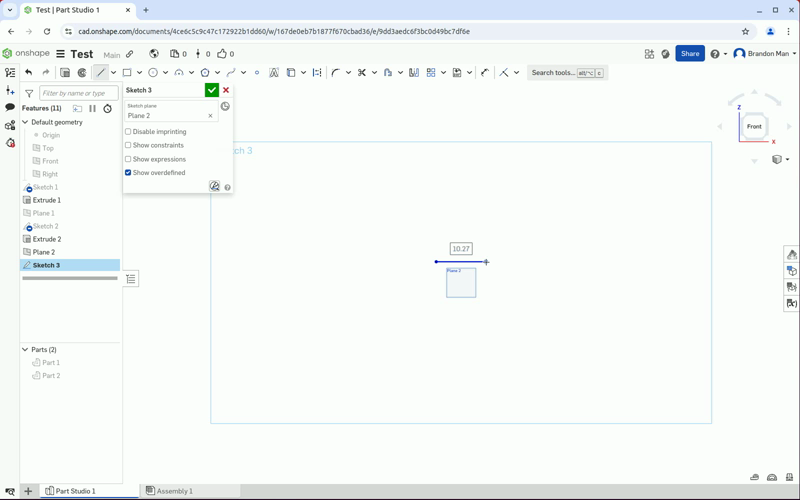
mouse_move(516, 261)
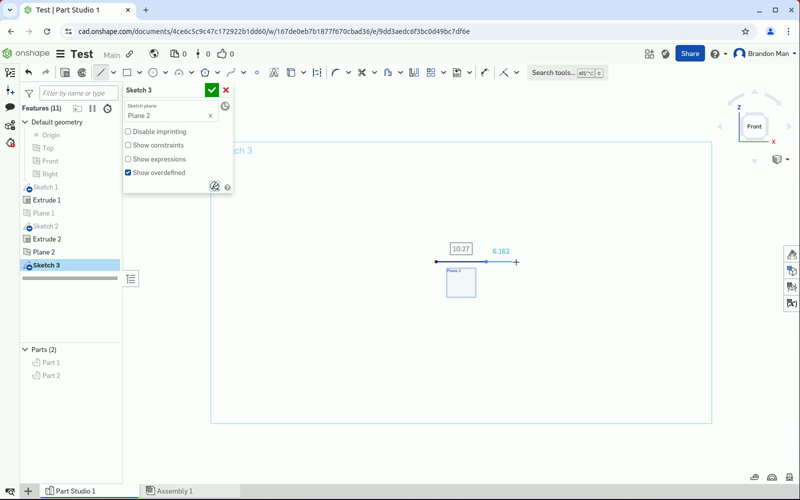
mouse_move(486, 234)
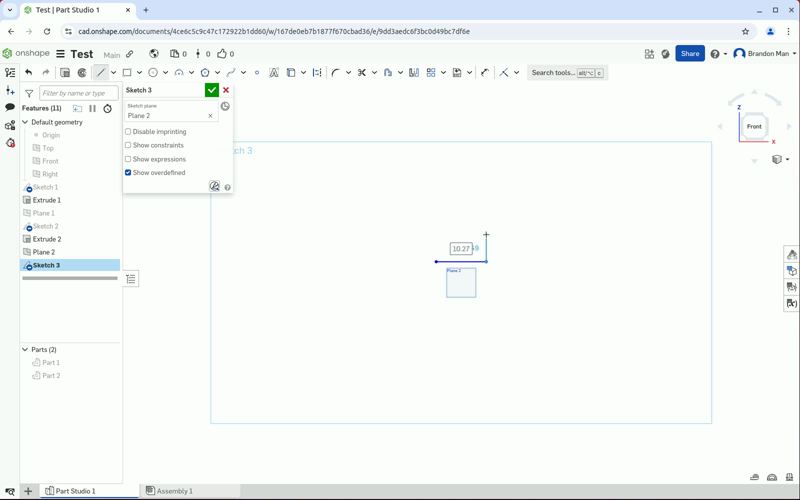
click(486, 234)
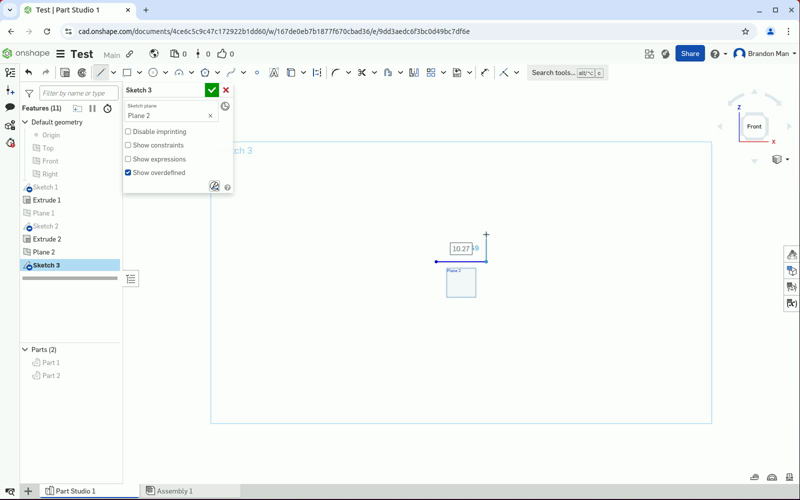
key_up(shift)
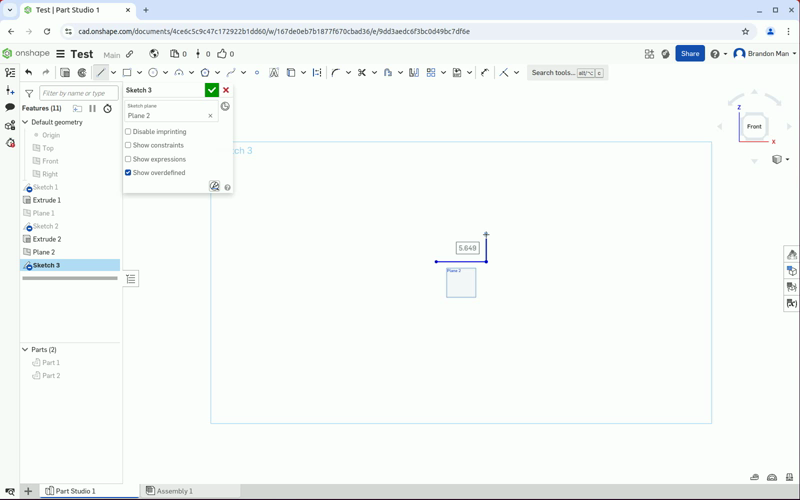
key_down(shift)
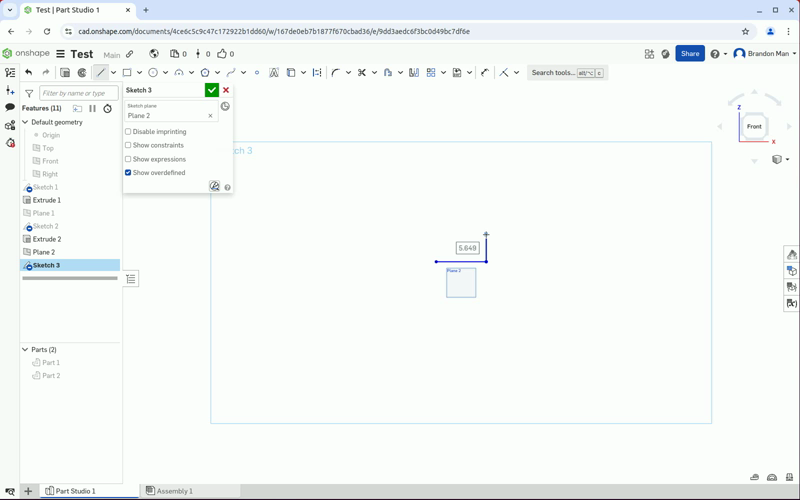
mouse_move(516, 234)
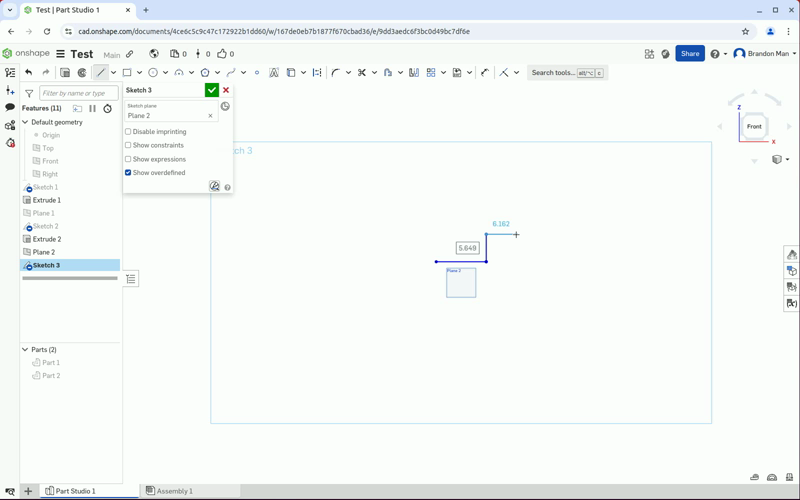
mouse_move(436, 234)
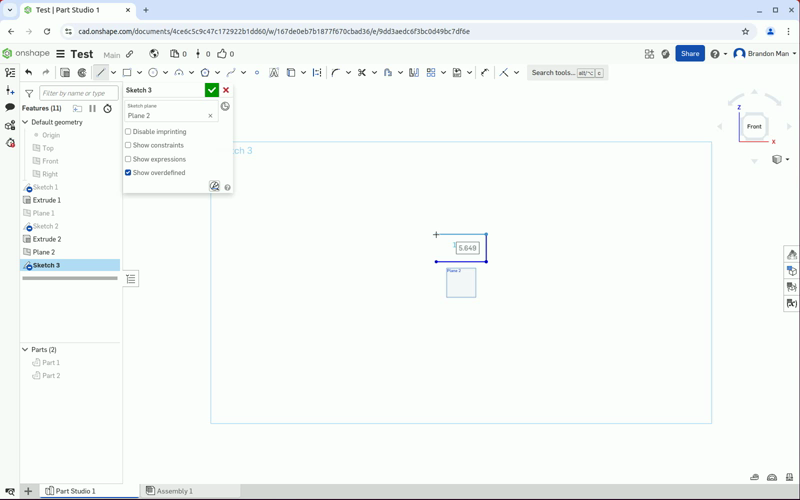
click(436, 234)
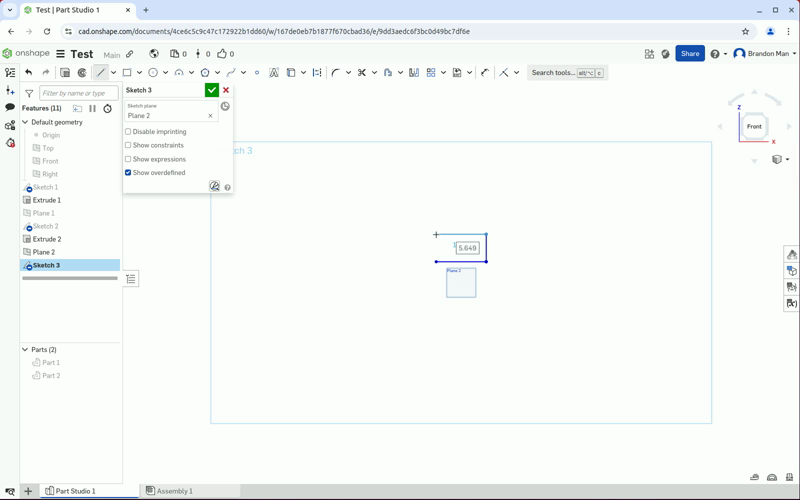
key_up(shift)
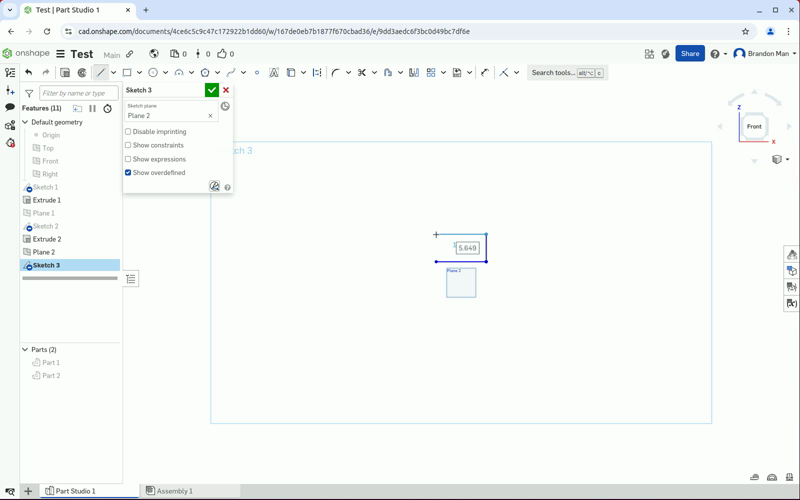
mouse_move(466, 234)
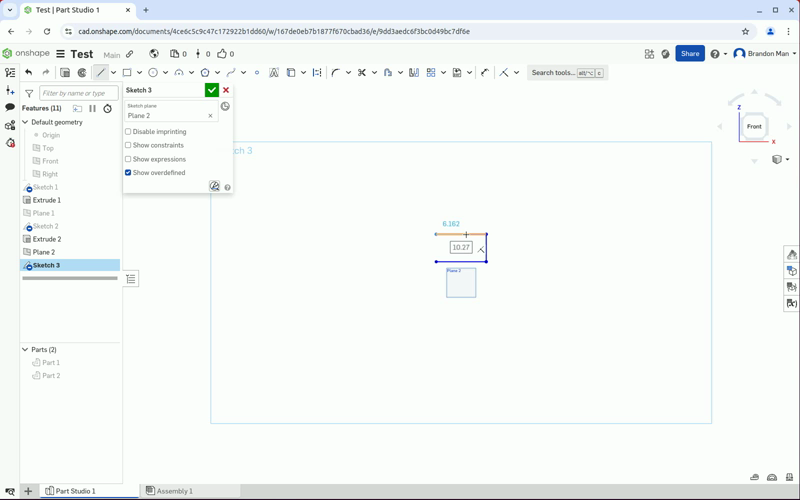
key_down(shift)
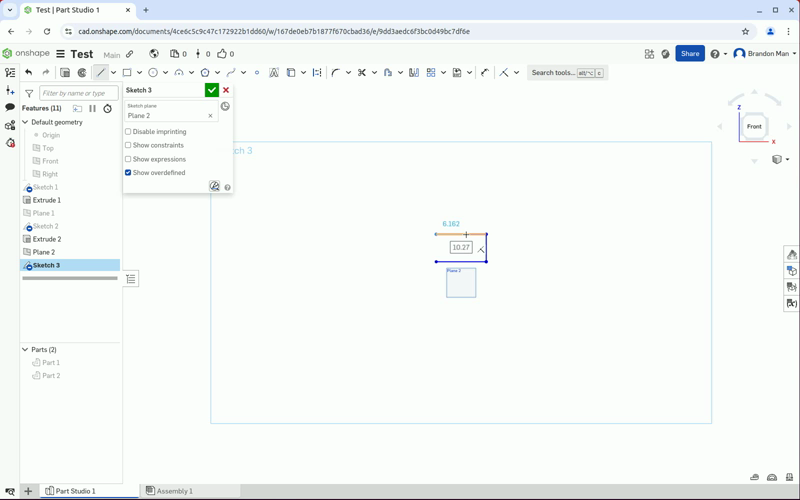
mouse_move(436, 261)
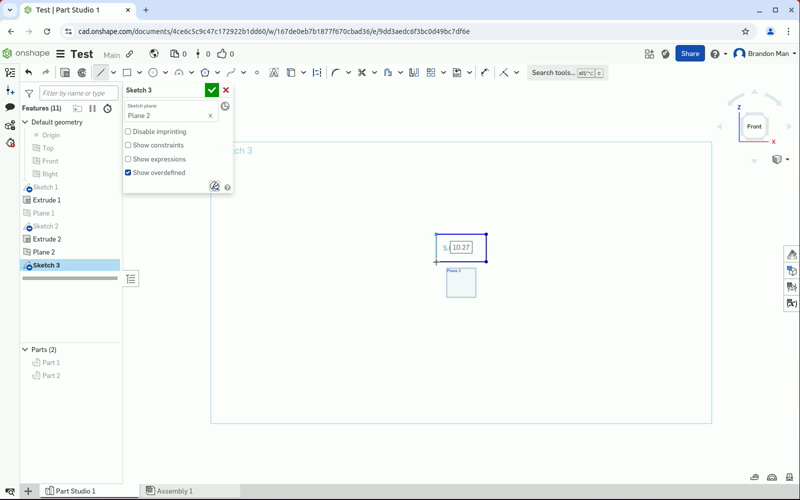
key_up(shift)
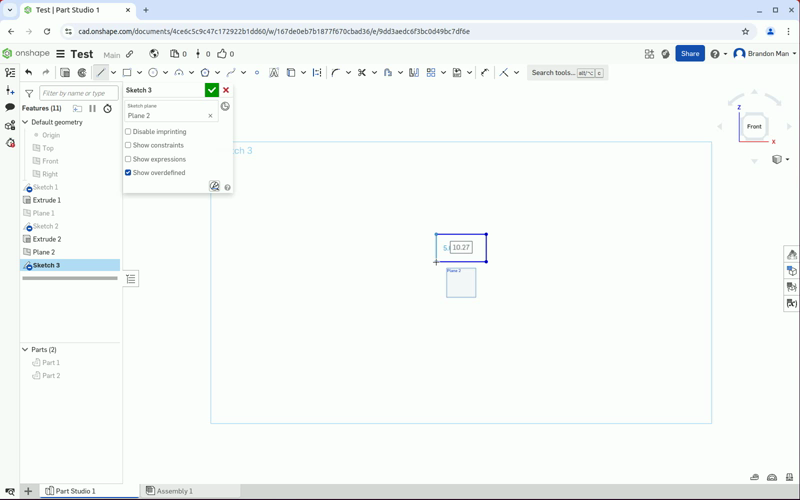
click(436, 261)
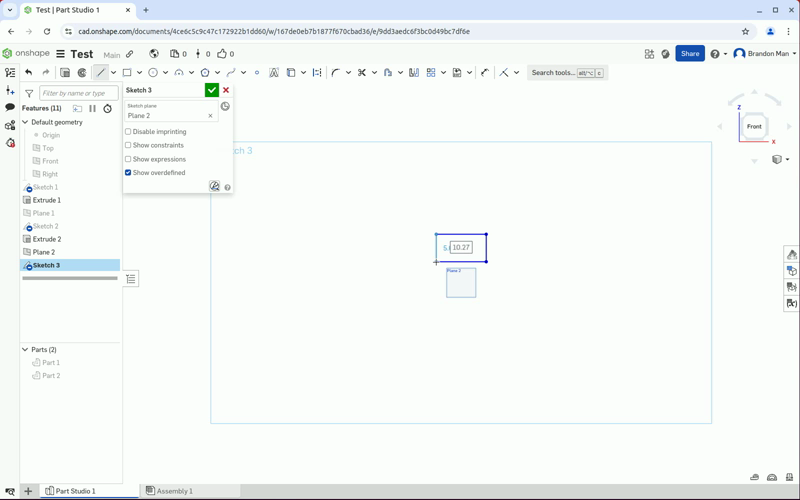
key(esc)
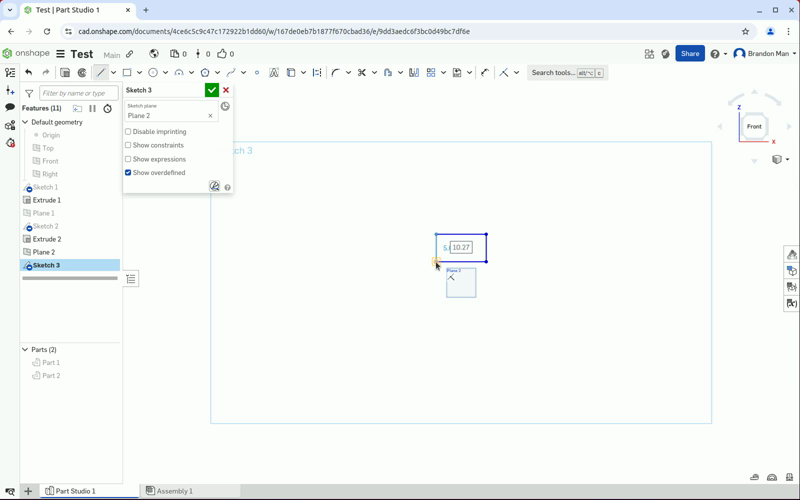
mouse_move(450, 260)
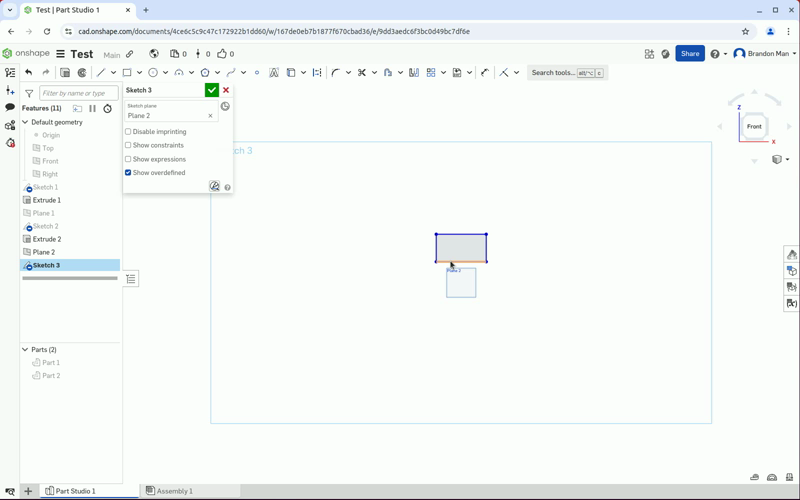
scroll(6)
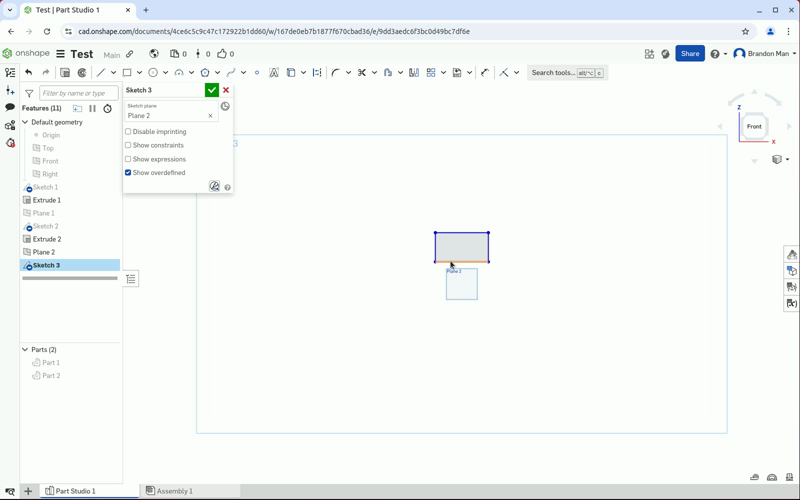
scroll(6)
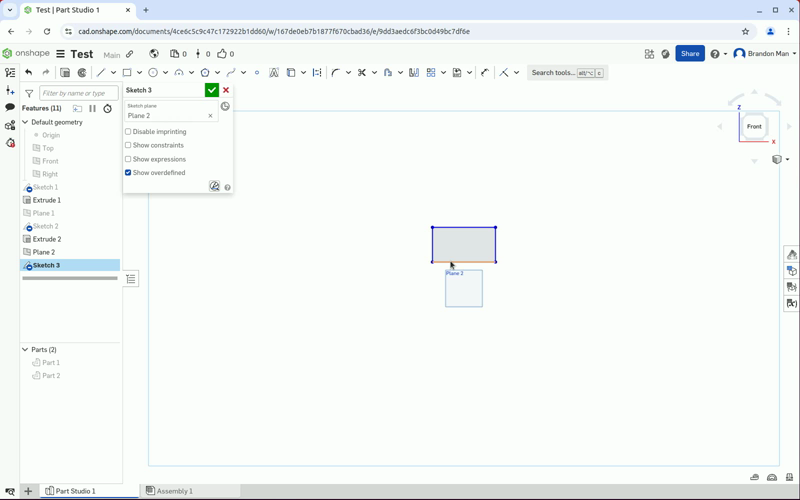
scroll(6)
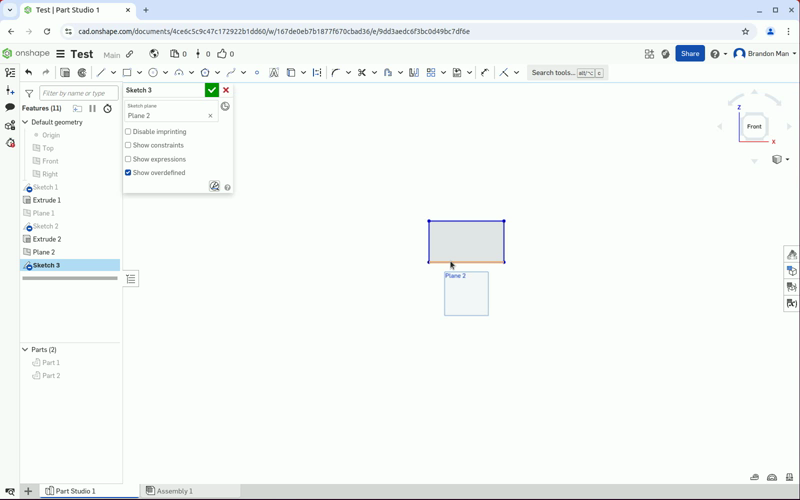
scroll(6)
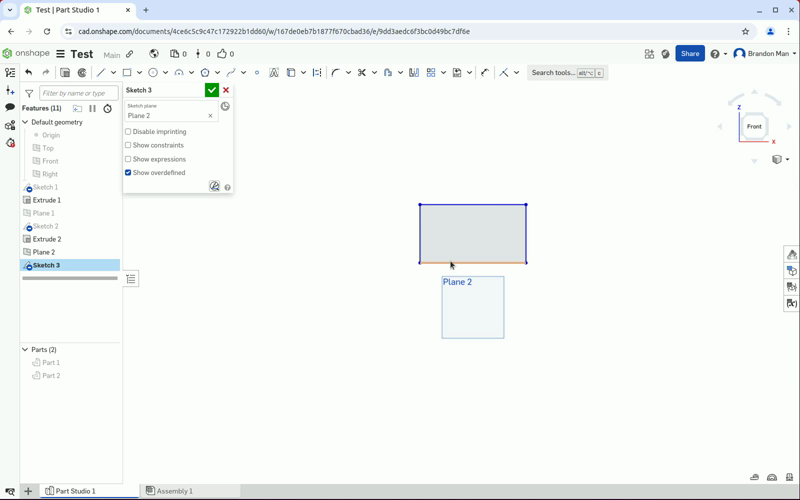
scroll(6)
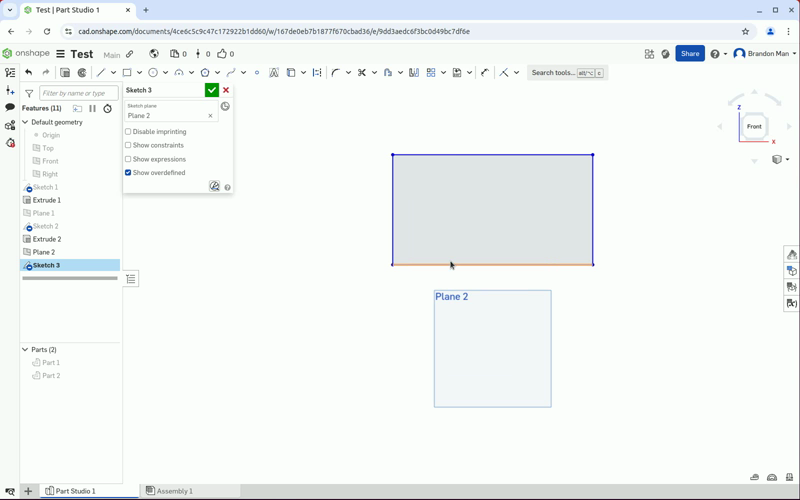
scroll(6)
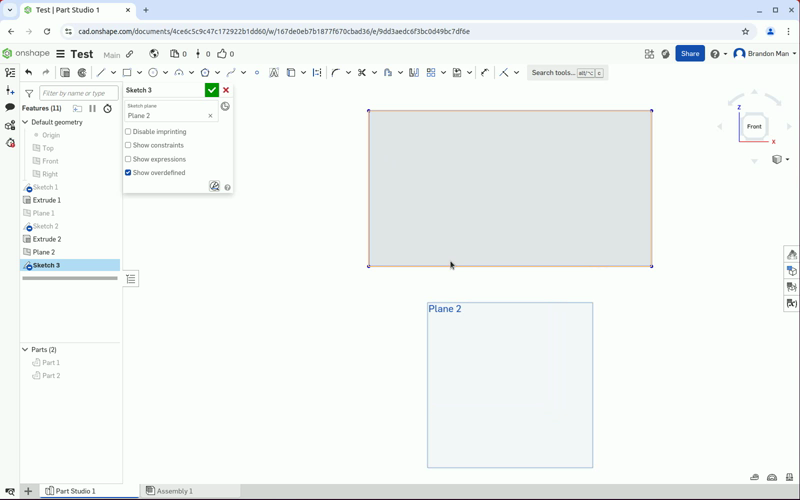
scroll(6)
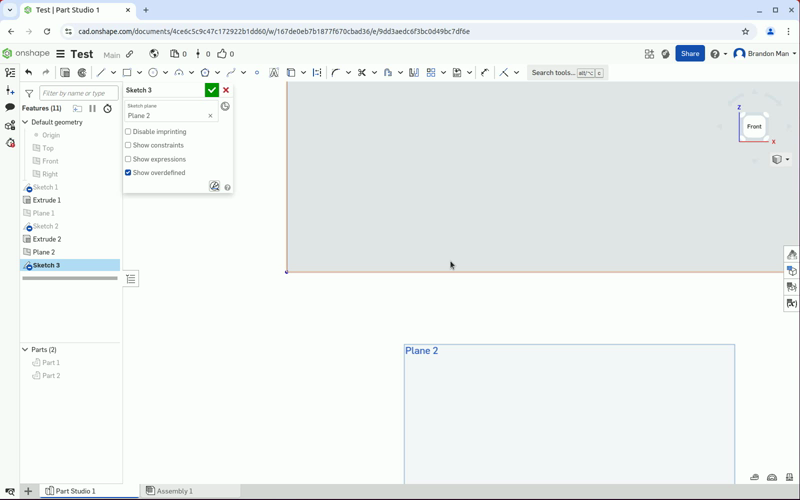
click(450, 260)
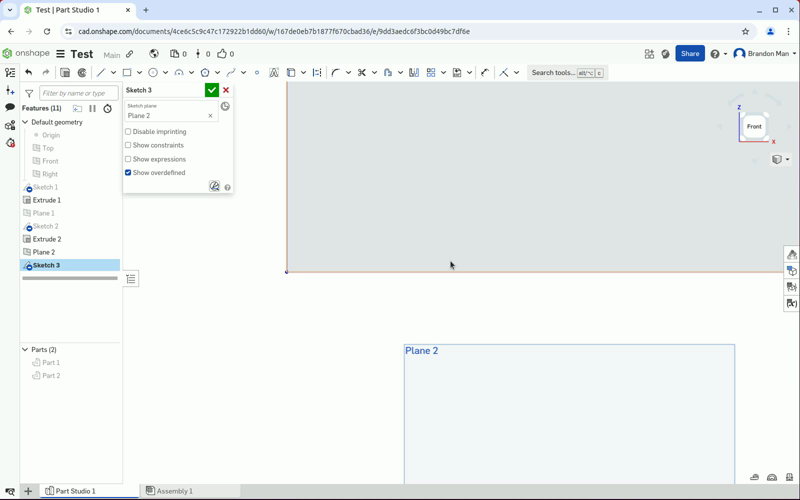
scroll(-6)
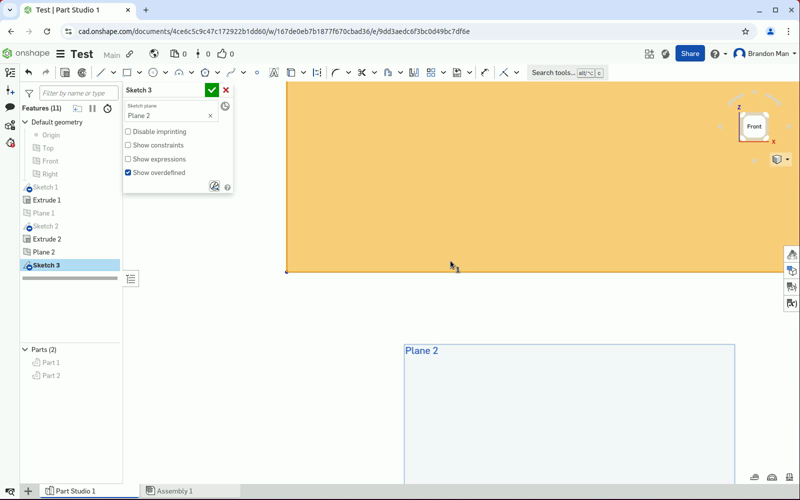
scroll(-6)
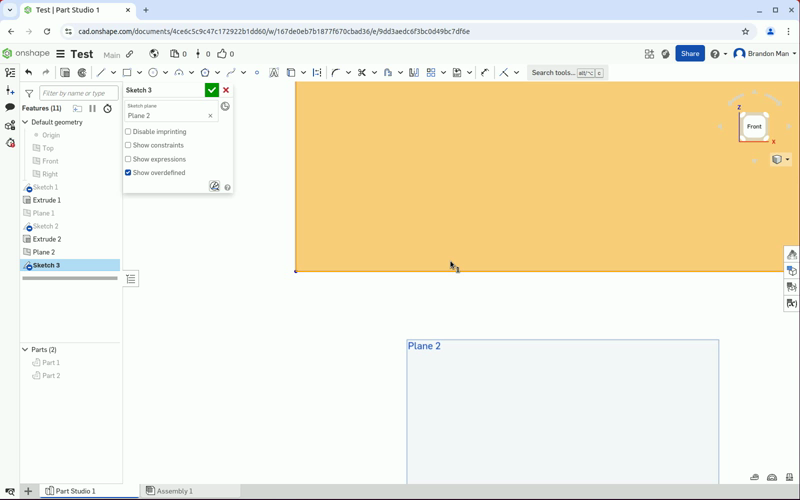
scroll(-6)
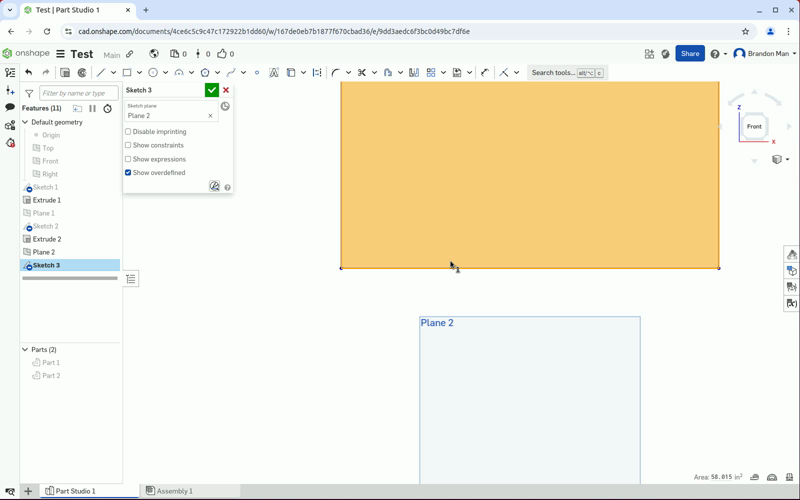
scroll(-6)
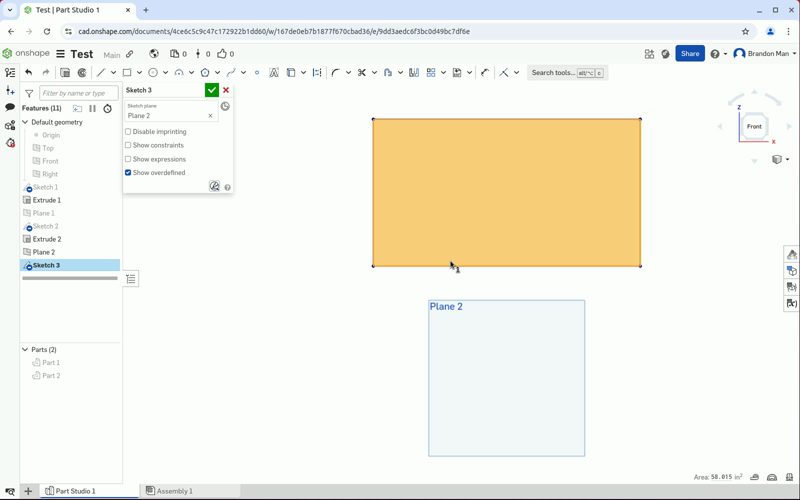
scroll(-6)
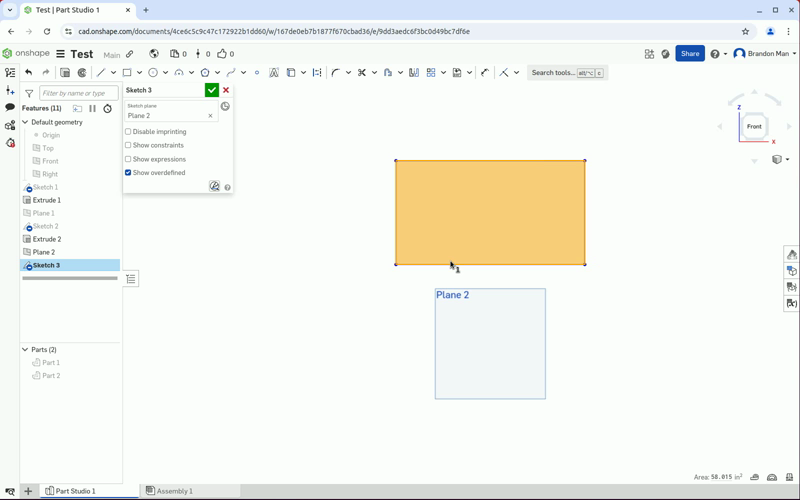
scroll(-6)
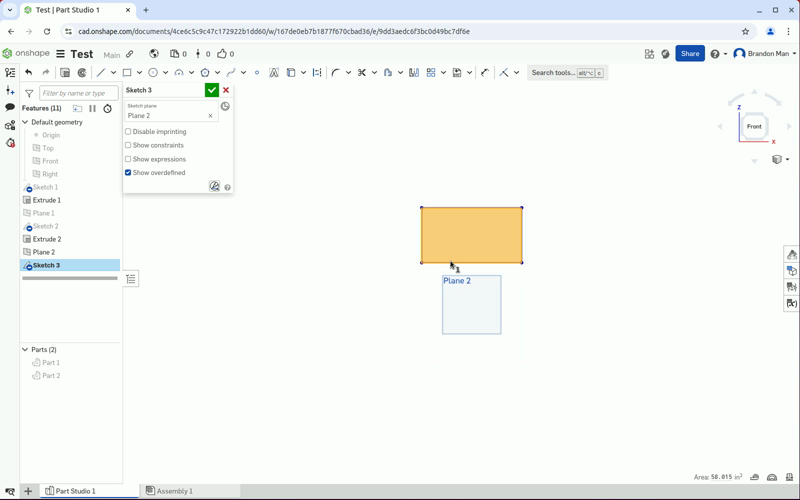
scroll(-6)
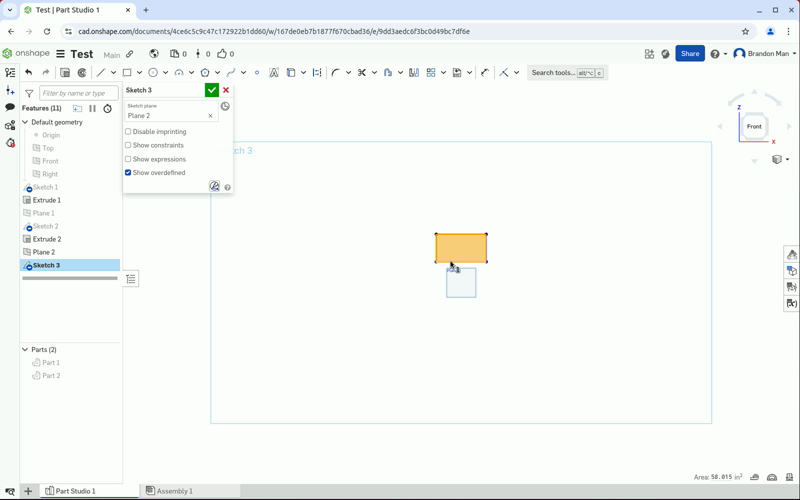
mouse_move(73, 352)
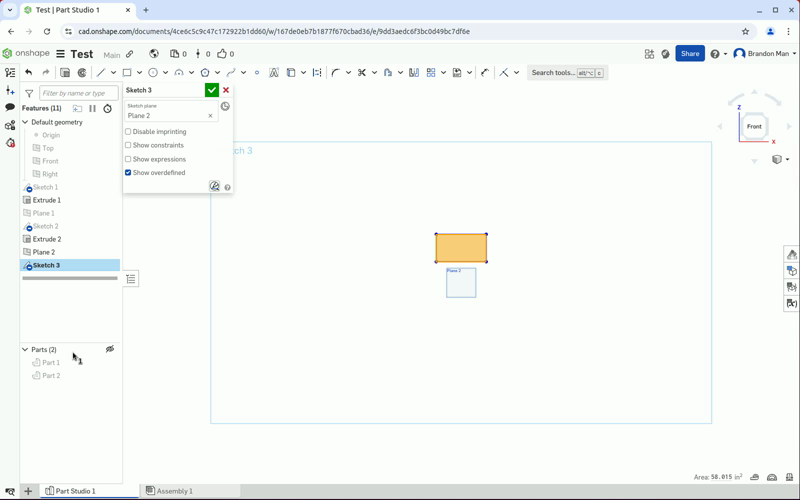
key(shift+y)
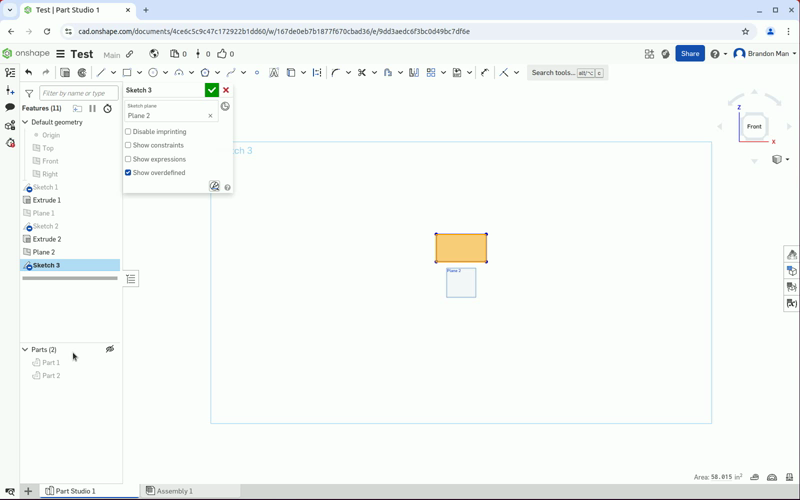
key(shift+e)
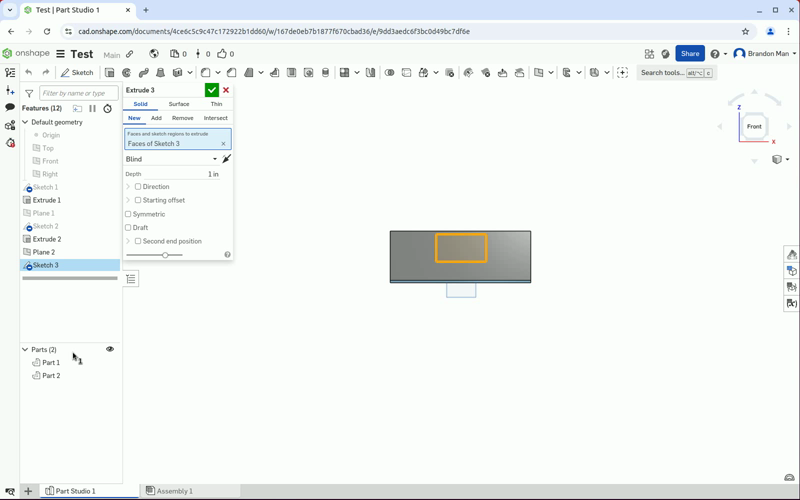
mouse_move(143, 106)
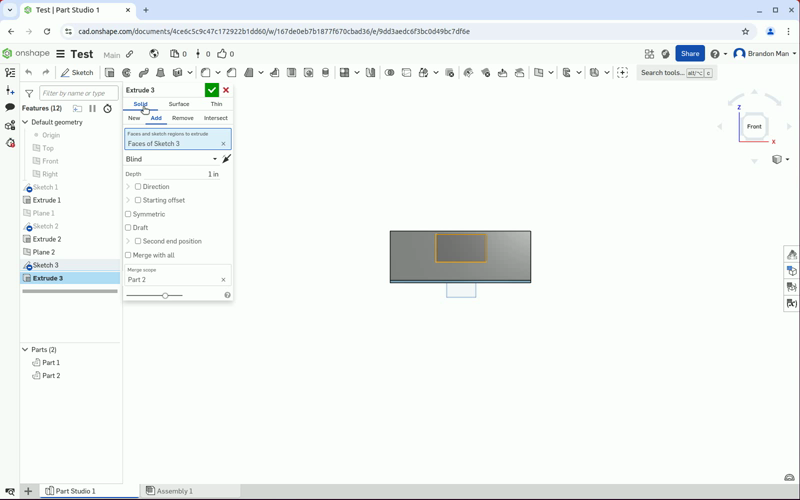
click(143, 106)
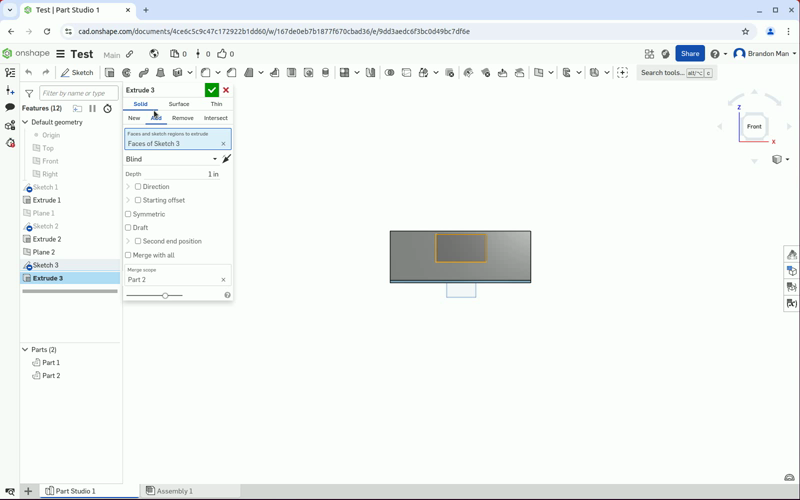
mouse_move(186, 120)
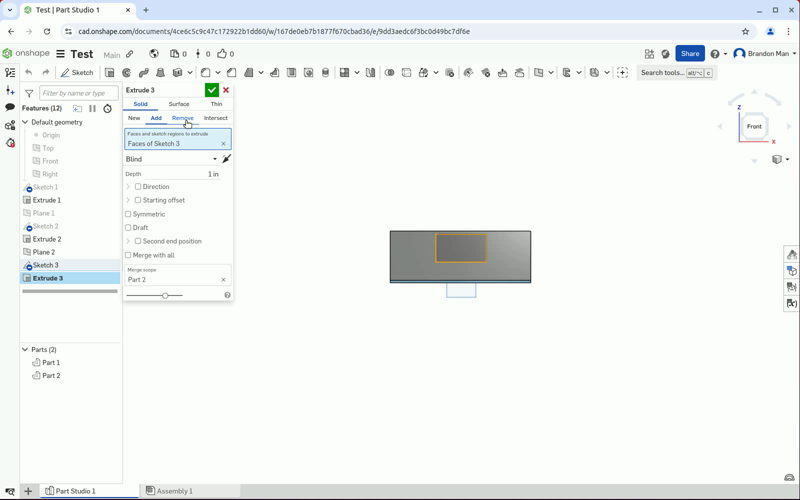
click(186, 120)
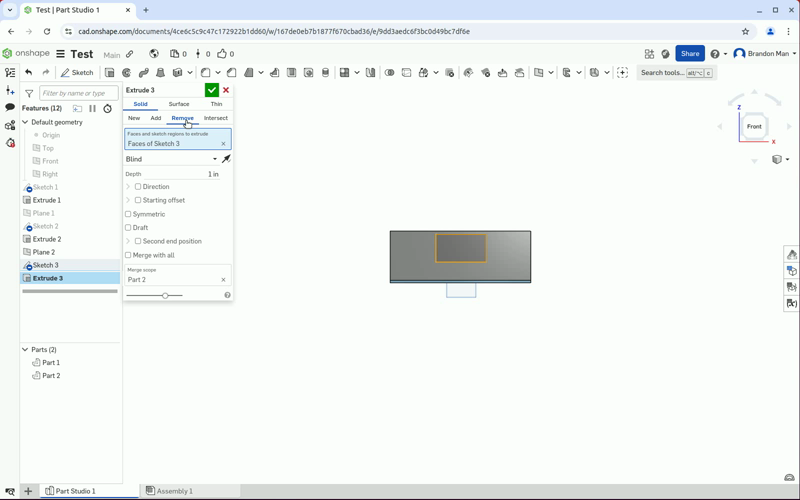
key(tab, 4)
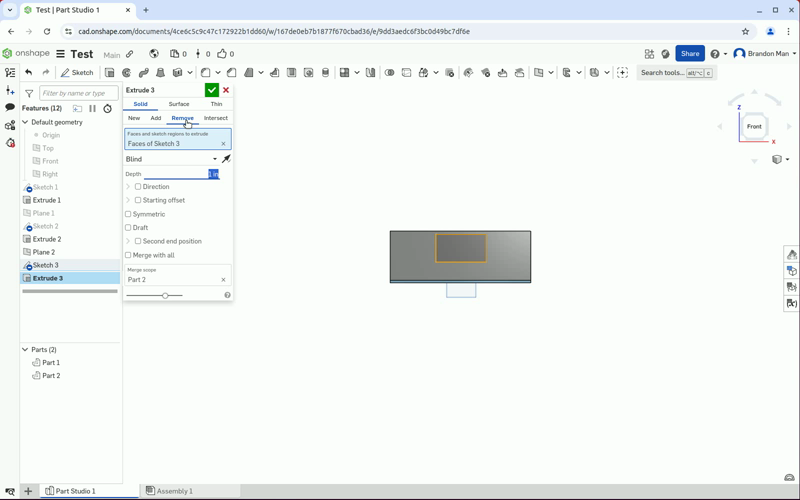
text(2.407)
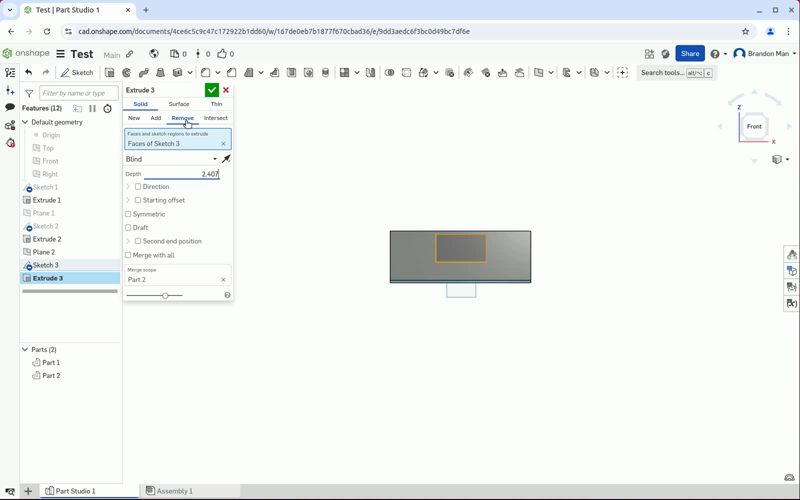
key(tab, 6)
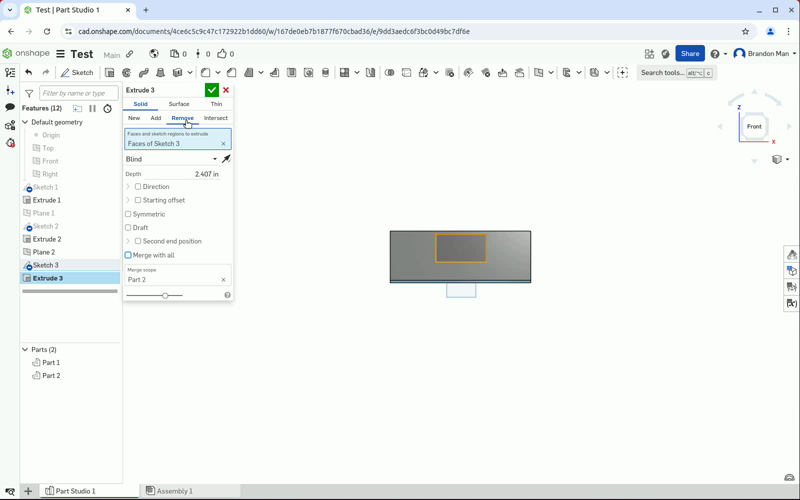
key(space)
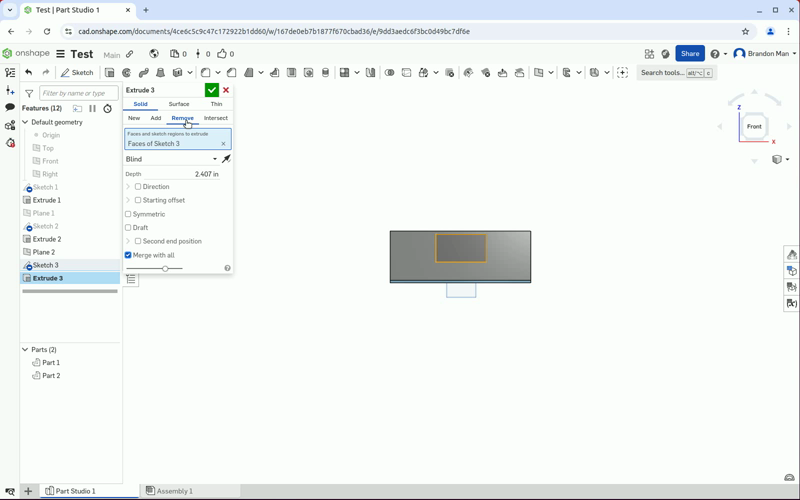
key(enter)
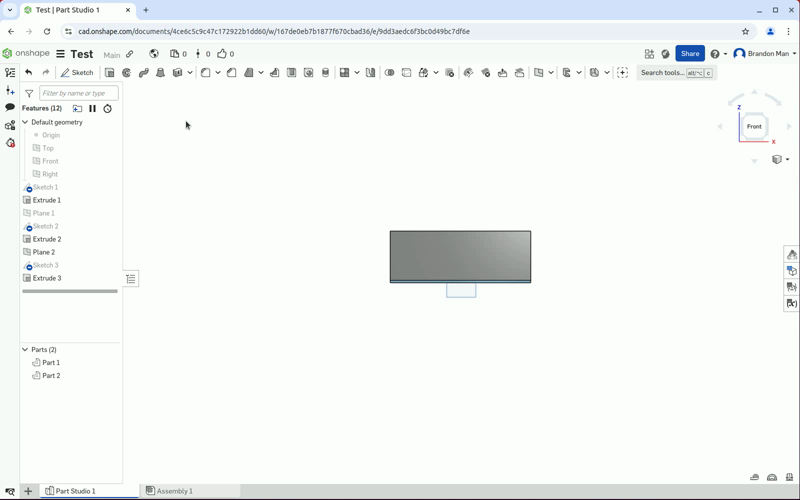
key(shift+h)
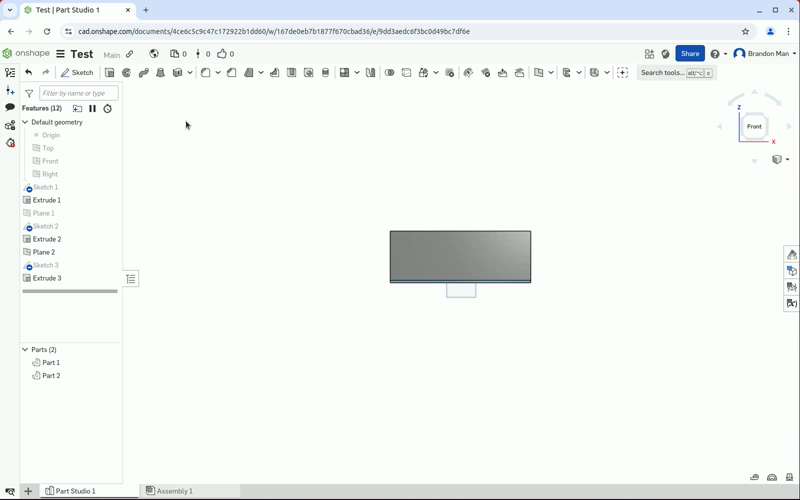
key(shift+h)
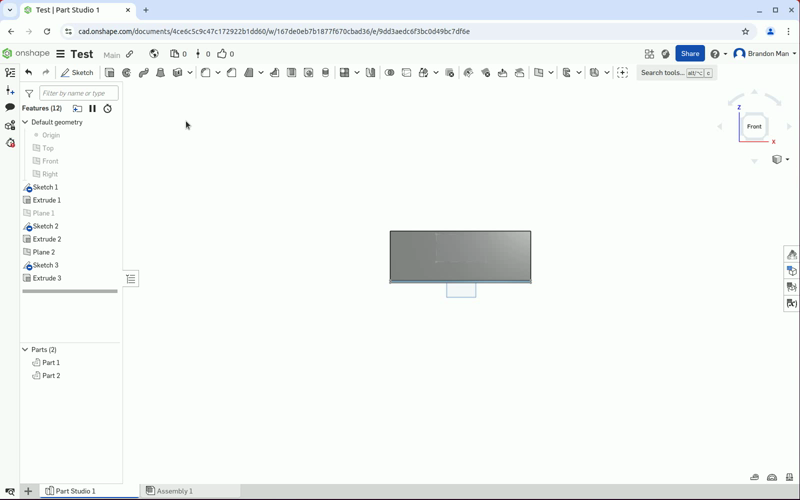
key(shift+7)
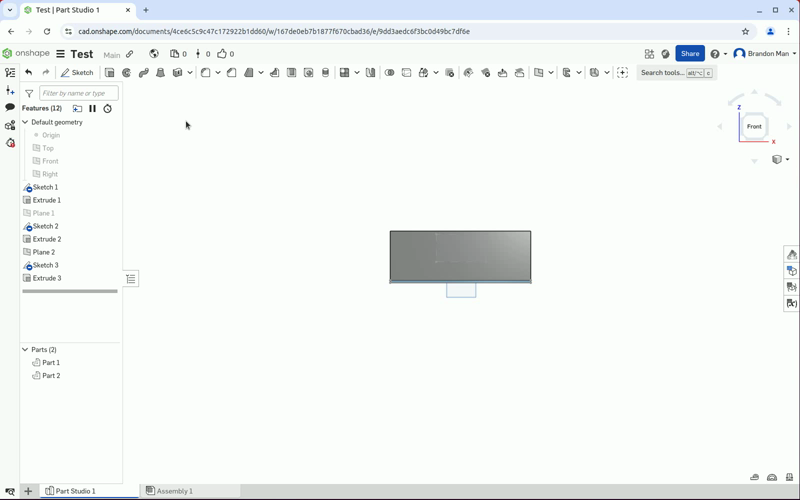
key(left, 2)
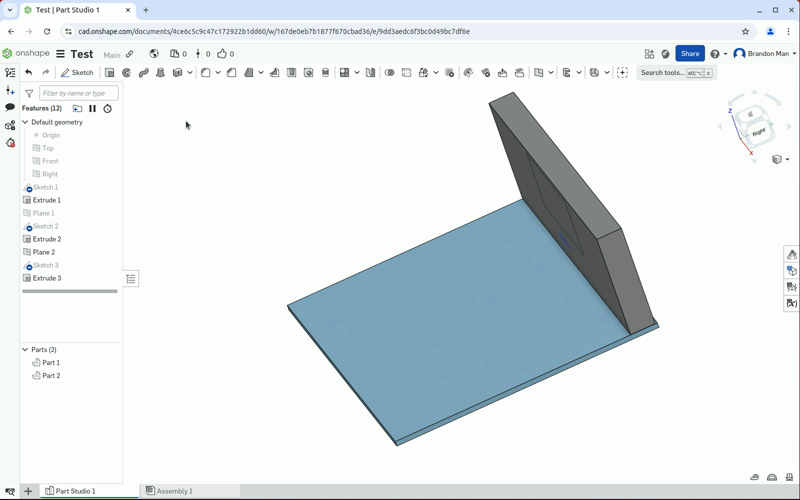
key(down, 2)
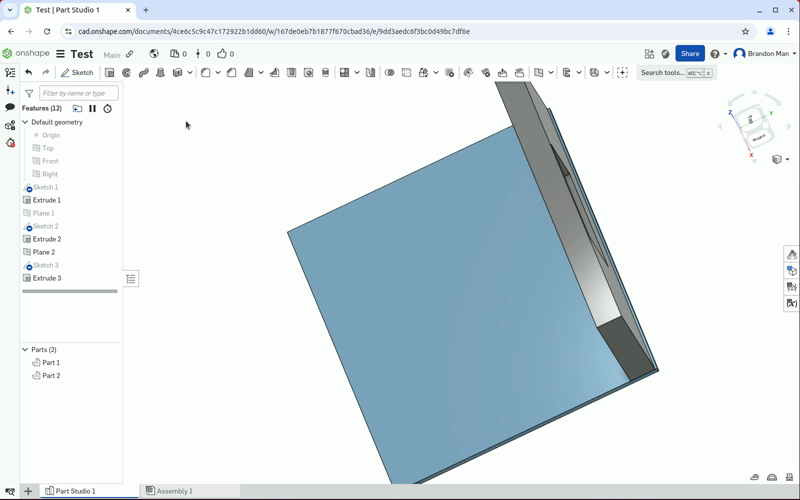
key(up, 2)
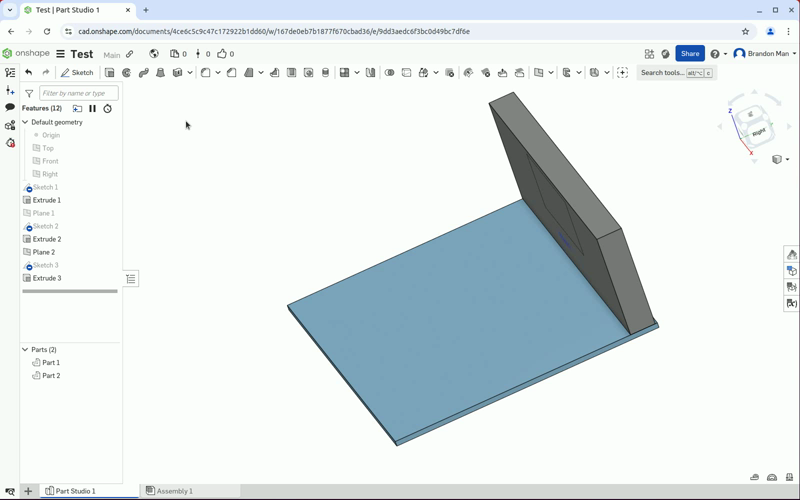
key(right, 2)
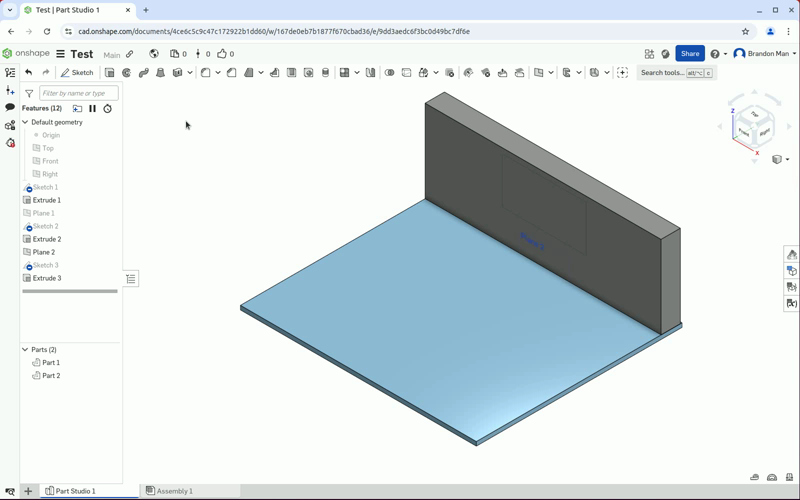
mouse_move(73, 189)
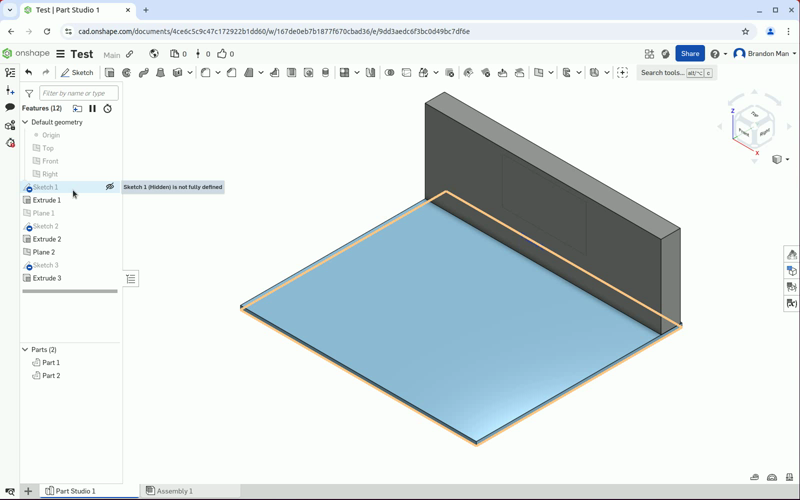
click(73, 189)